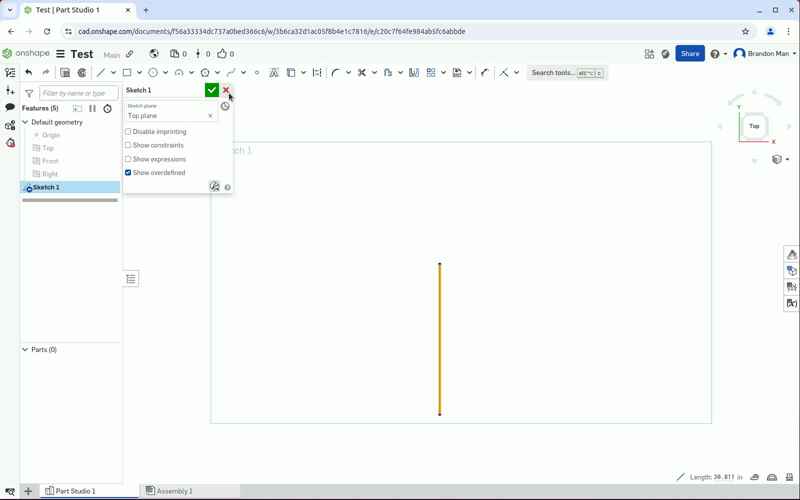
key(shift+h)
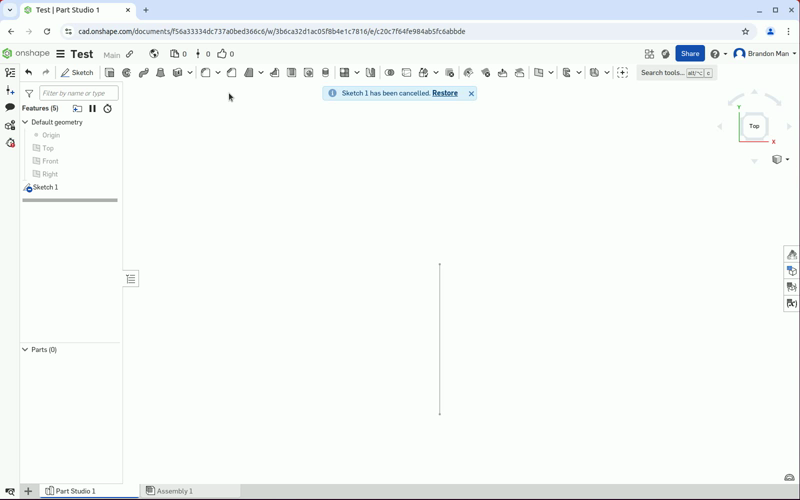
mouse_move(73, 352)
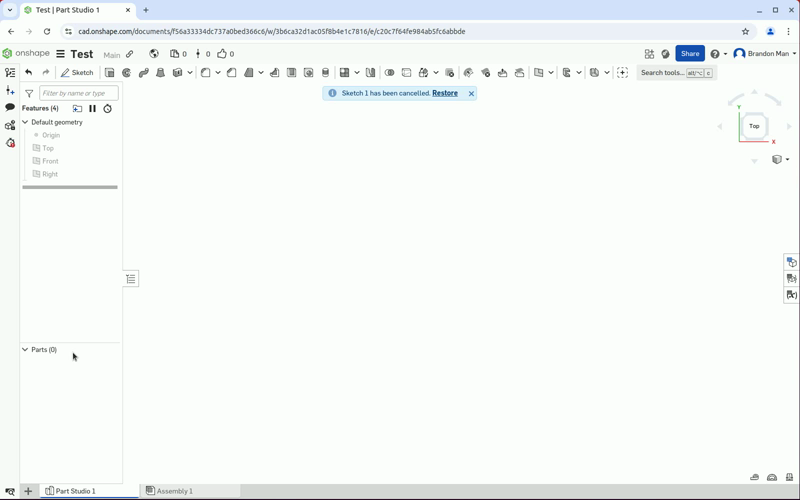
key(y)
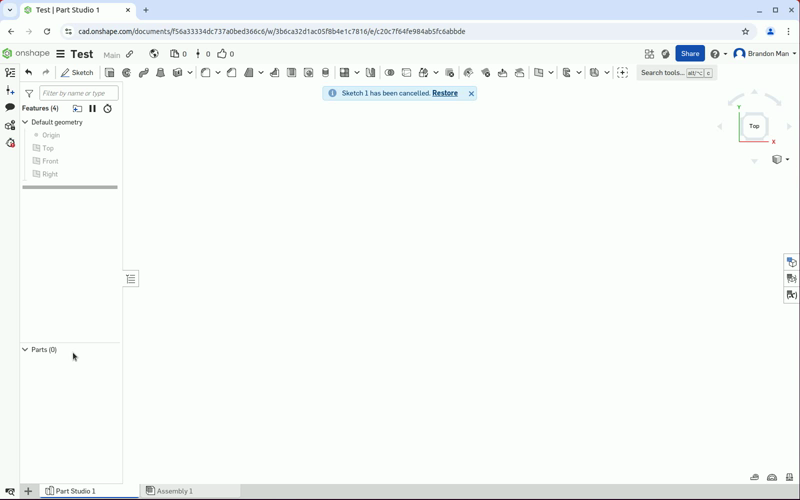
key(shift+p)
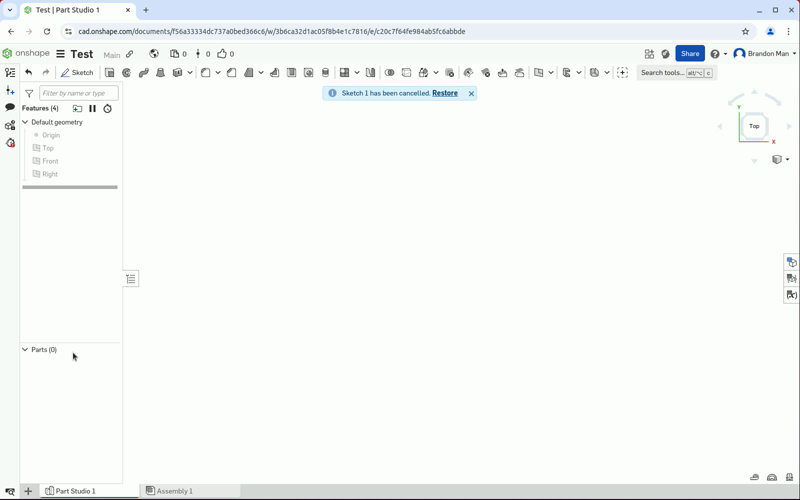
key(space)
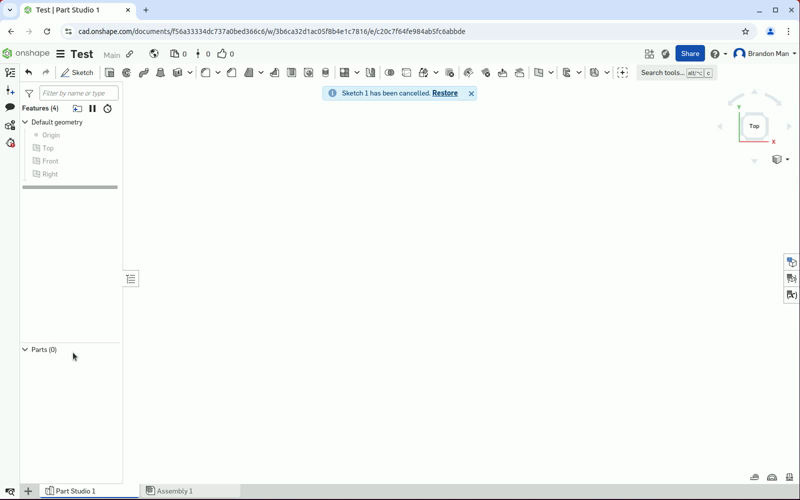
key_down(shift)
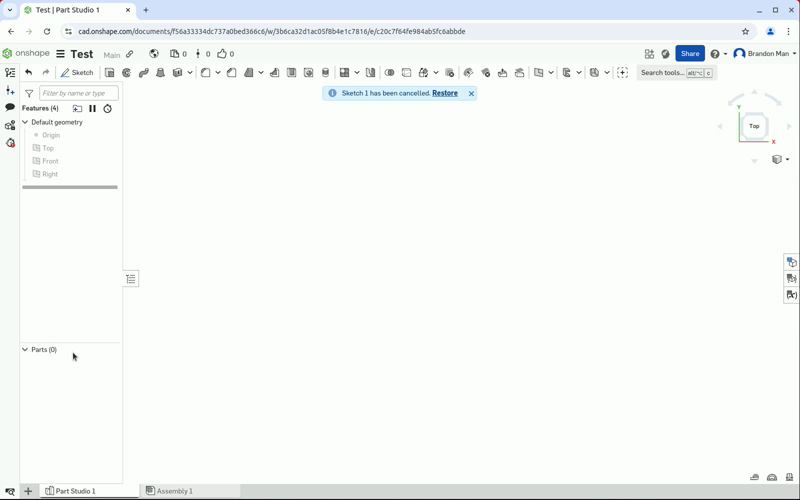
key(up)
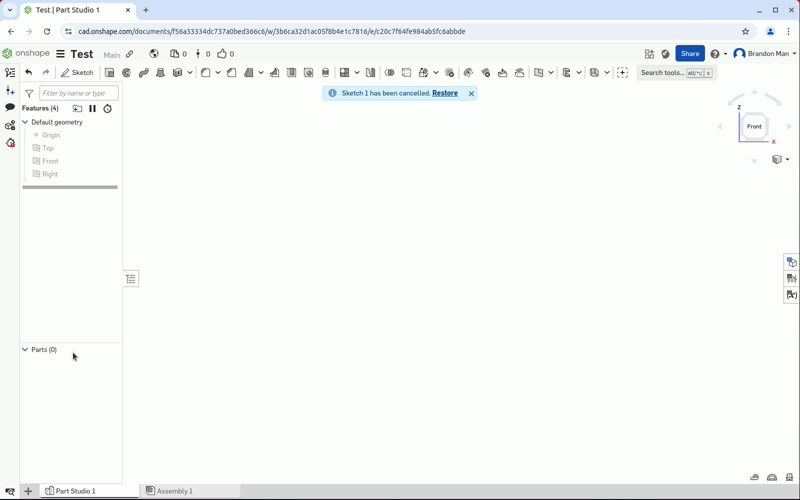
key_up(shift)
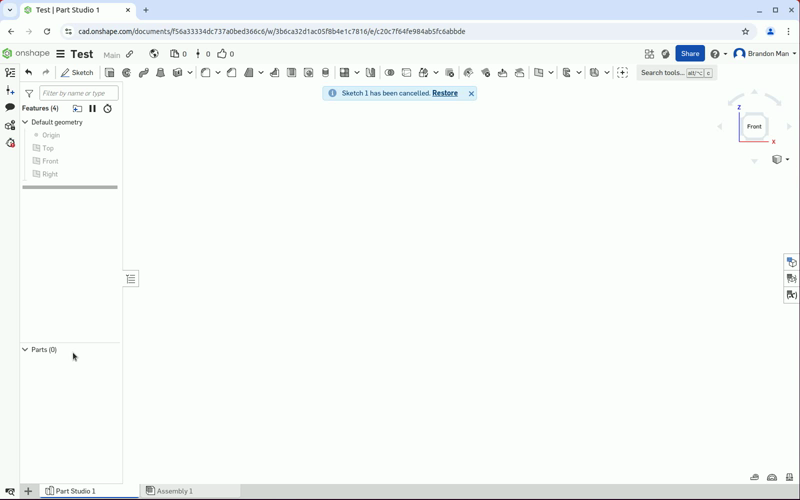
key(space)
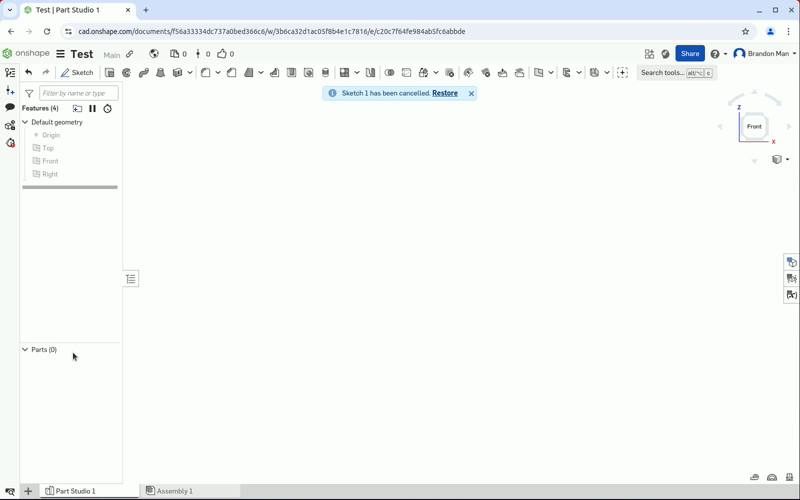
key_down(shift)
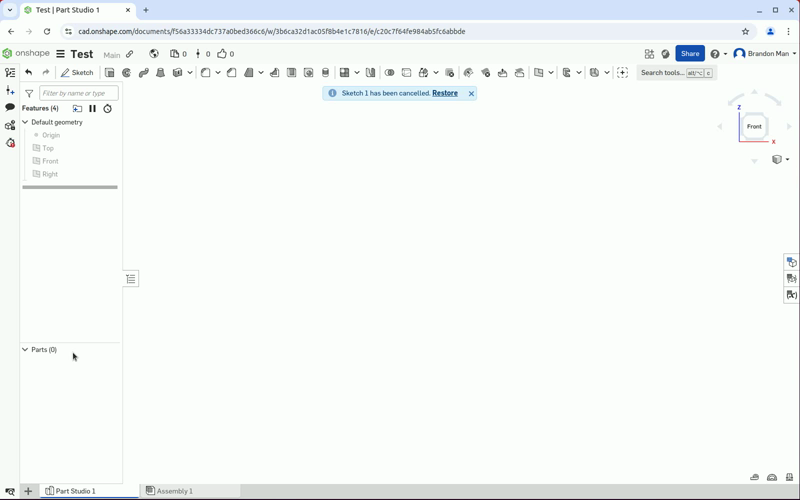
key(left)
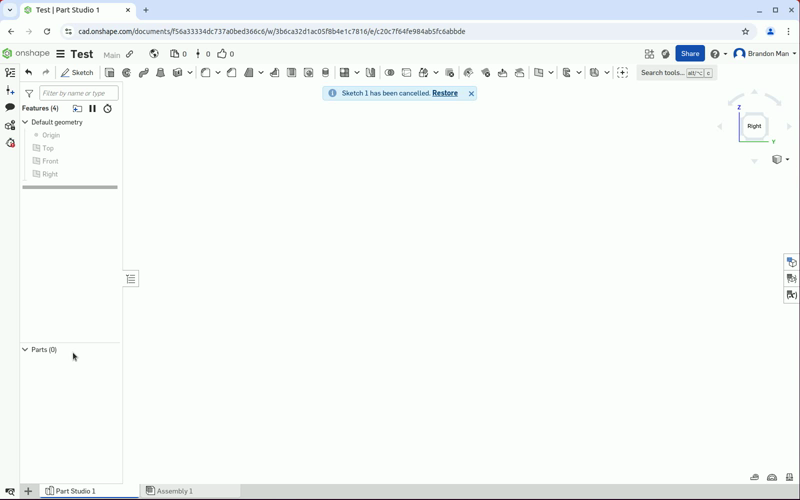
key_up(shift)
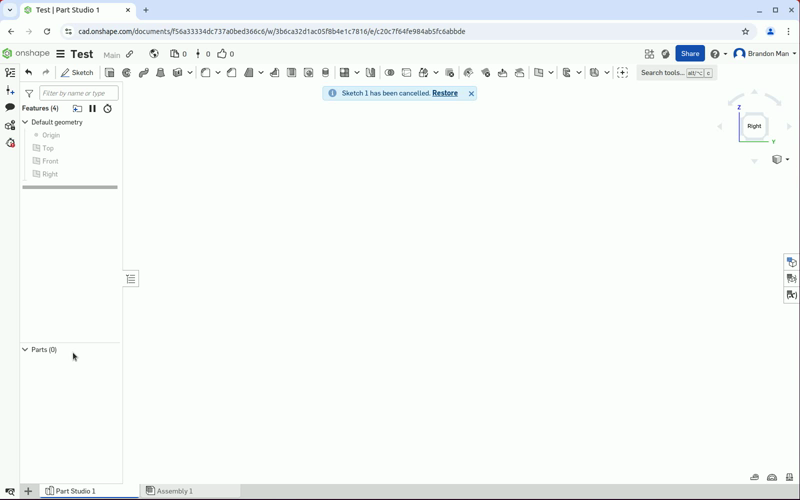
mouse_move(73, 352)
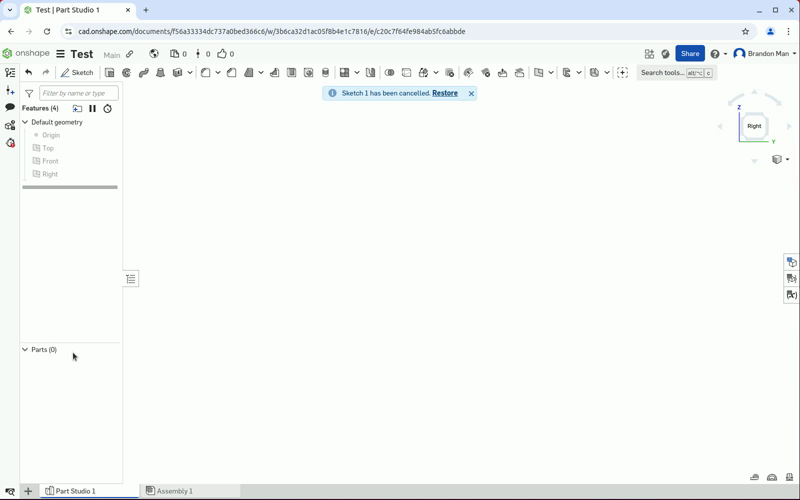
key(shift+y)
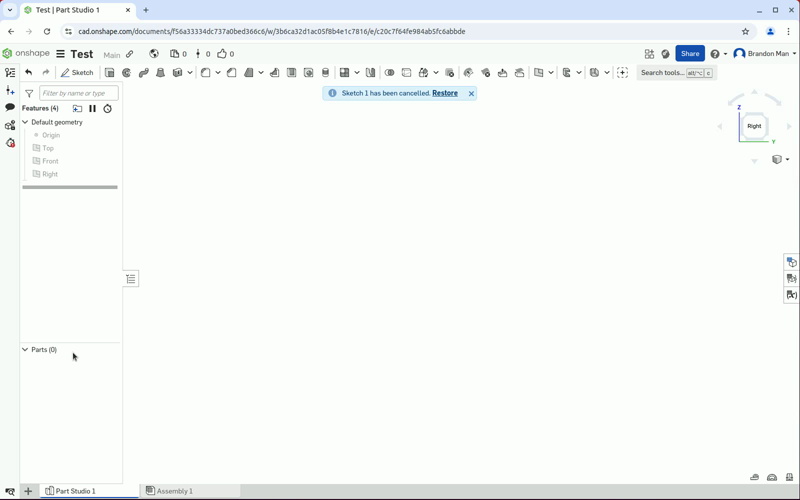
key(shift+s)
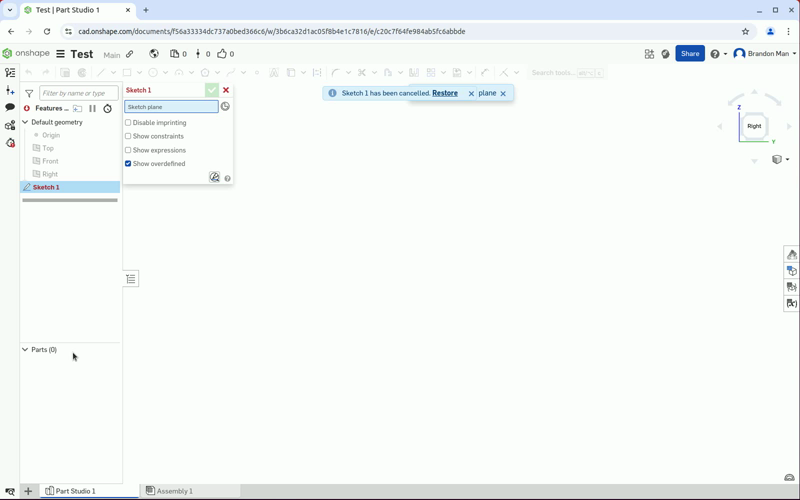
mouse_move(73, 176)
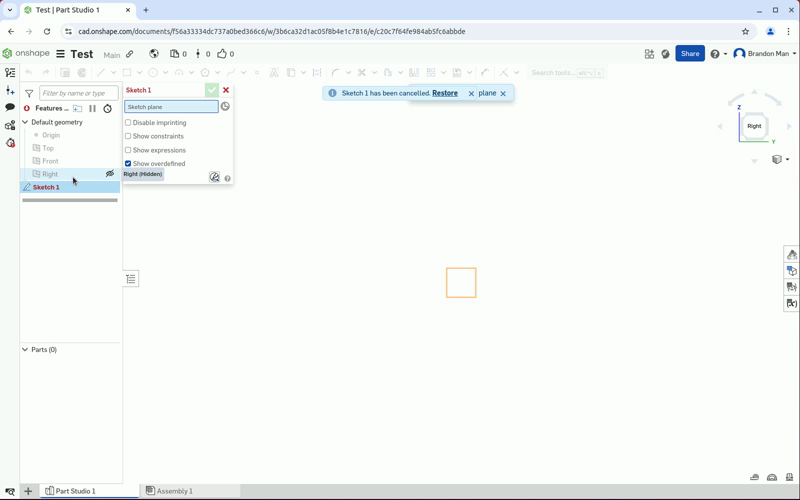
click(73, 176)
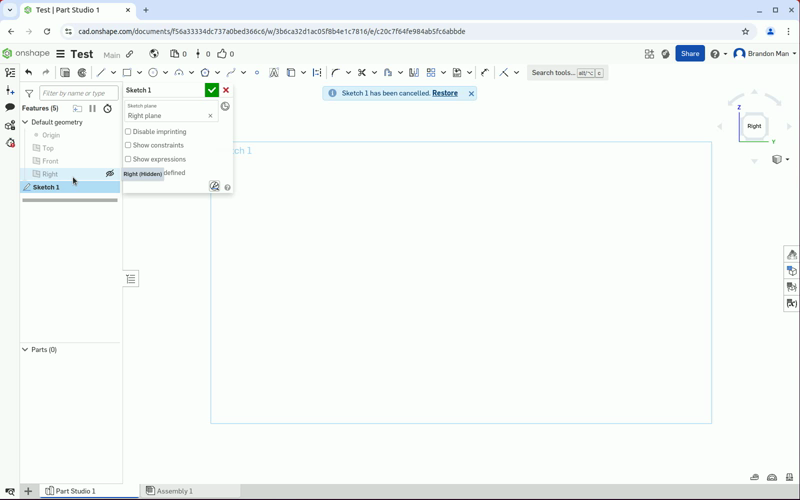
mouse_move(73, 352)
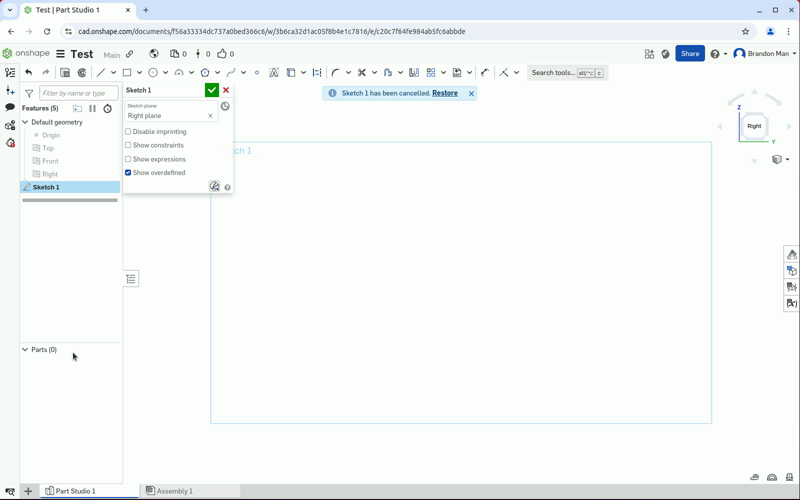
key(y)
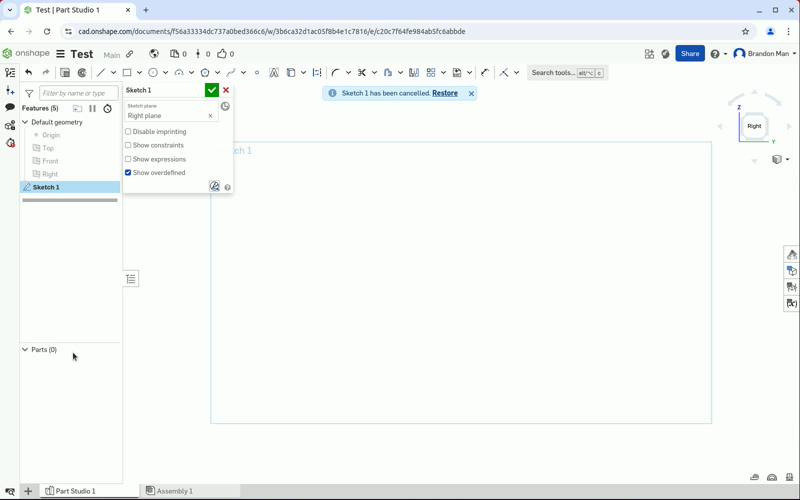
key(l)
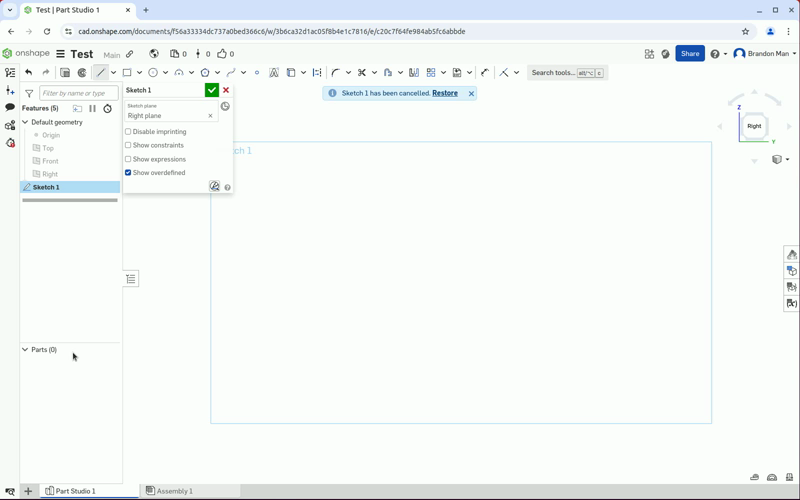
key_down(shift)
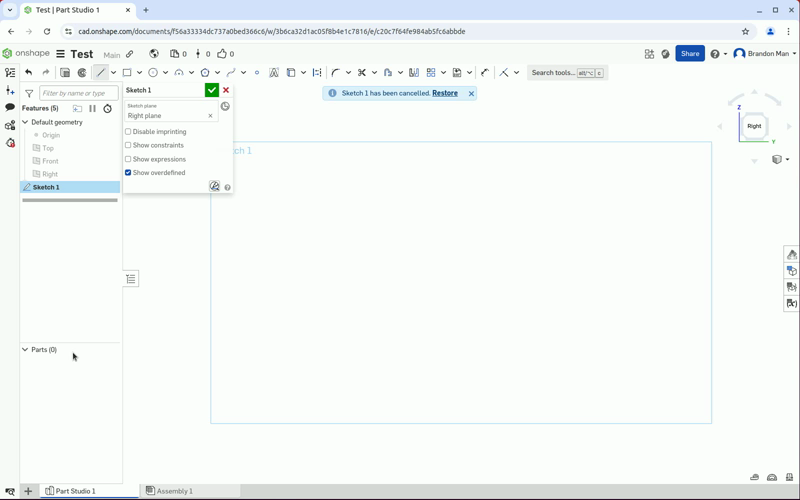
mouse_move(460, 282)
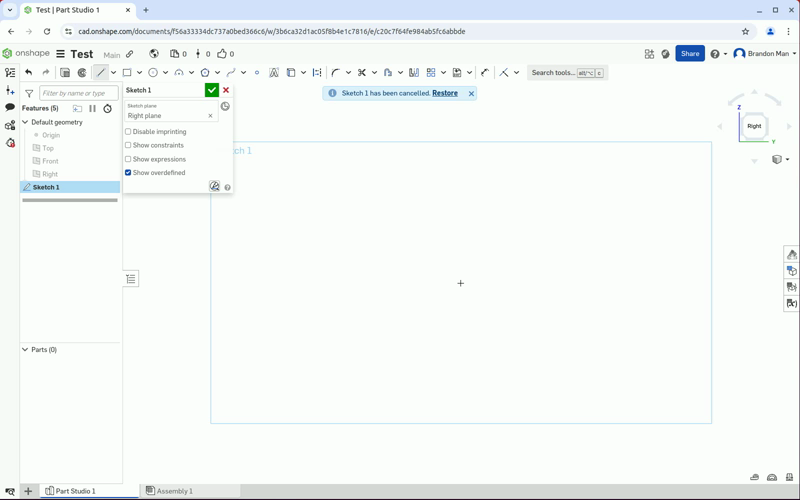
click(460, 282)
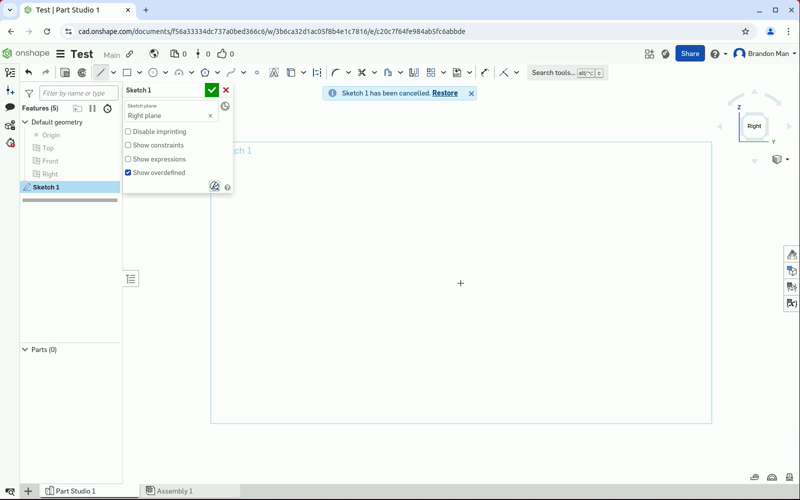
key_up(shift)
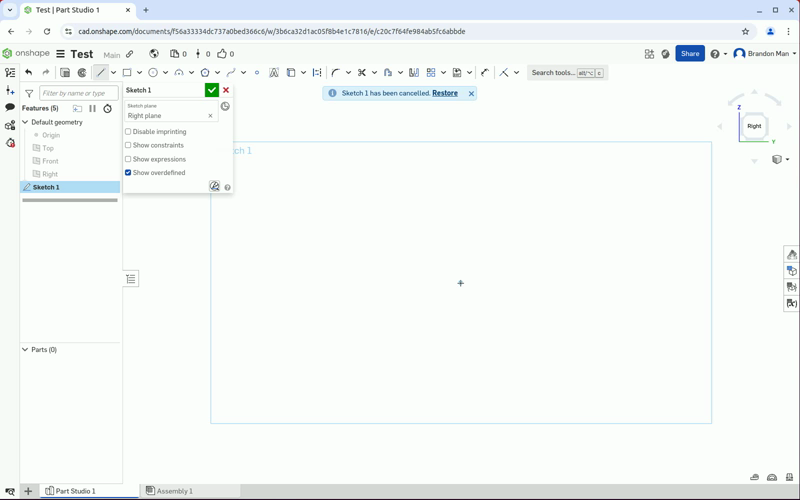
key_down(shift)
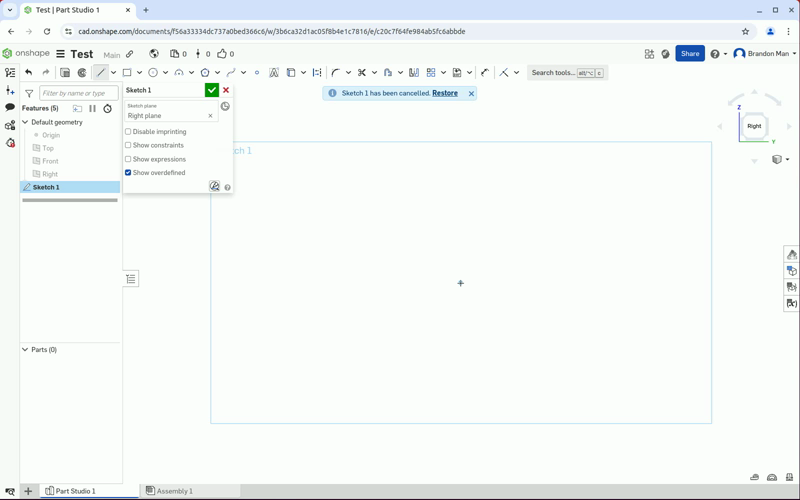
mouse_move(573, 282)
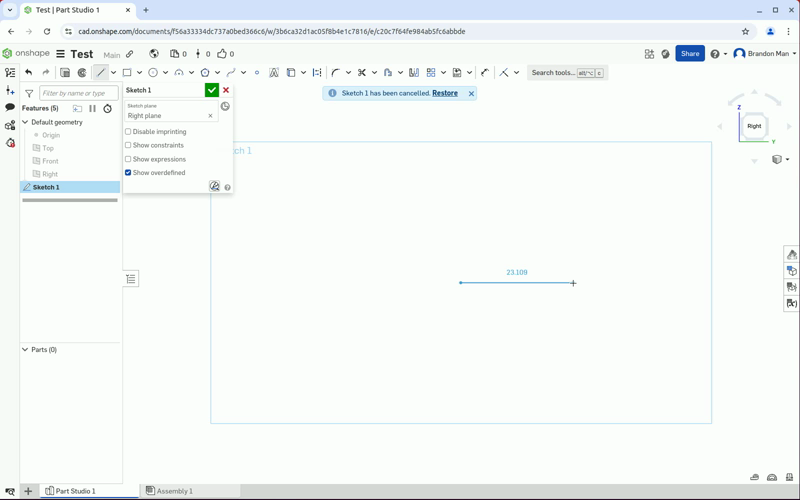
click(573, 282)
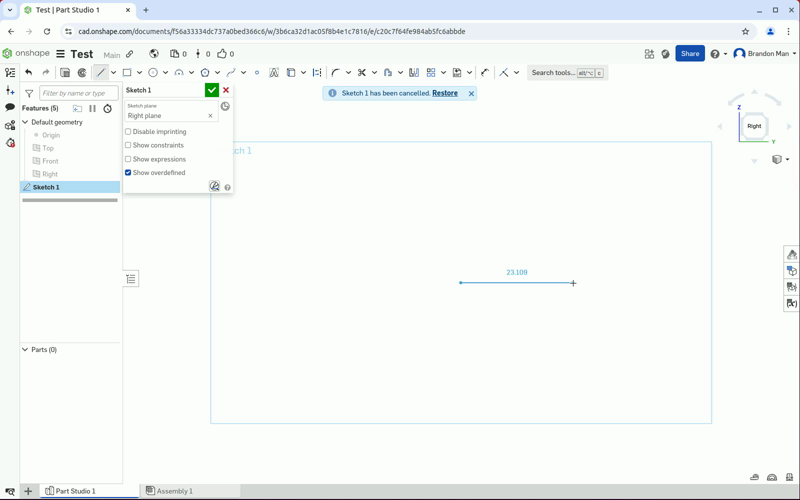
key_up(shift)
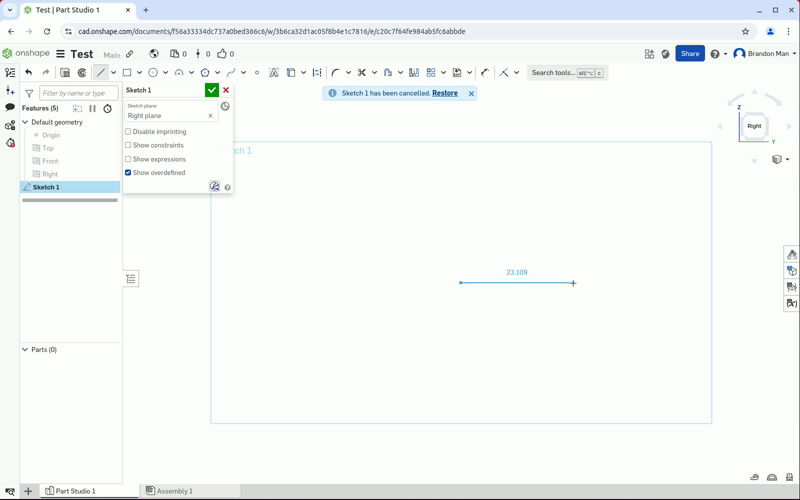
key_down(shift)
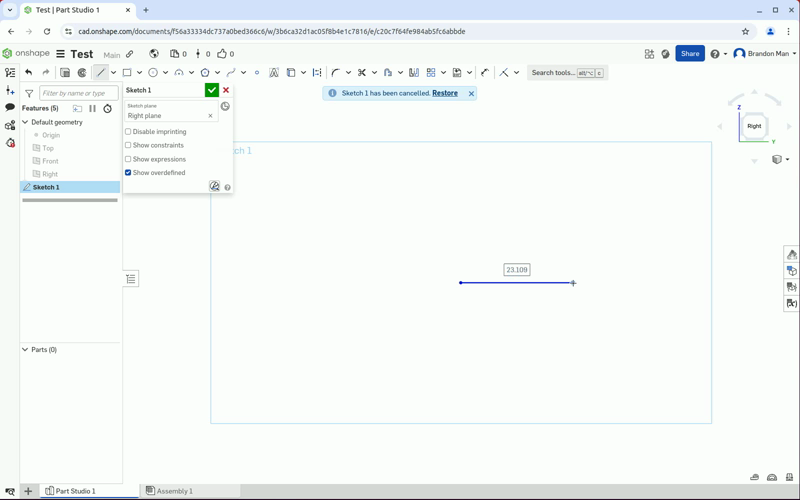
mouse_move(589, 282)
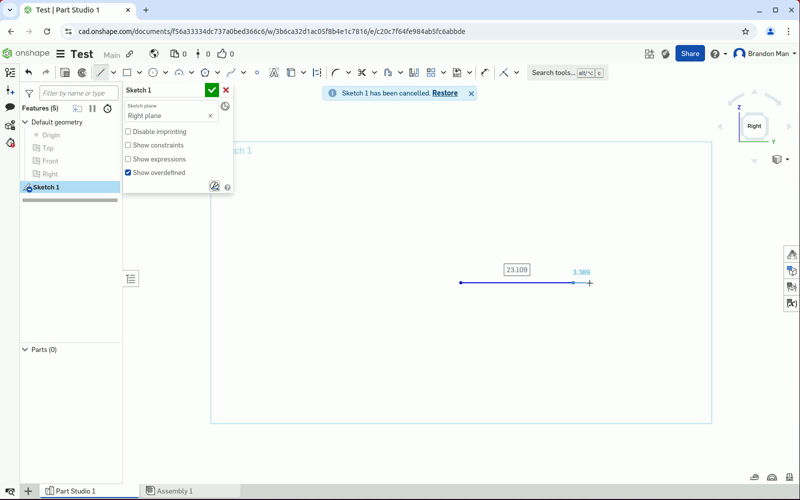
mouse_move(573, 266)
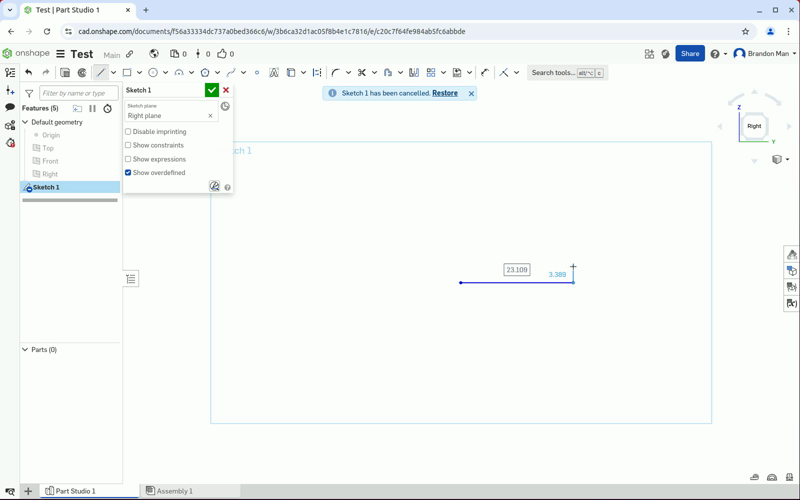
click(573, 266)
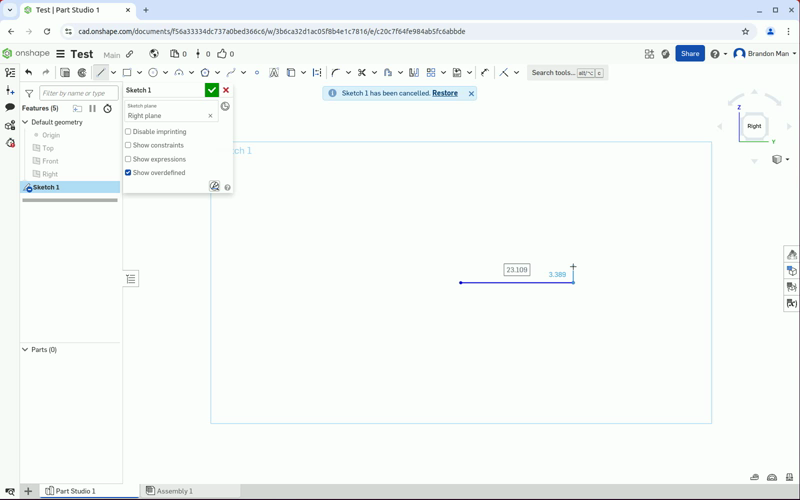
key_up(shift)
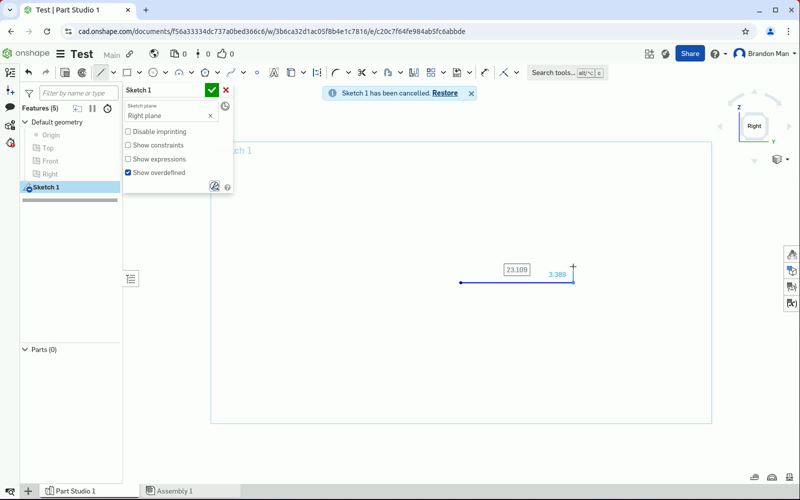
key_down(shift)
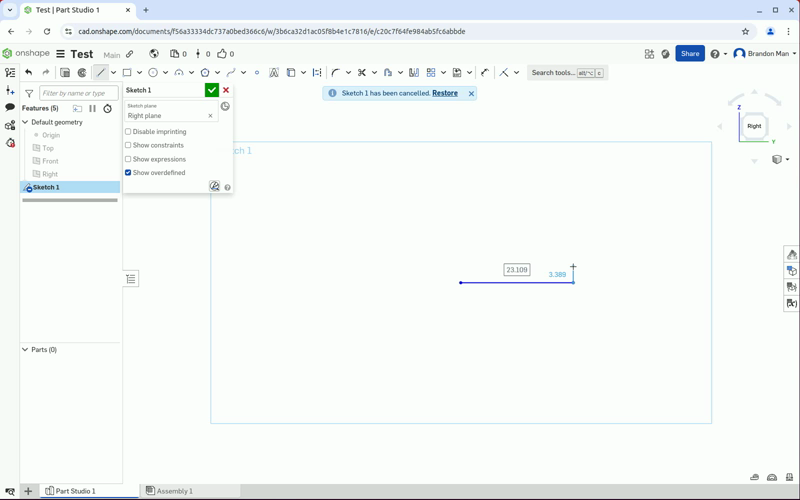
mouse_move(589, 266)
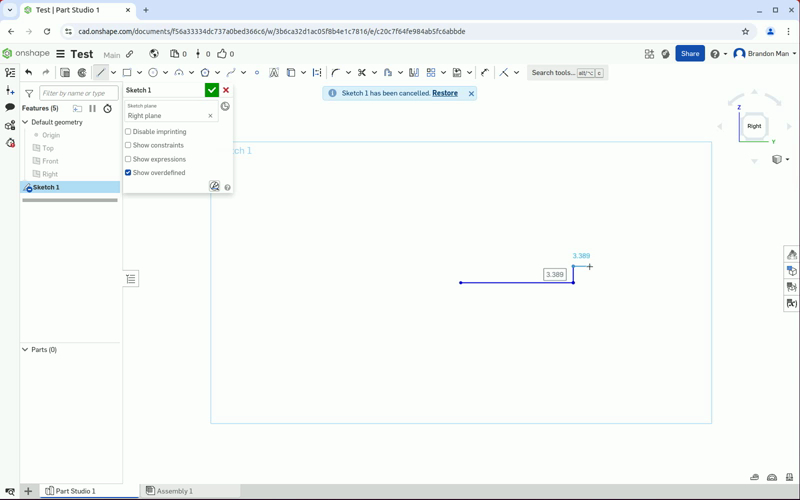
mouse_move(533, 258)
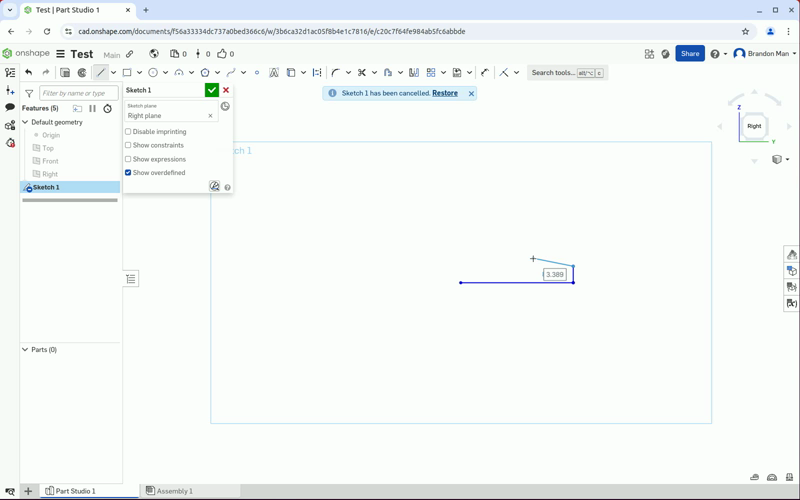
click(533, 258)
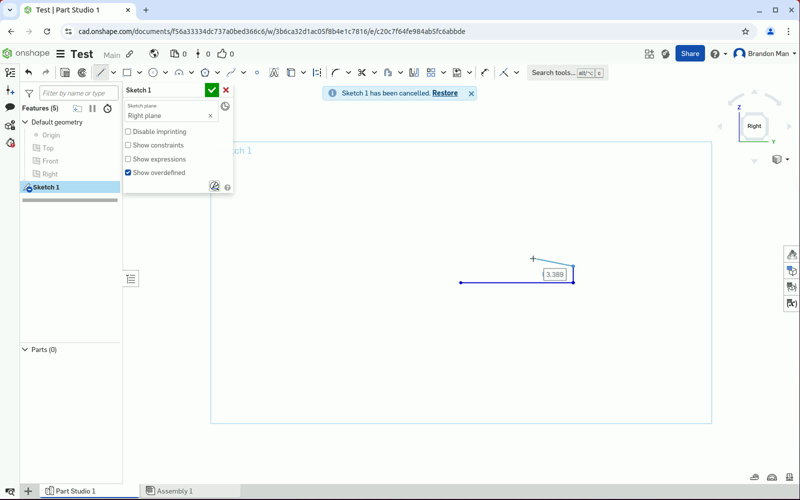
key_up(shift)
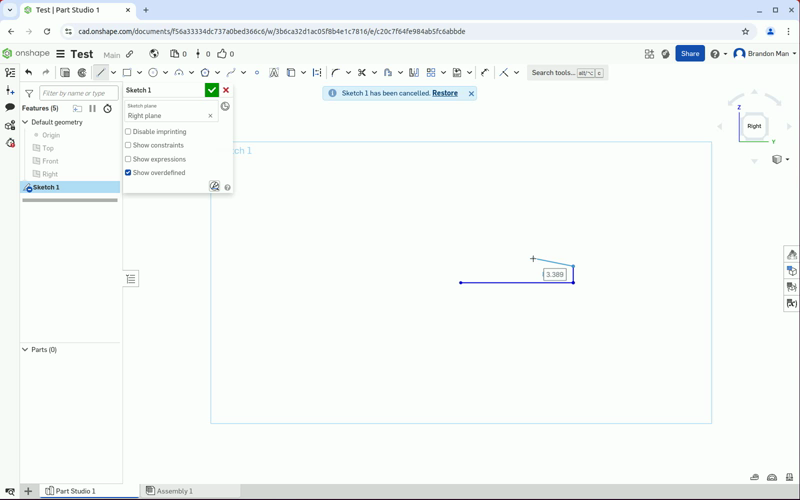
key(esc)
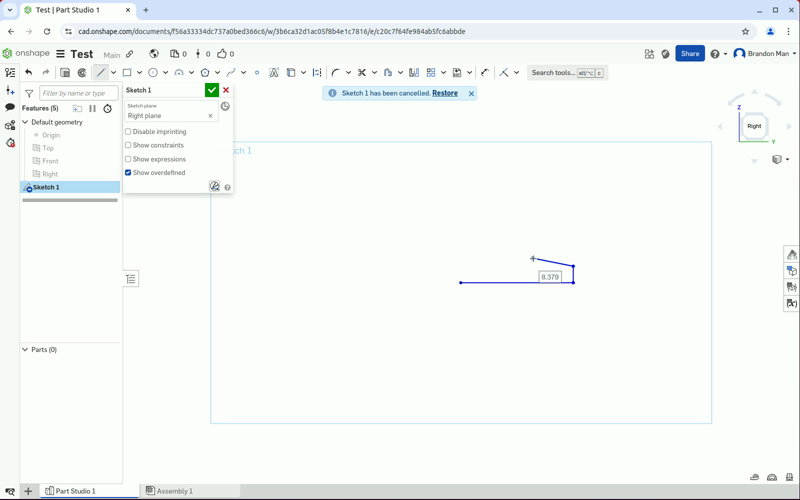
key(a)
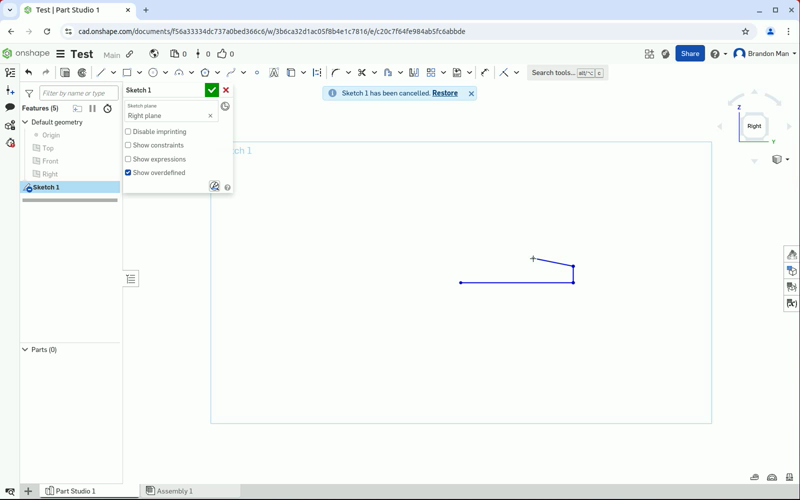
mouse_move(533, 258)
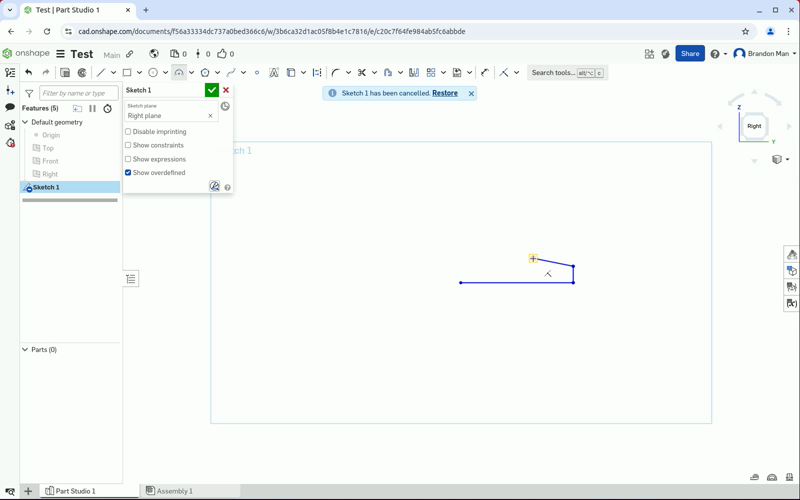
click(533, 258)
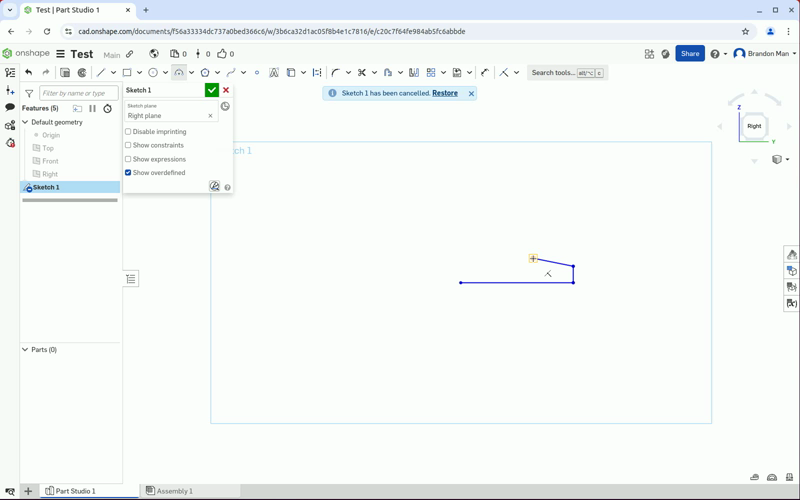
key_down(shift)
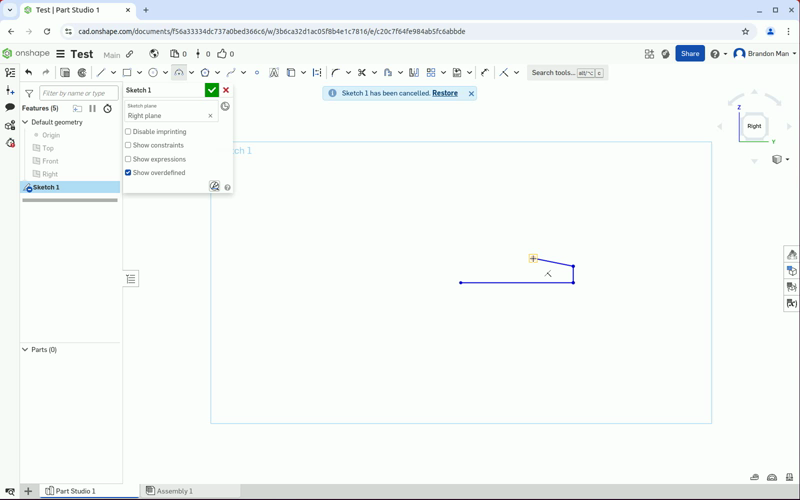
mouse_move(501, 258)
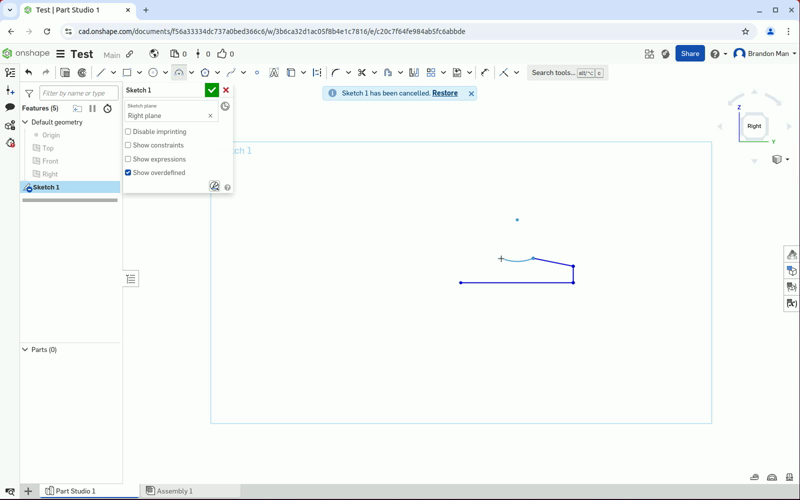
click(501, 258)
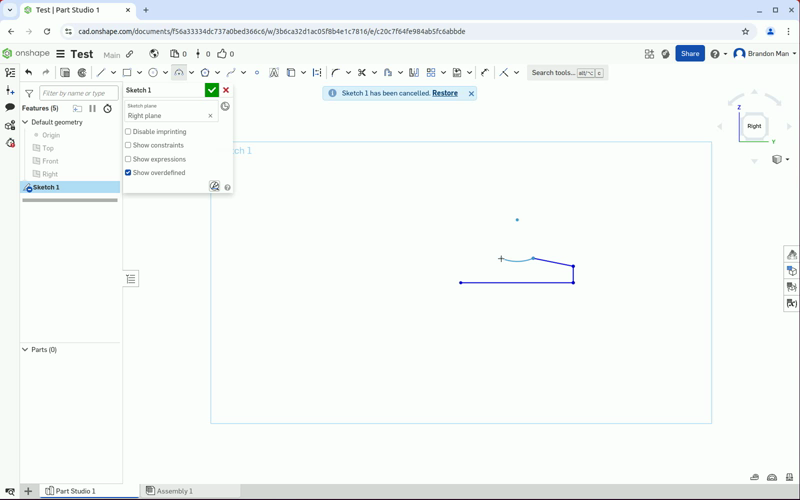
mouse_move(516, 256)
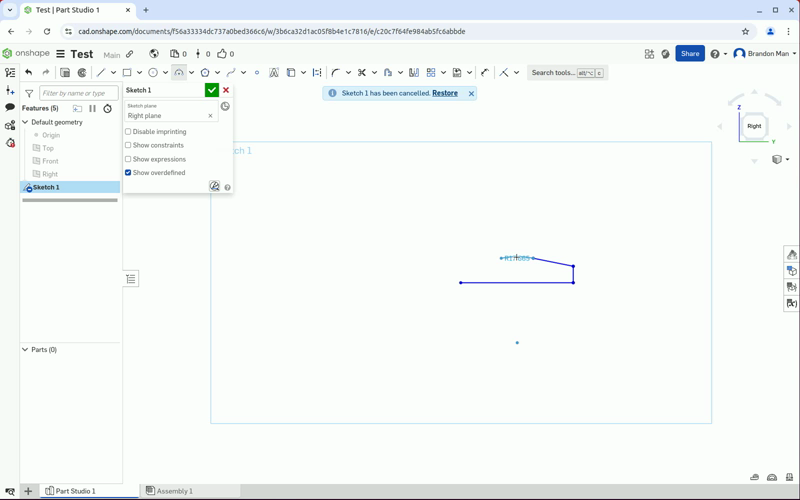
click(516, 256)
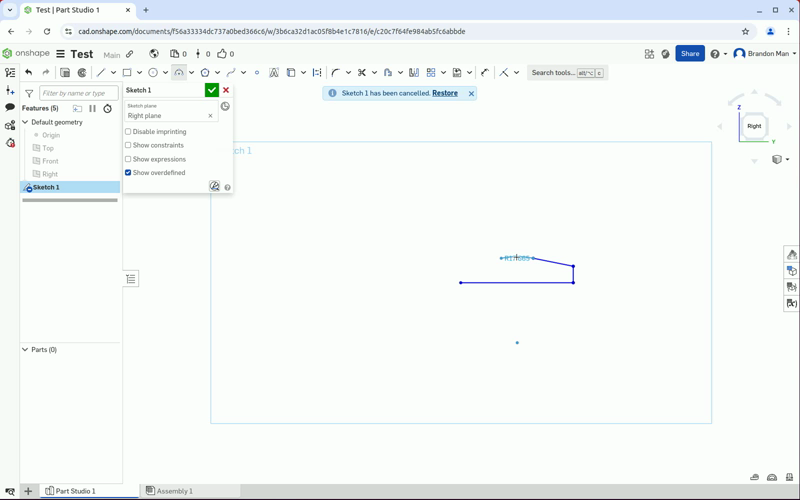
key_up(shift)
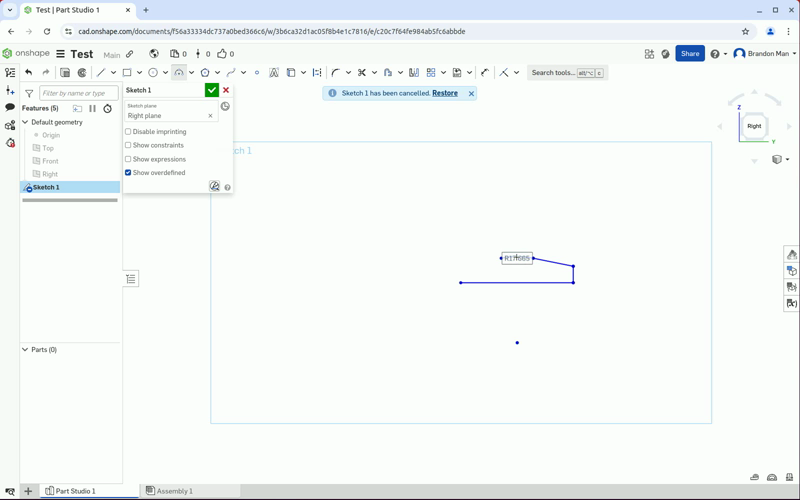
key(esc)
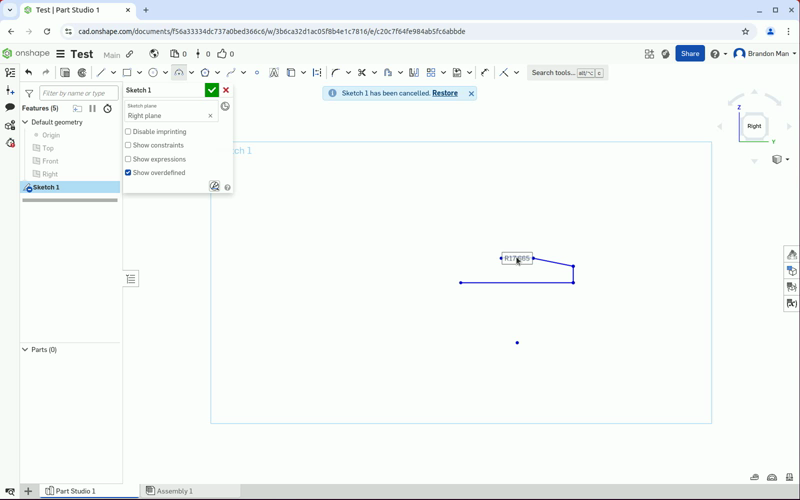
key(l)
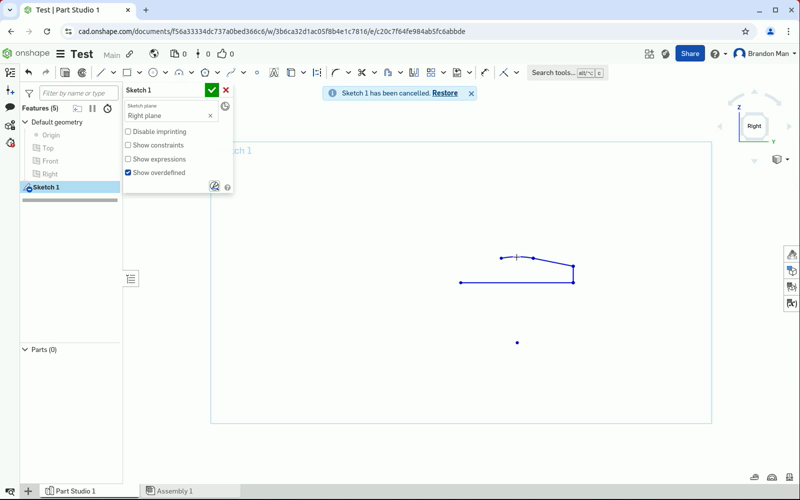
mouse_move(501, 258)
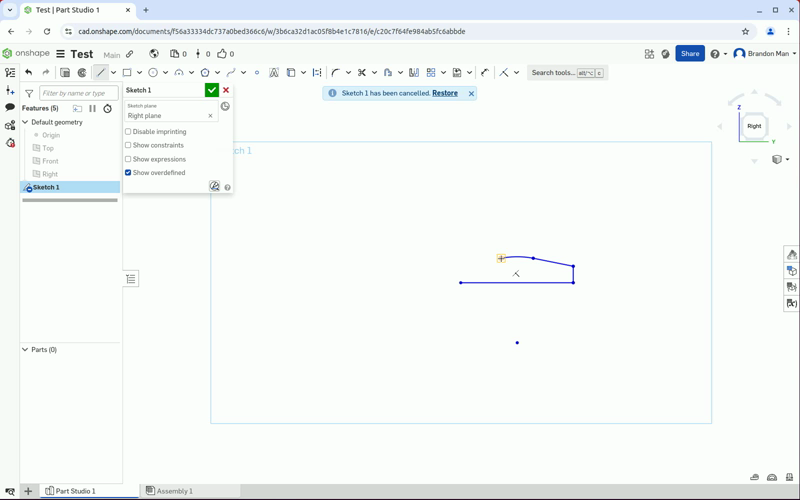
click(501, 258)
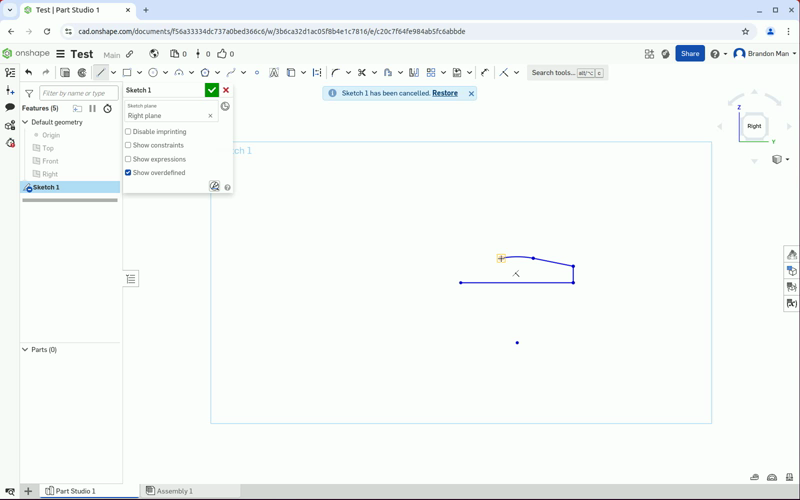
key_down(shift)
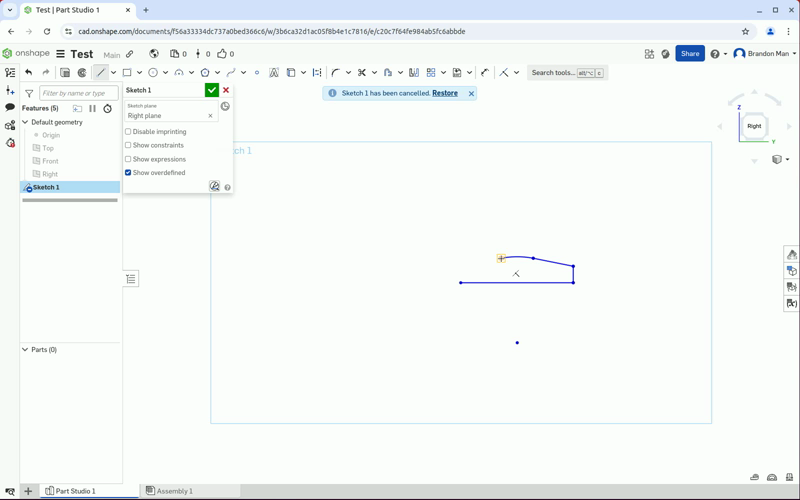
mouse_move(531, 258)
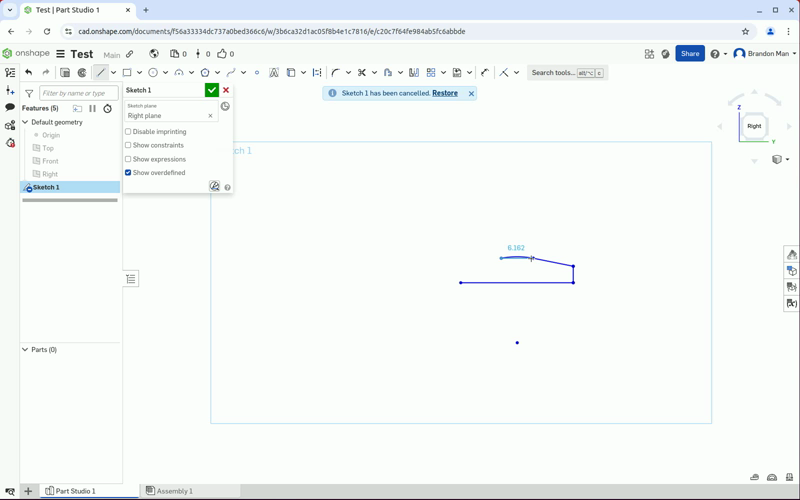
mouse_move(460, 266)
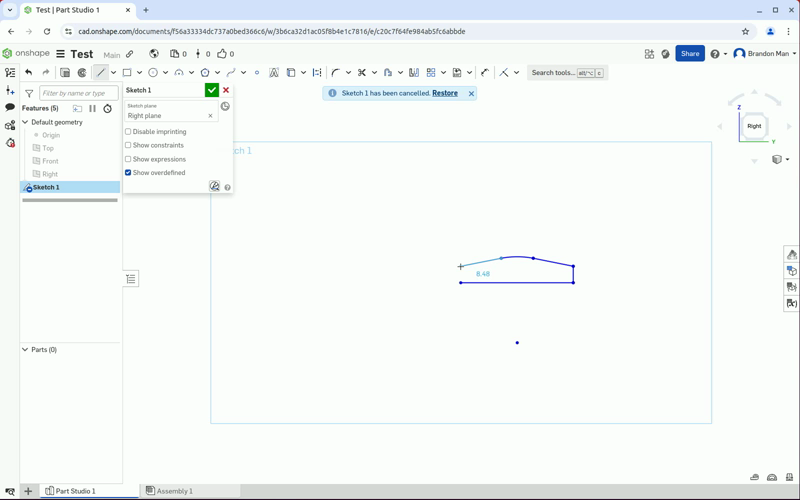
click(460, 266)
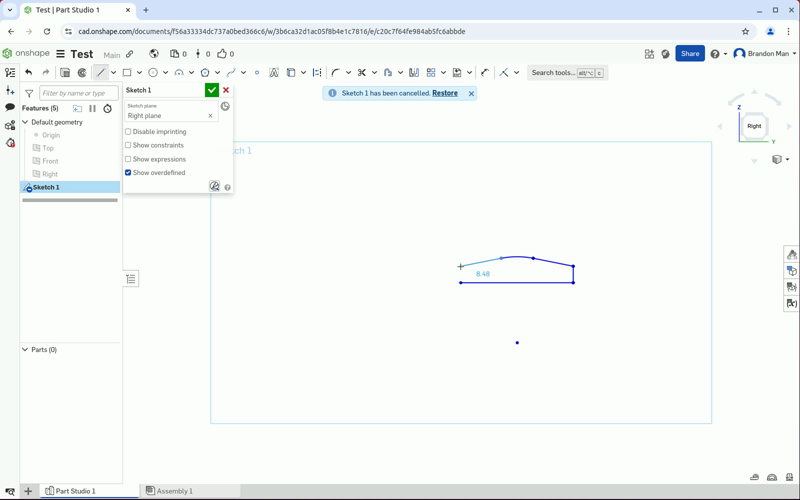
key_up(shift)
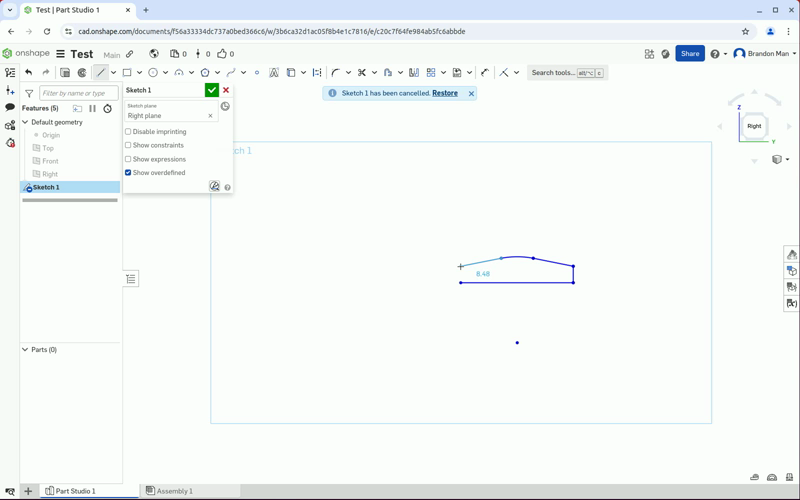
mouse_move(490, 266)
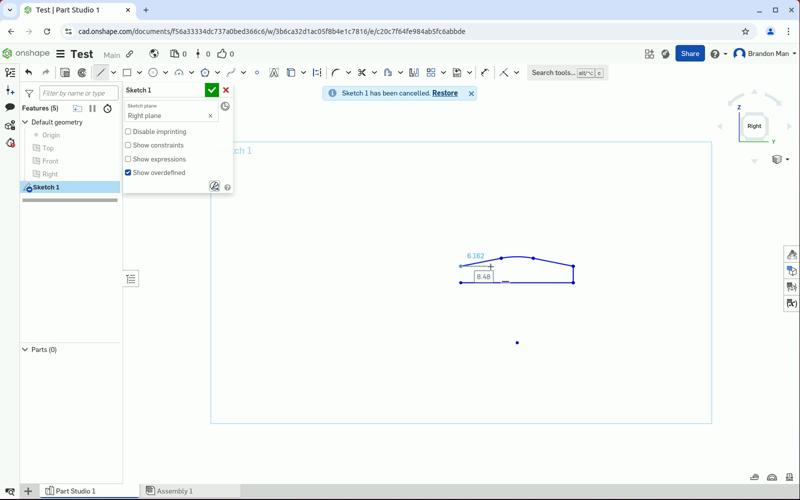
key_down(shift)
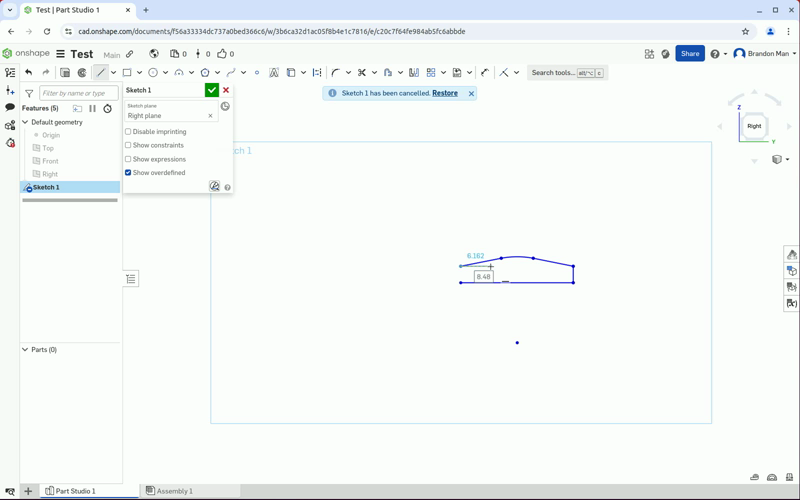
mouse_move(460, 282)
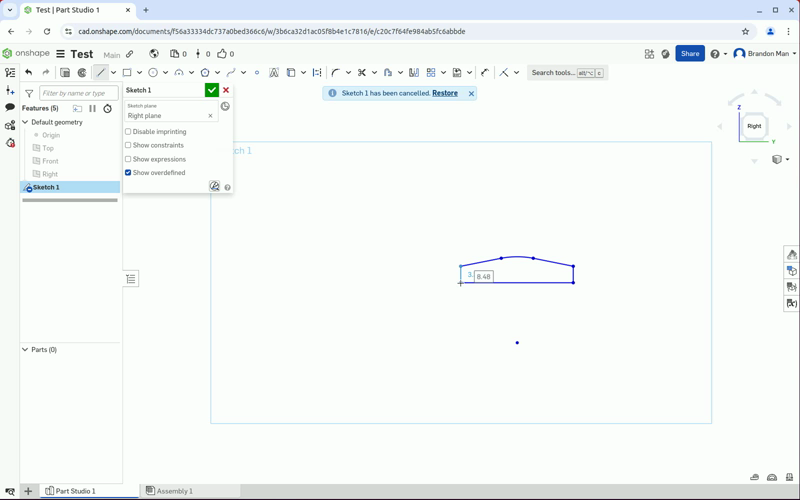
key_up(shift)
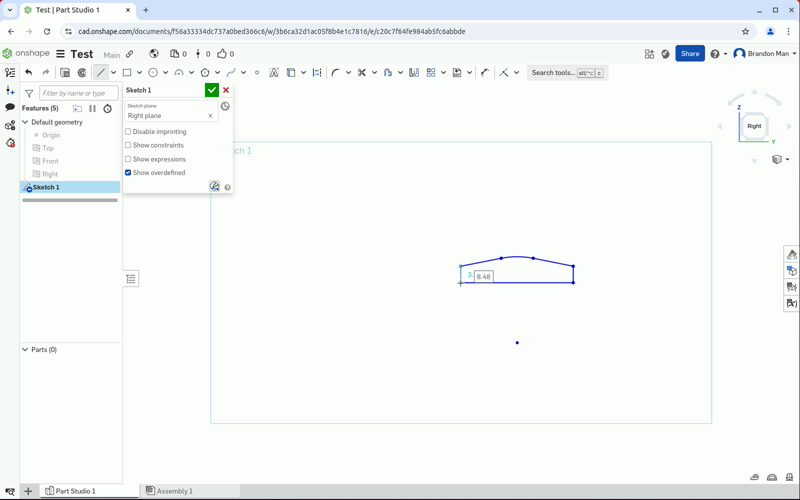
click(460, 282)
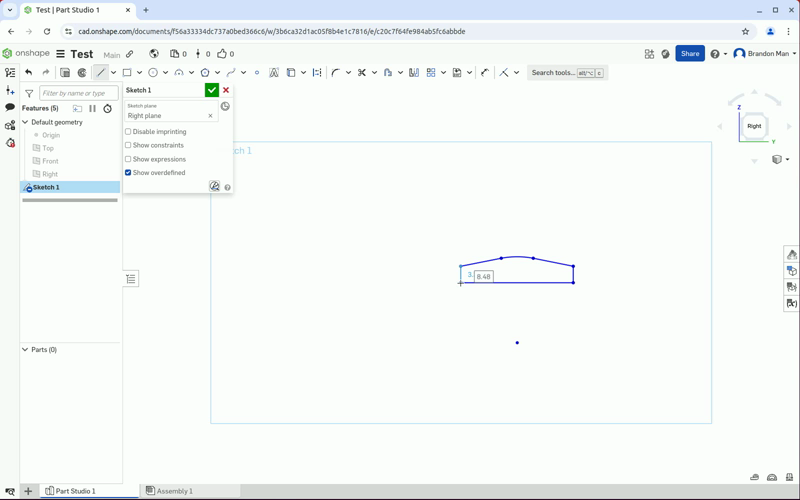
key(esc)
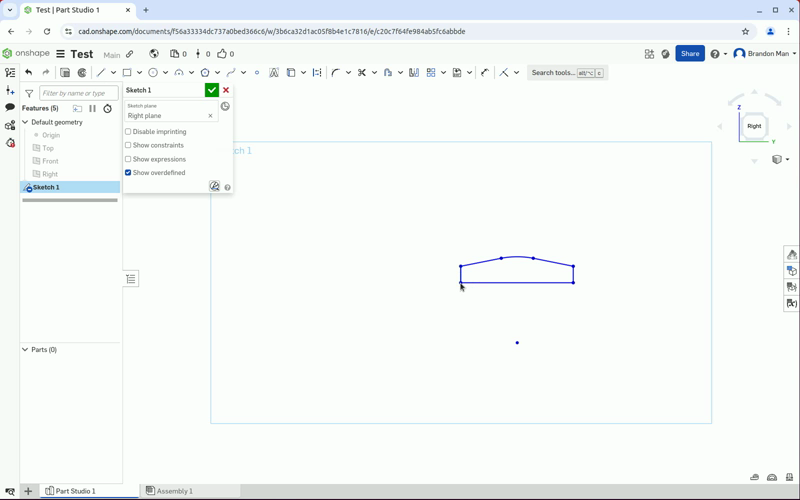
mouse_move(562, 281)
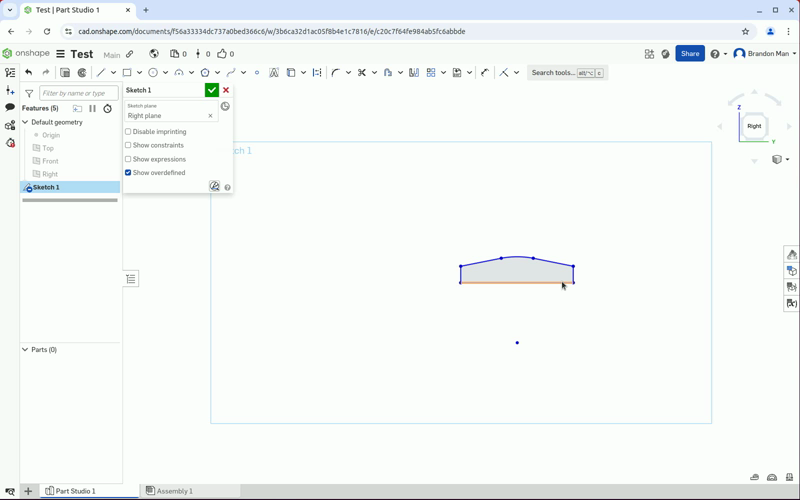
click(562, 281)
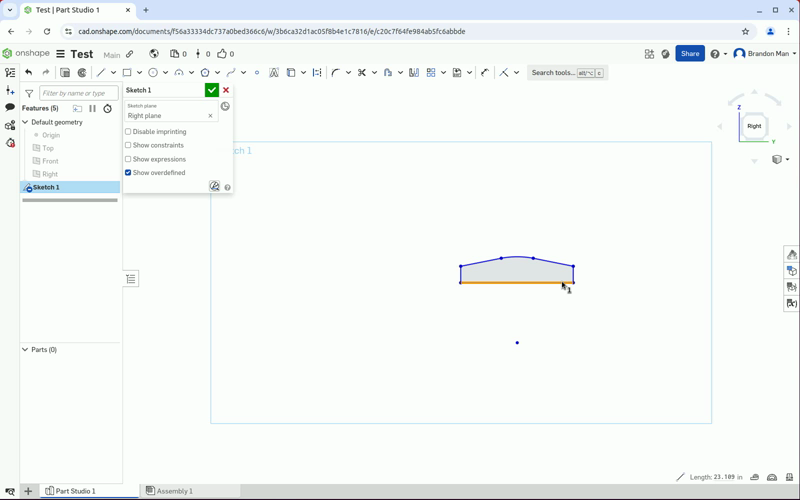
mouse_move(73, 352)
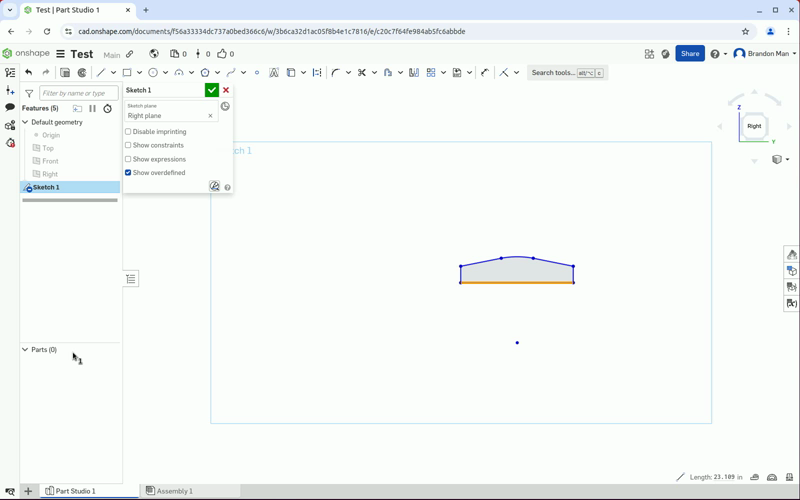
key(shift+y)
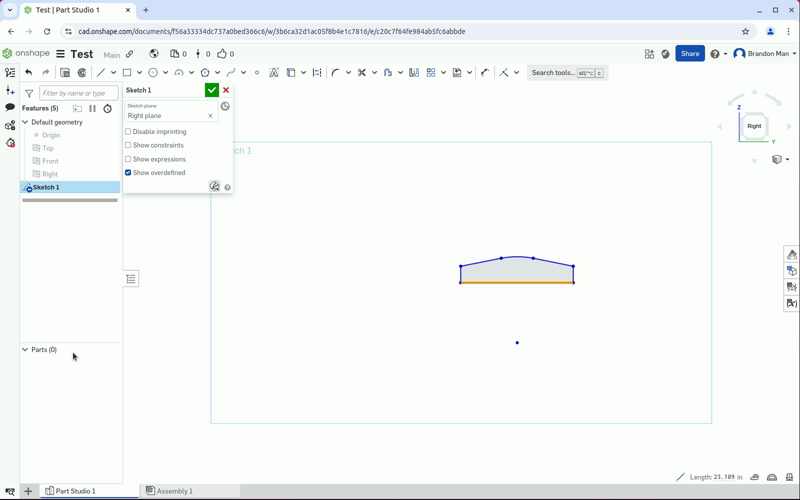
key(shift+e)
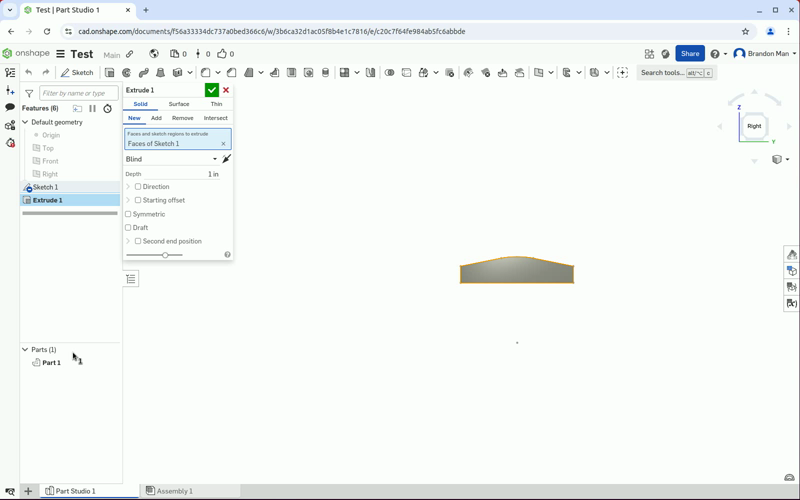
mouse_move(143, 106)
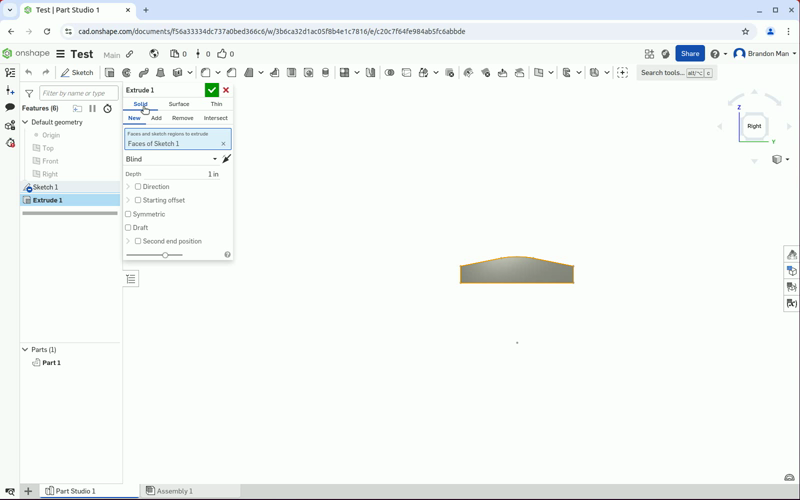
click(143, 106)
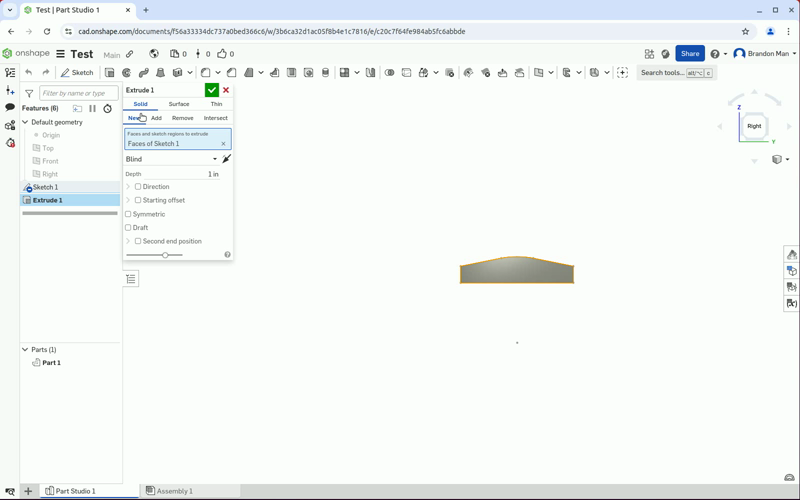
mouse_move(137, 120)
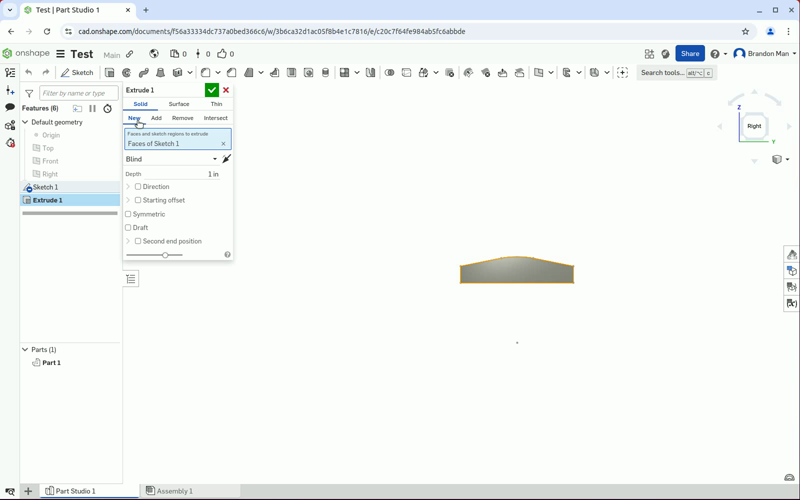
click(137, 120)
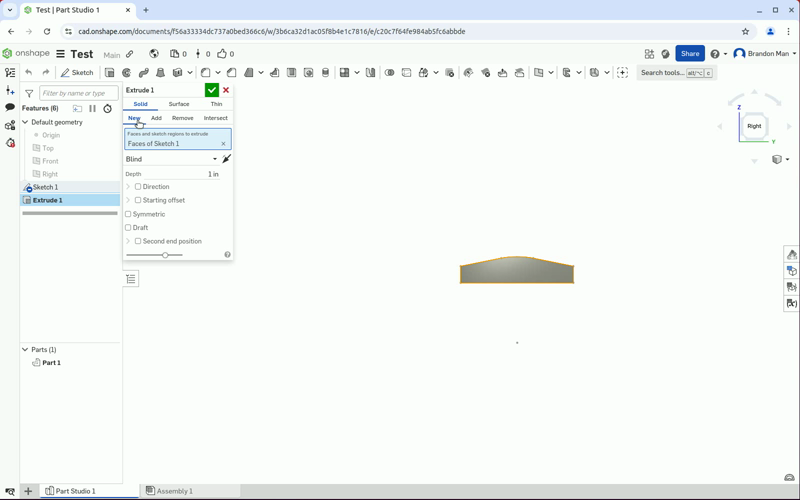
key(tab, 4)
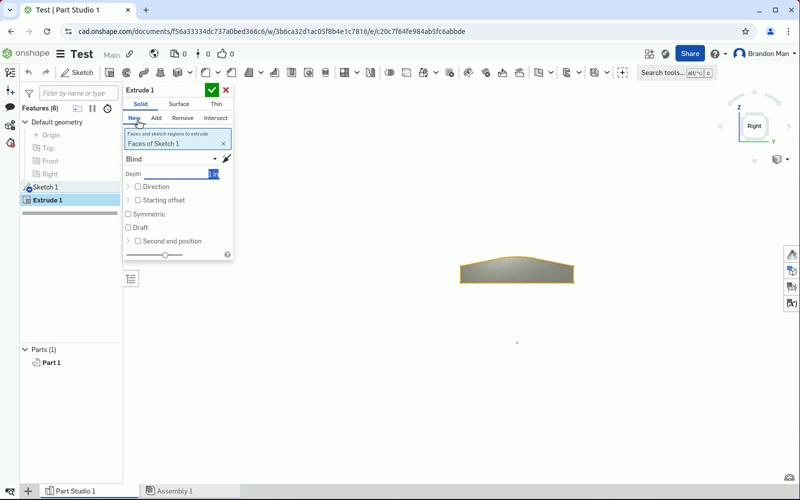
text(1.204)
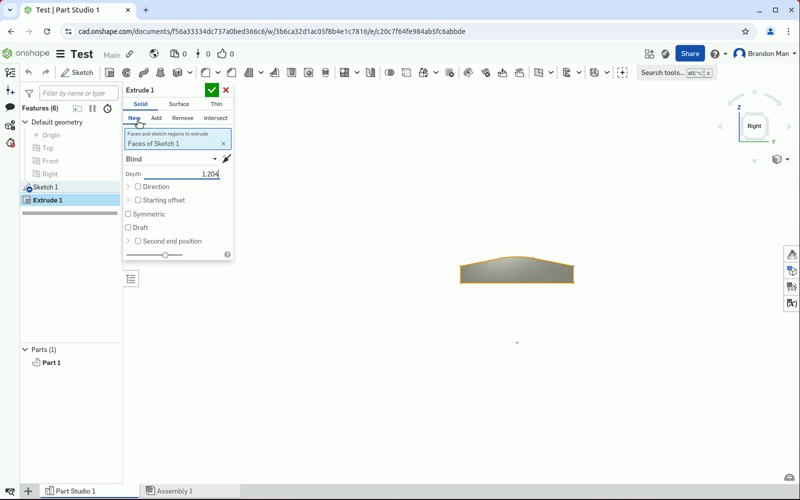
key(enter)
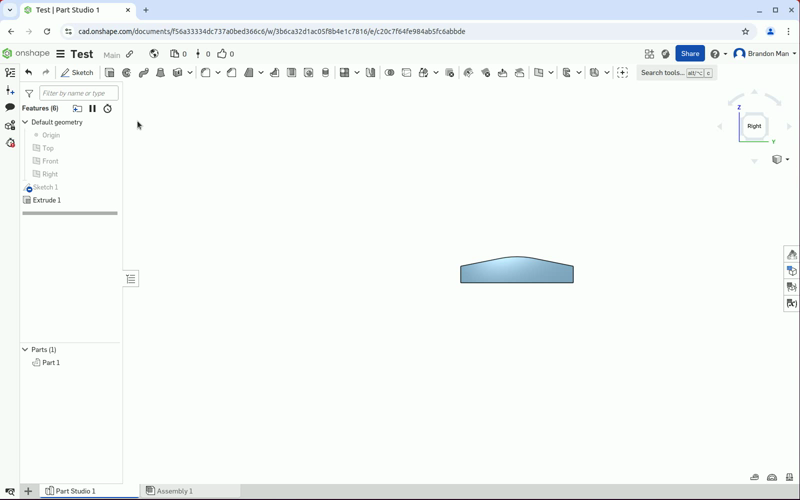
key(shift+h)
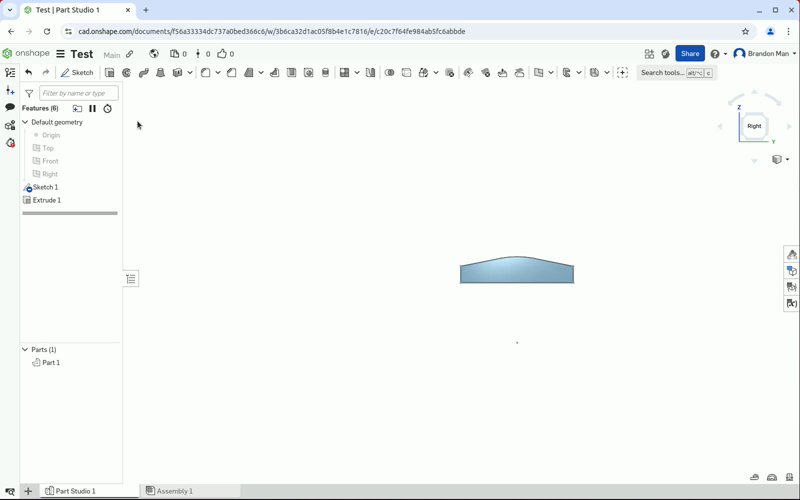
key(shift+h)
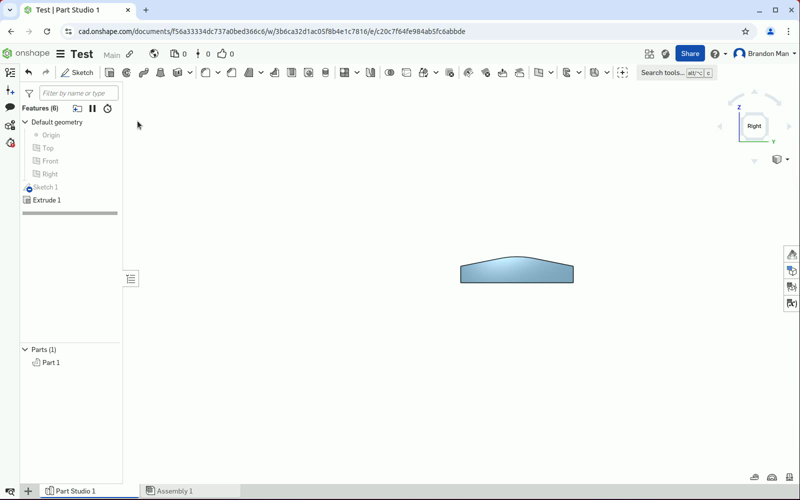
mouse_move(73, 189)
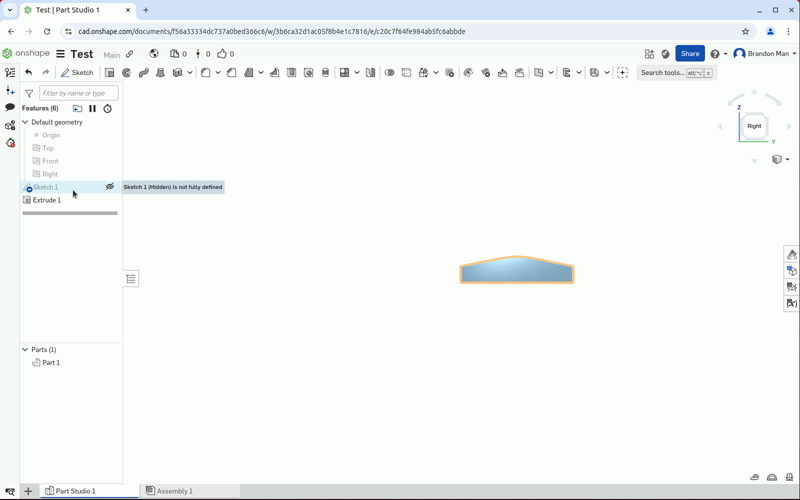
click(73, 189)
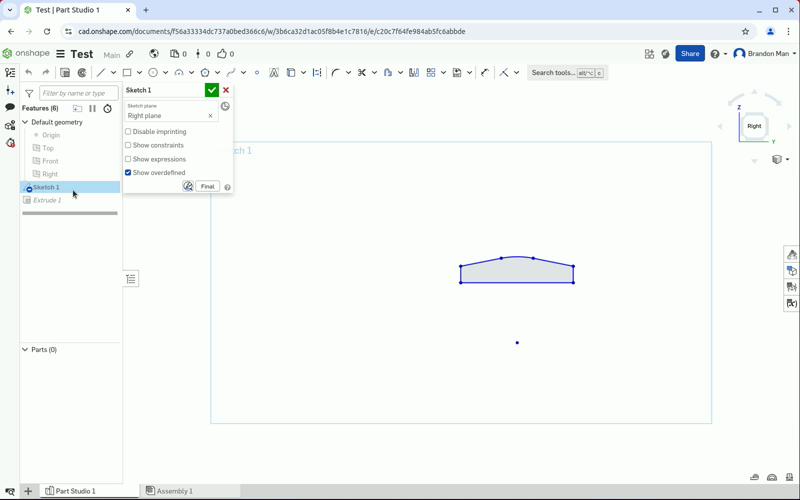
mouse_move(229, 92)
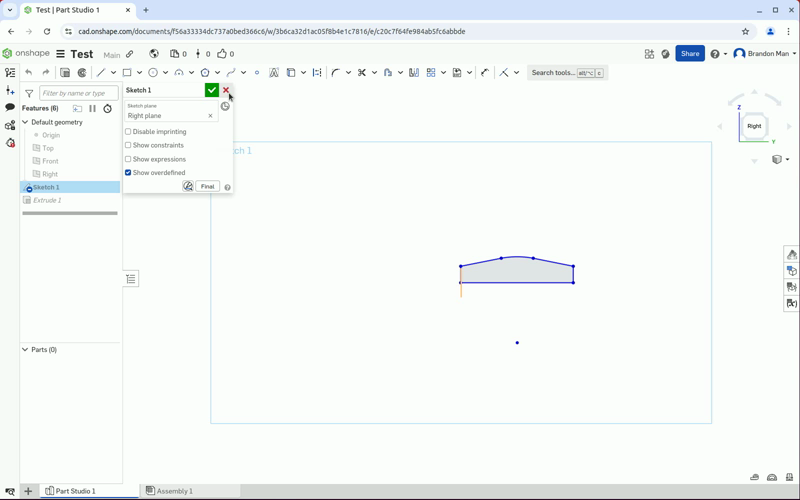
click(229, 92)
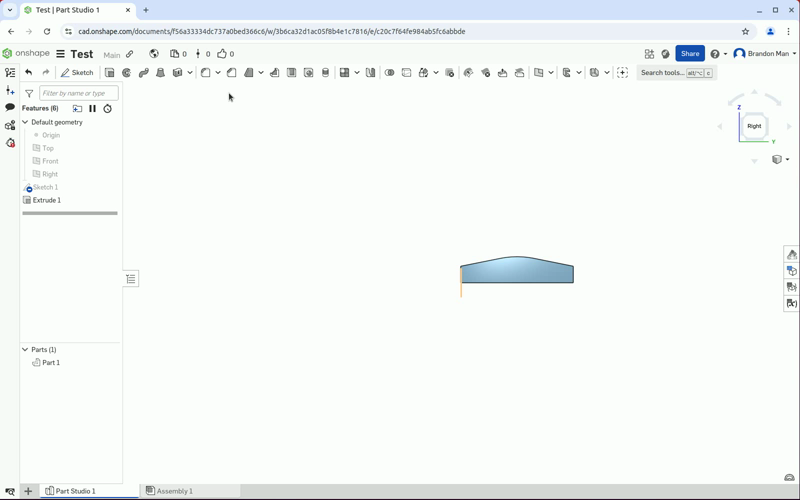
mouse_move(541, 75)
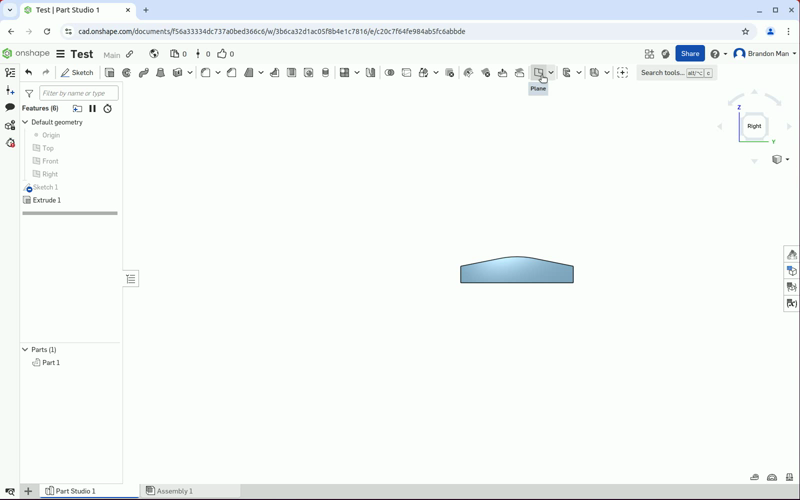
click(541, 75)
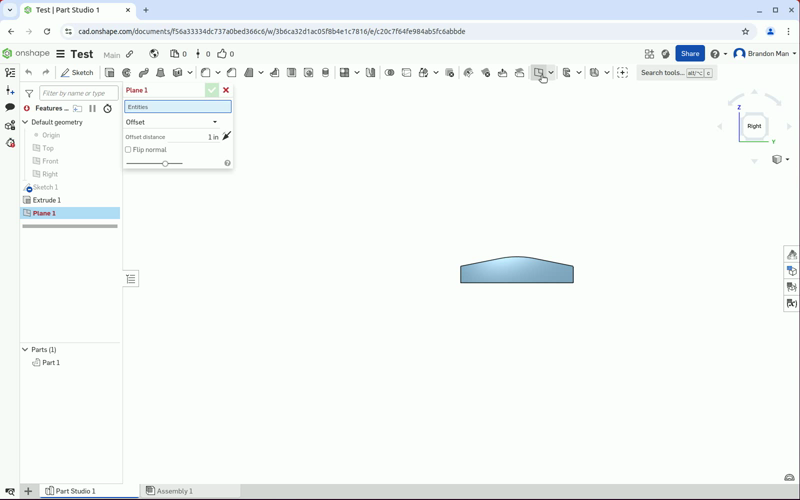
mouse_move(73, 176)
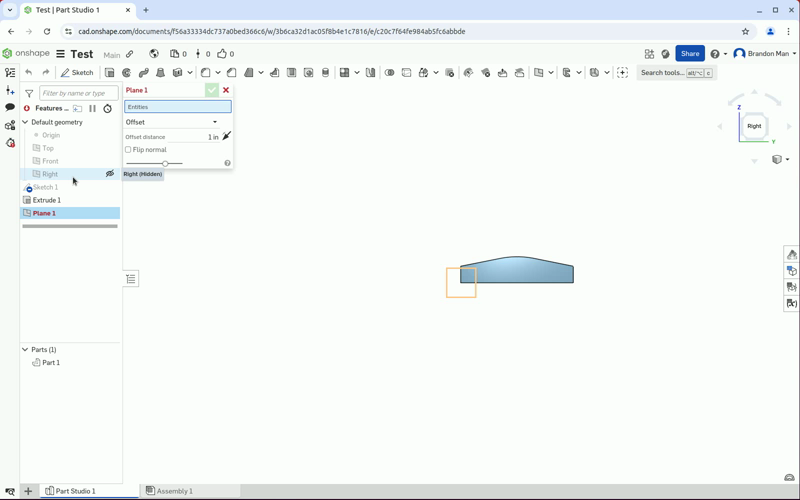
click(73, 176)
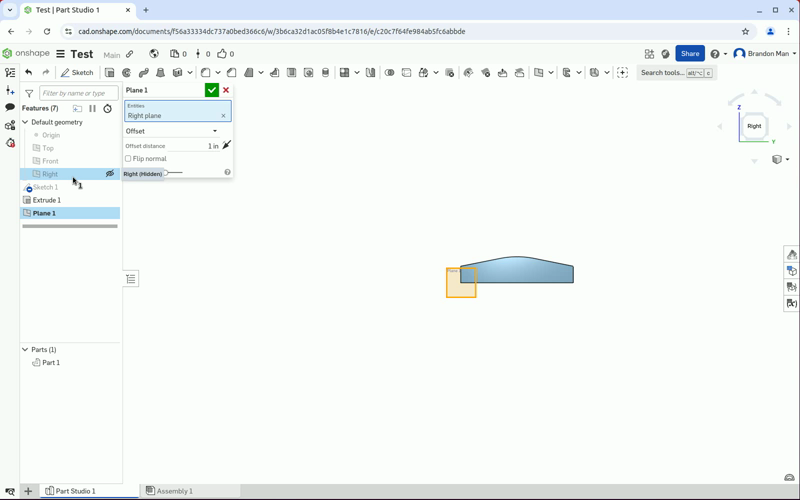
key(tab, 2)
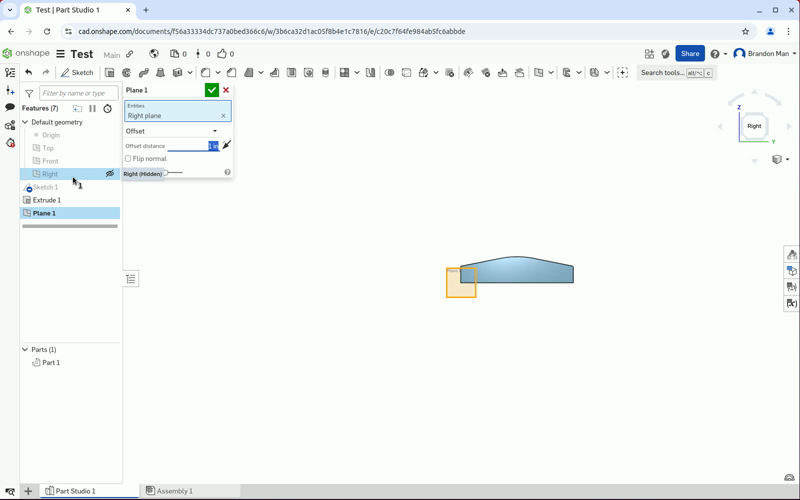
text(1.202)
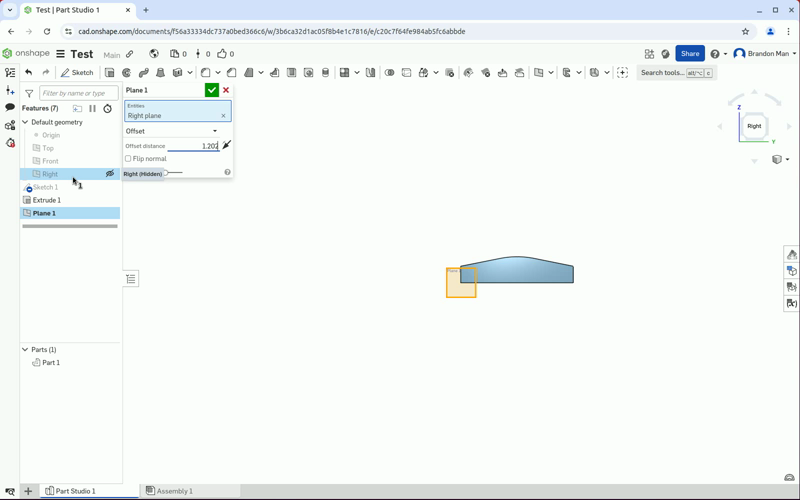
key(enter, 2)
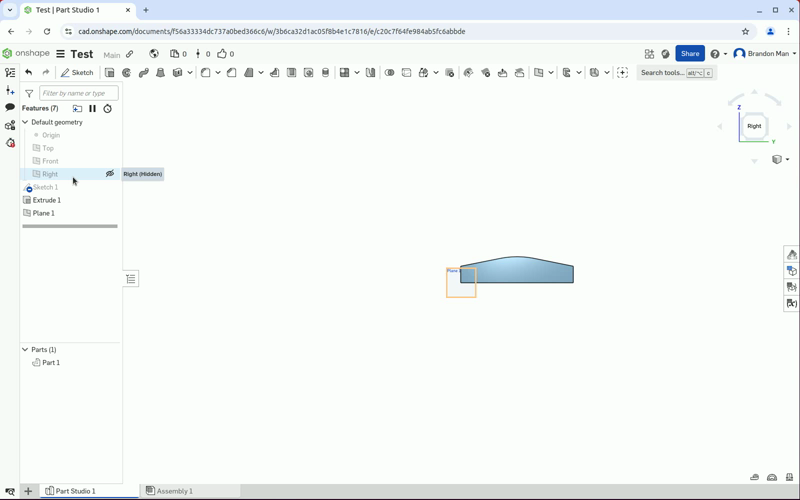
key(shift+s)
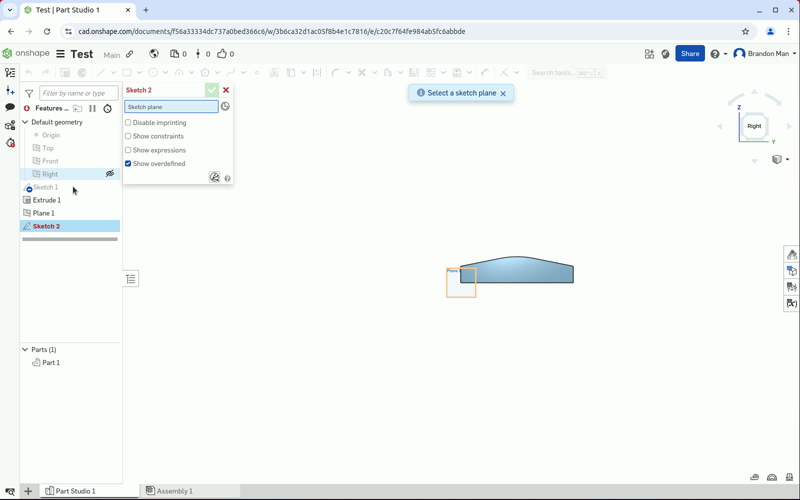
mouse_move(73, 215)
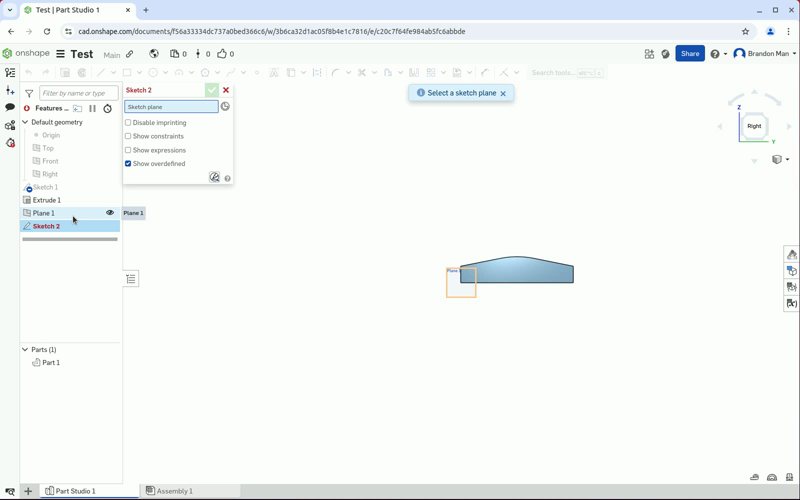
click(73, 215)
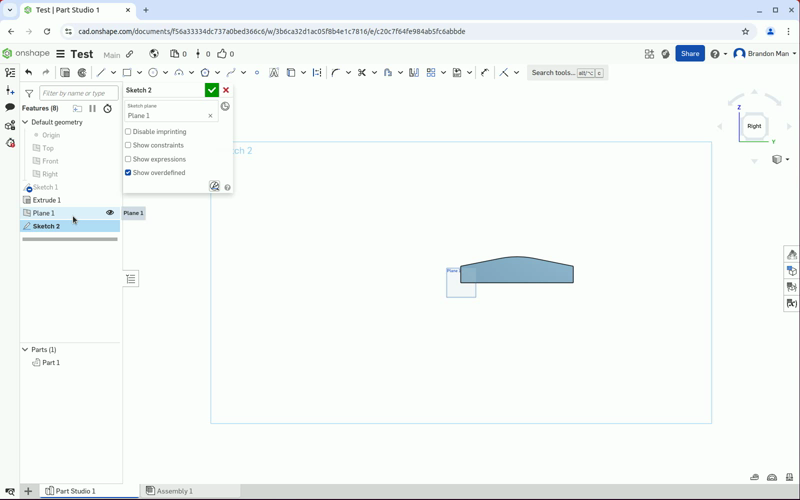
mouse_move(73, 352)
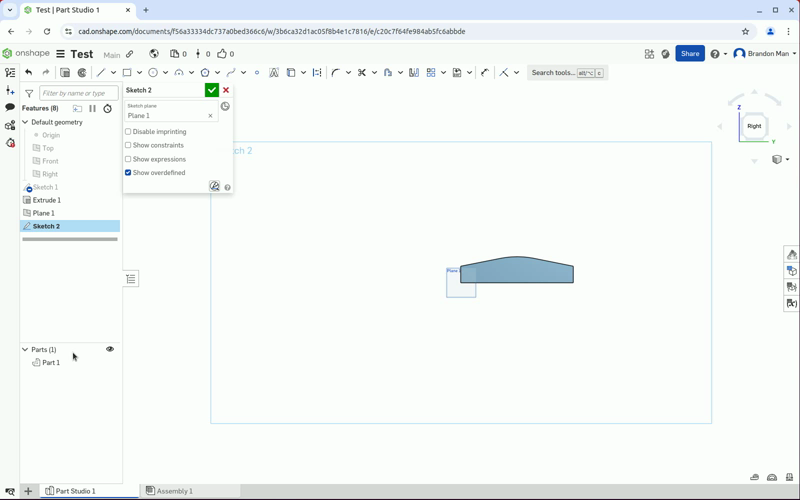
key(y)
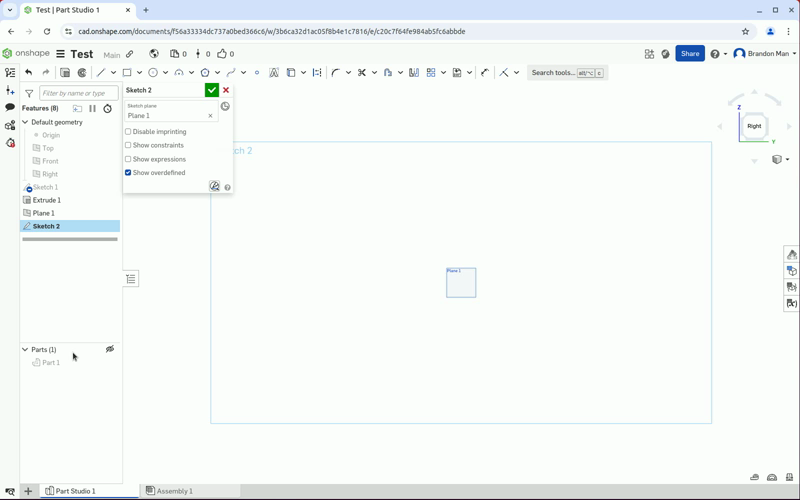
key(a)
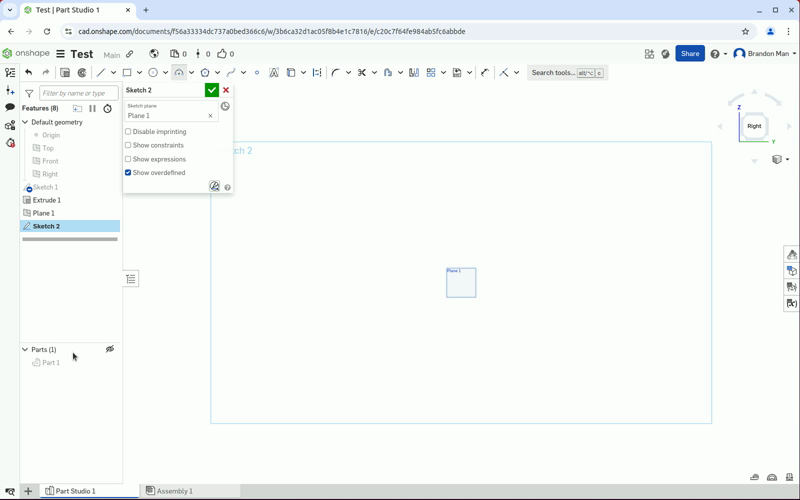
key_down(shift)
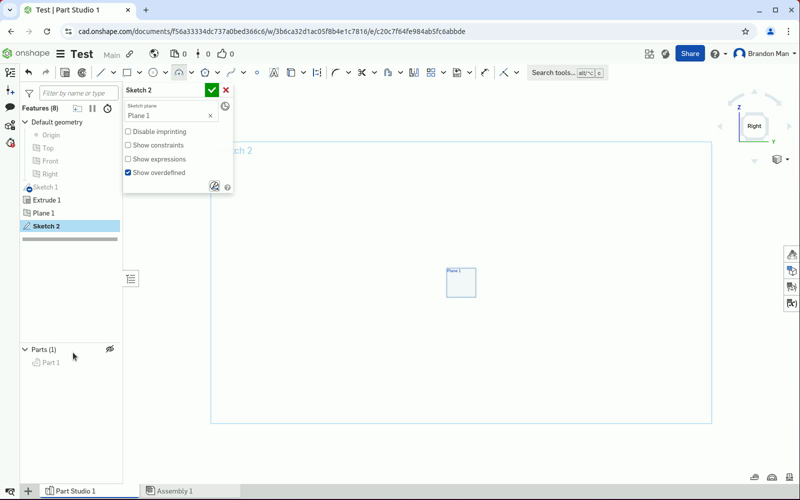
mouse_move(504, 262)
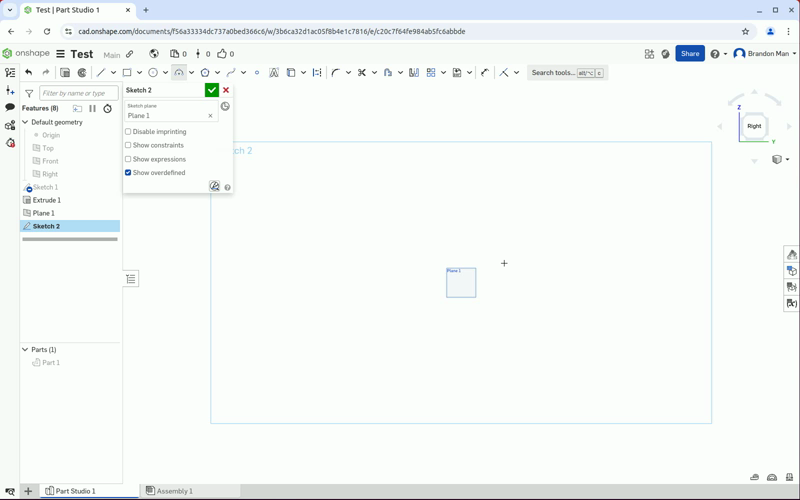
click(504, 262)
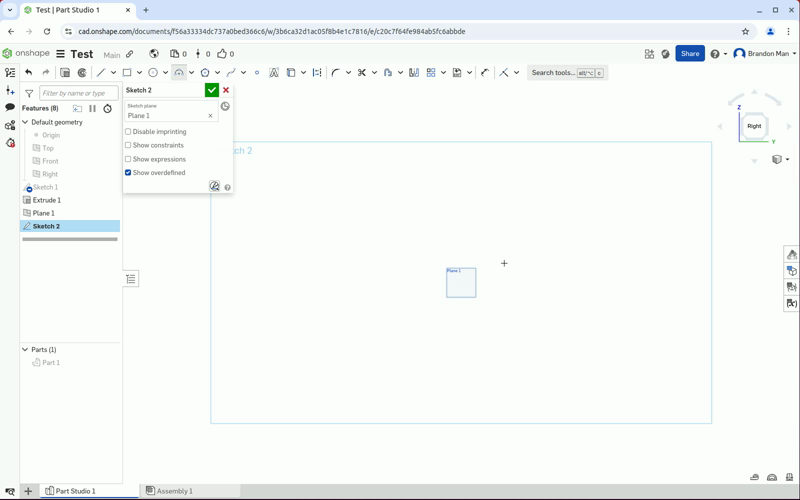
key_up(shift)
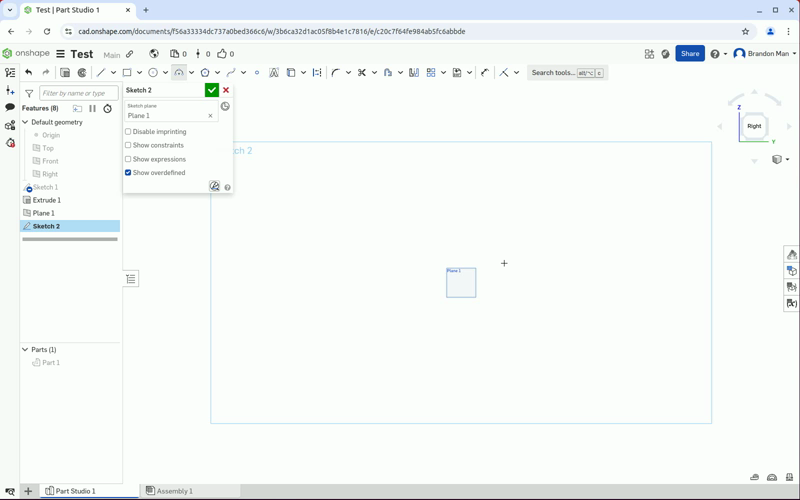
key_down(shift)
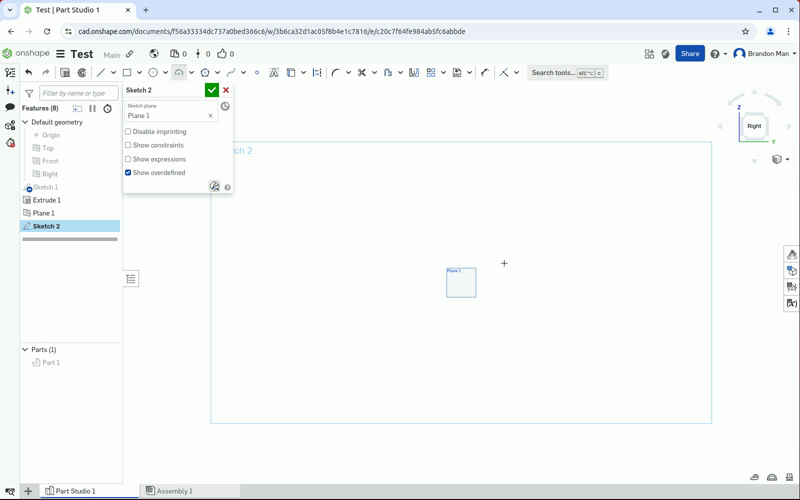
mouse_move(504, 271)
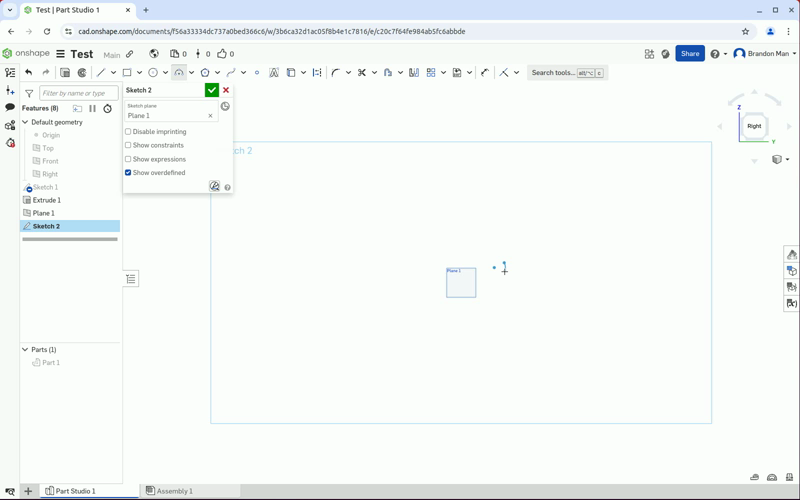
click(504, 271)
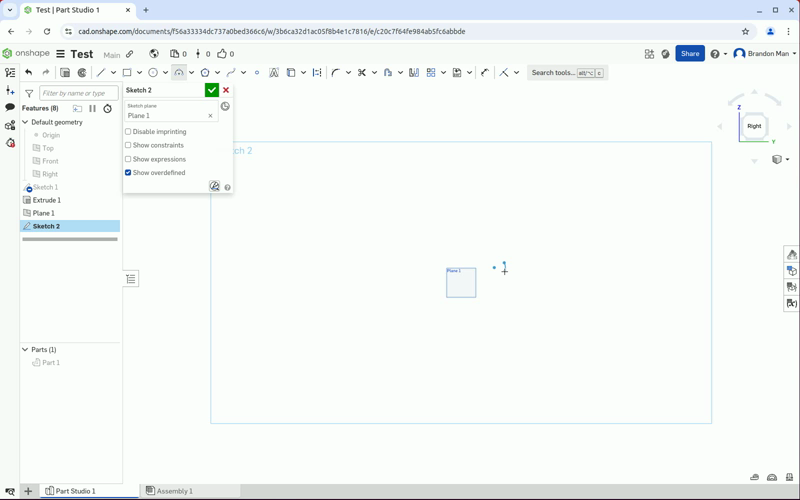
mouse_move(500, 267)
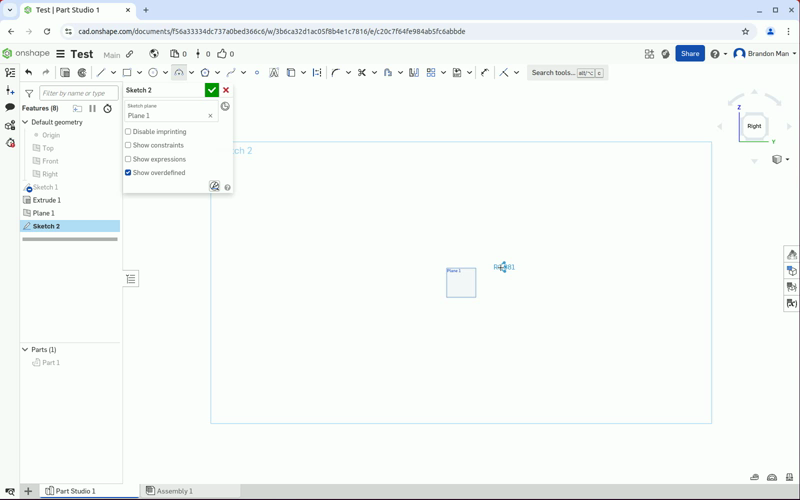
click(500, 267)
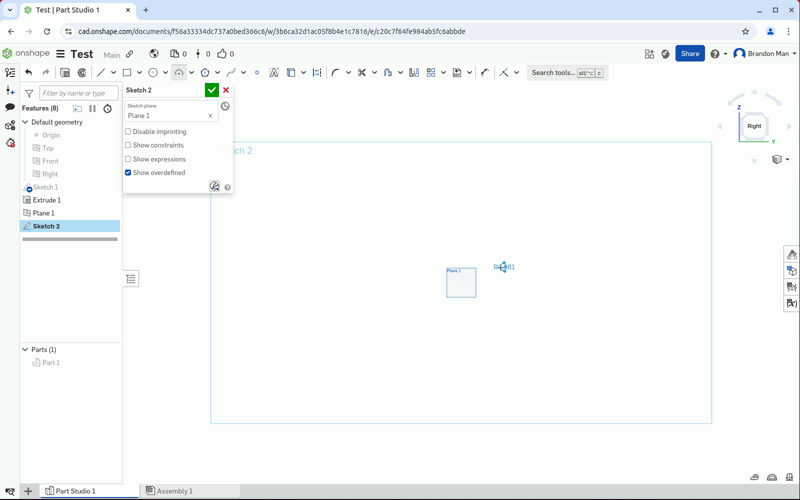
key_up(shift)
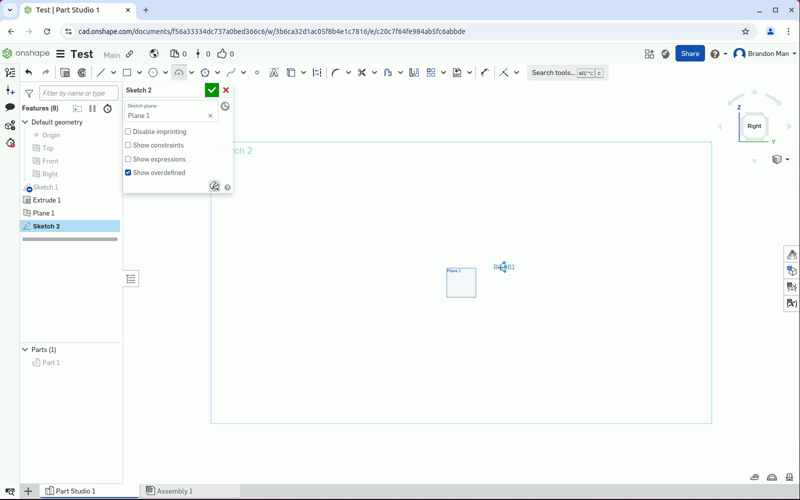
key(esc)
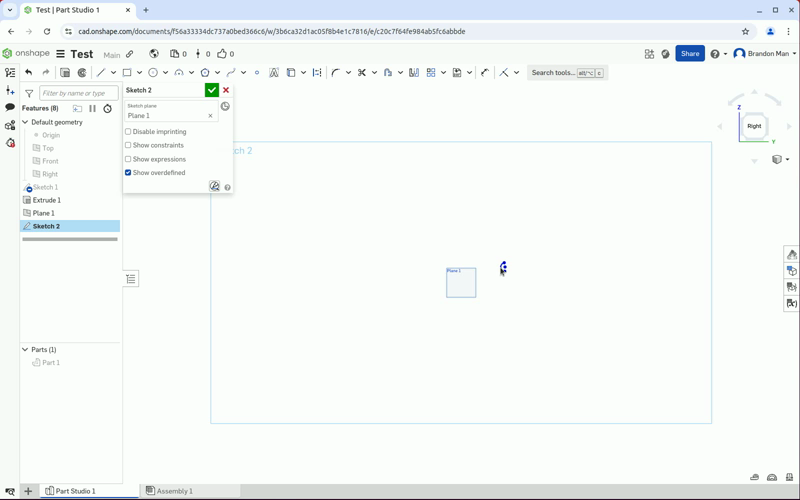
key(l)
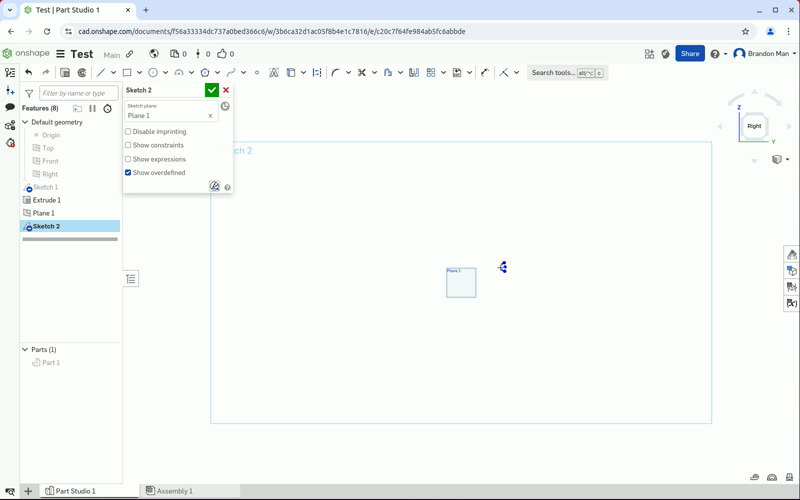
mouse_move(504, 271)
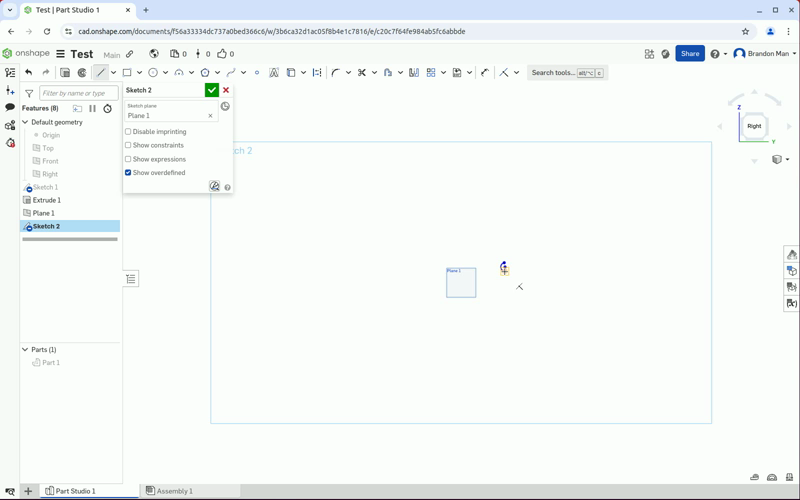
scroll(6)
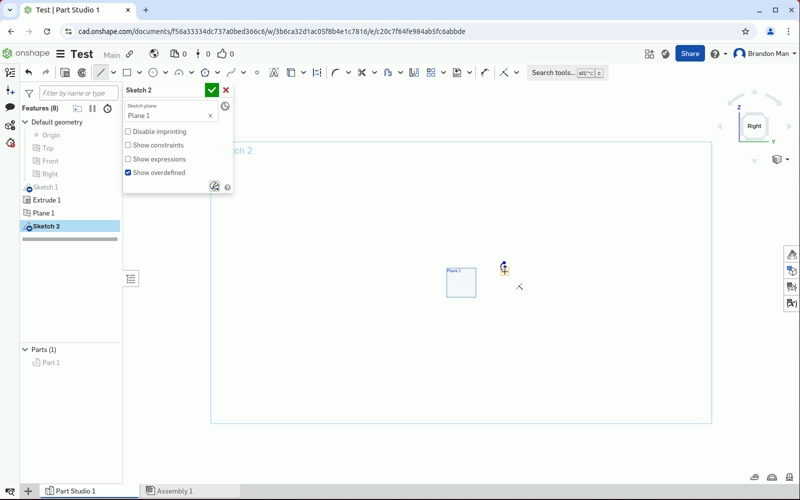
scroll(6)
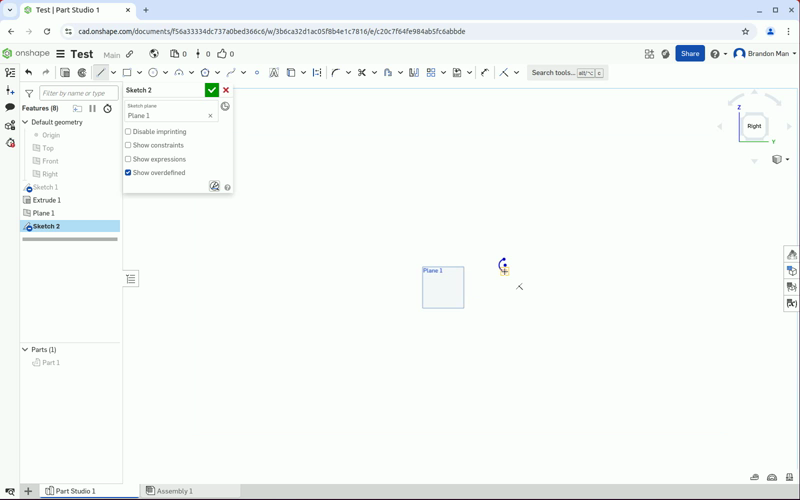
scroll(6)
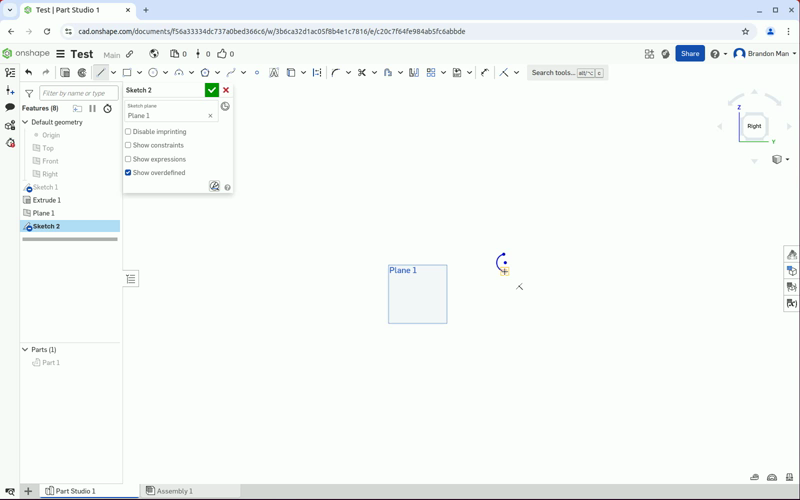
scroll(6)
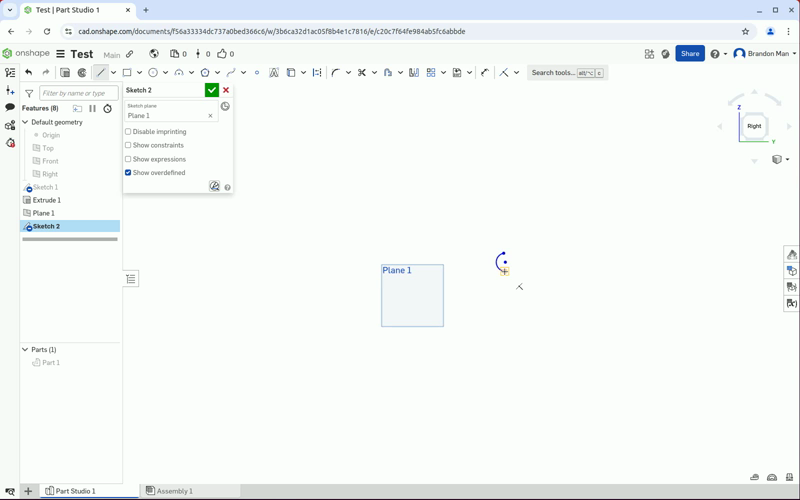
scroll(6)
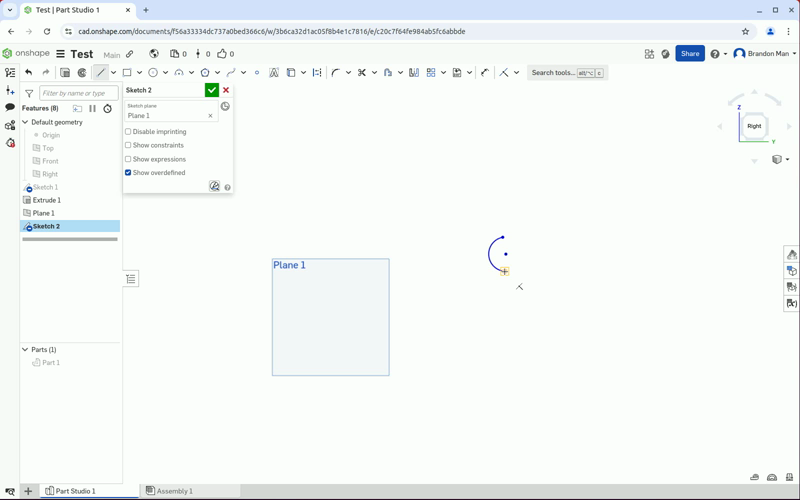
scroll(6)
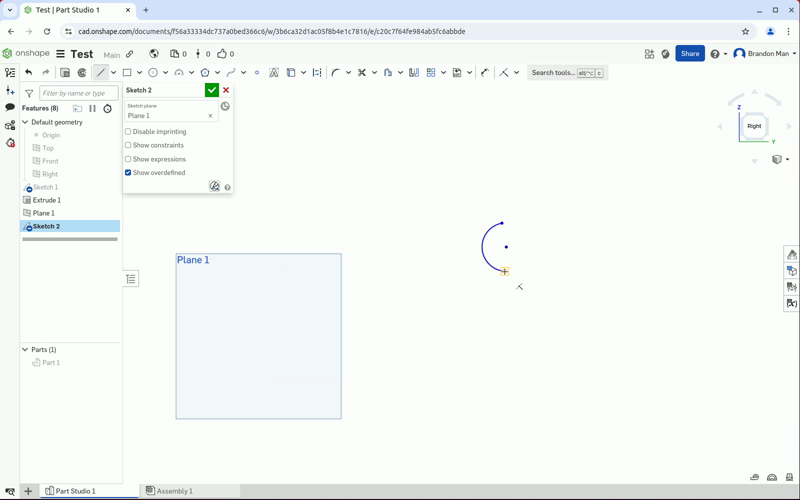
scroll(6)
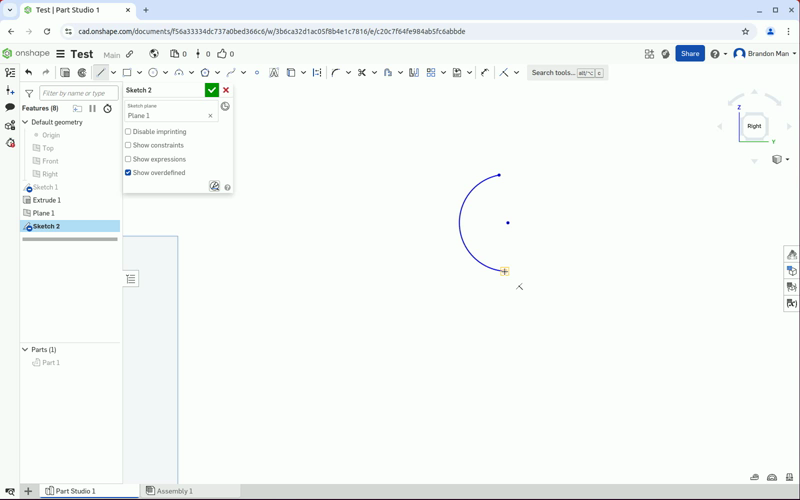
click(504, 271)
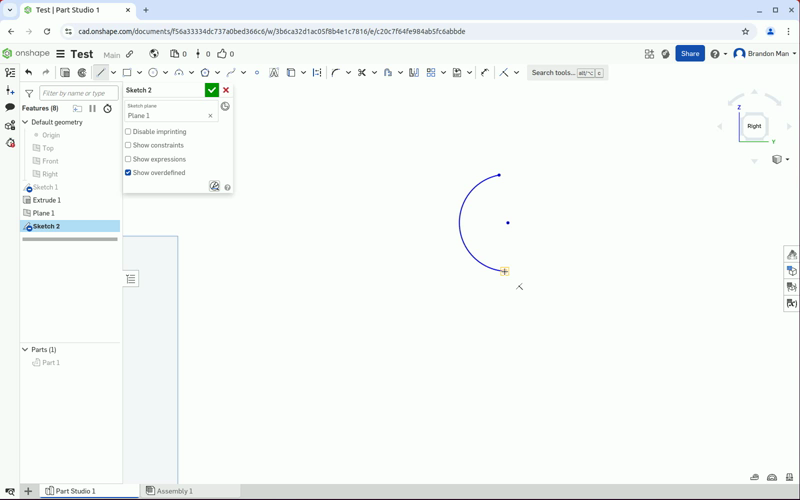
scroll(-6)
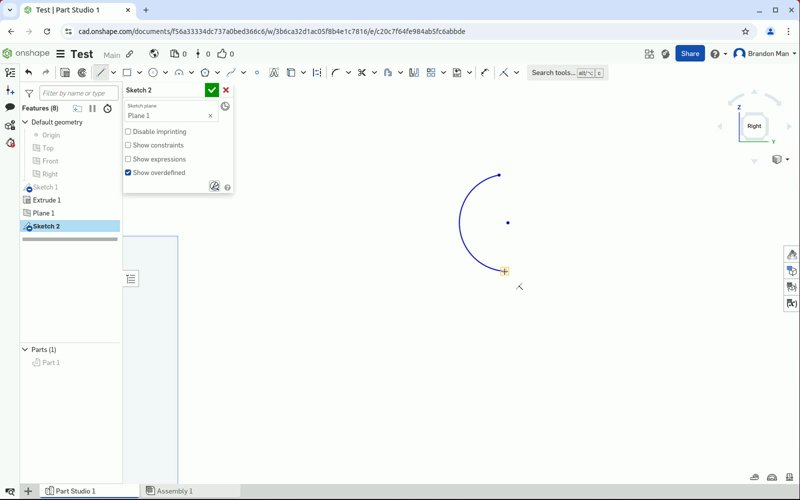
scroll(-6)
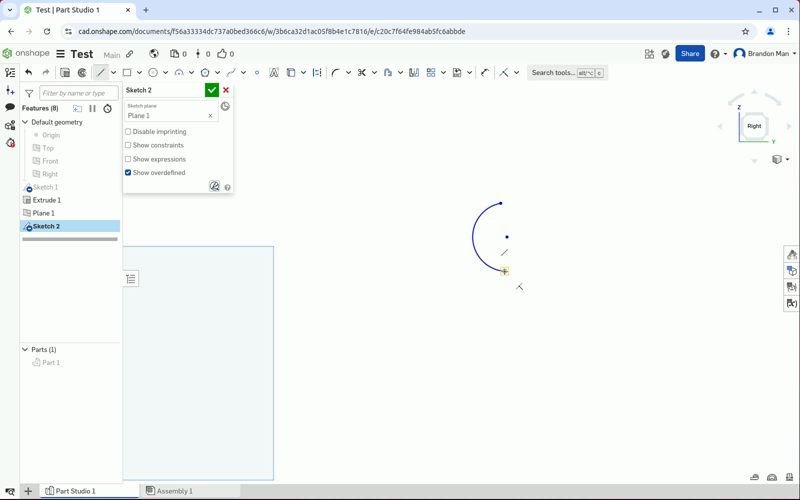
scroll(-6)
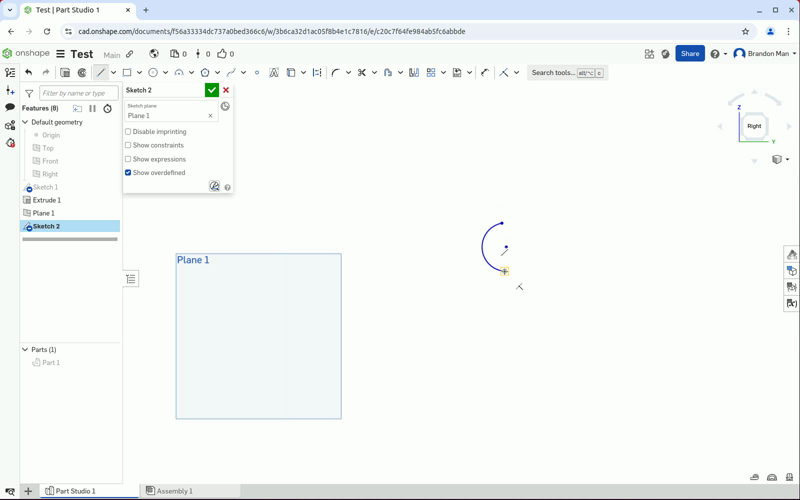
scroll(-6)
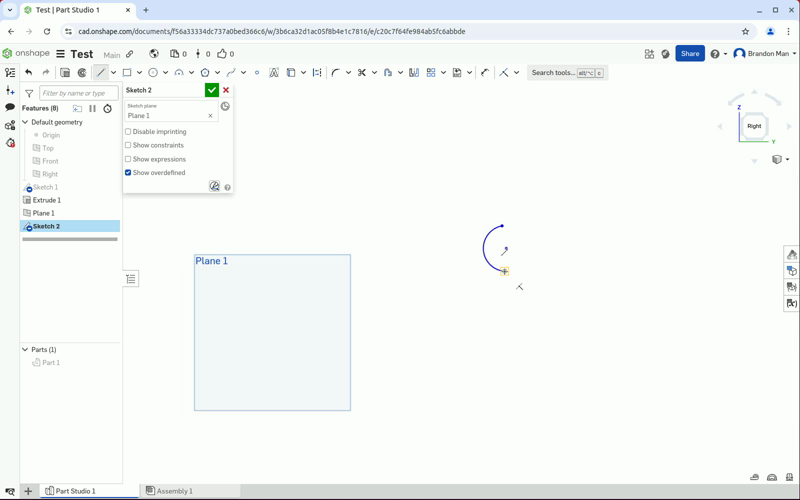
scroll(-6)
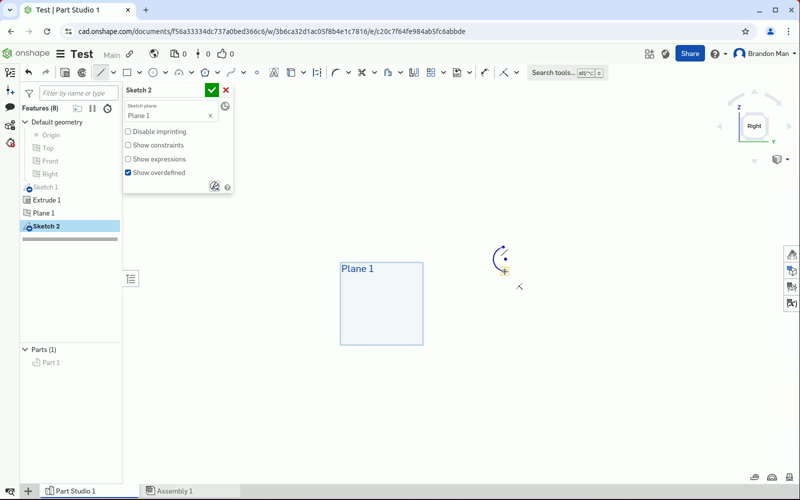
scroll(-6)
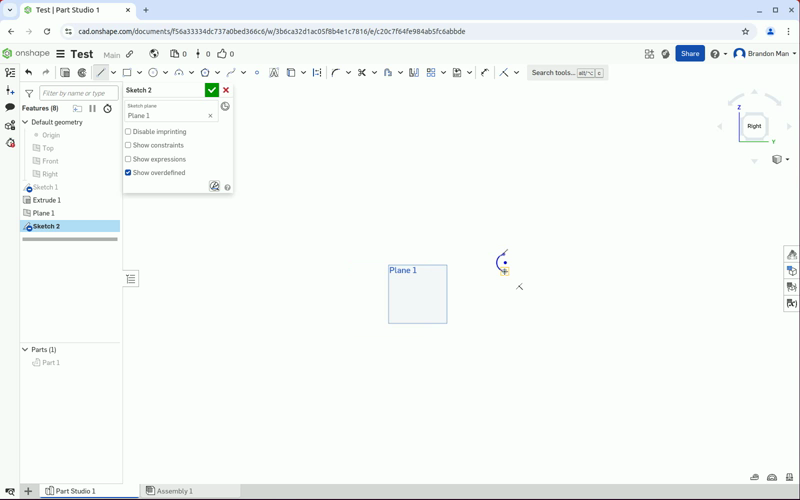
scroll(-6)
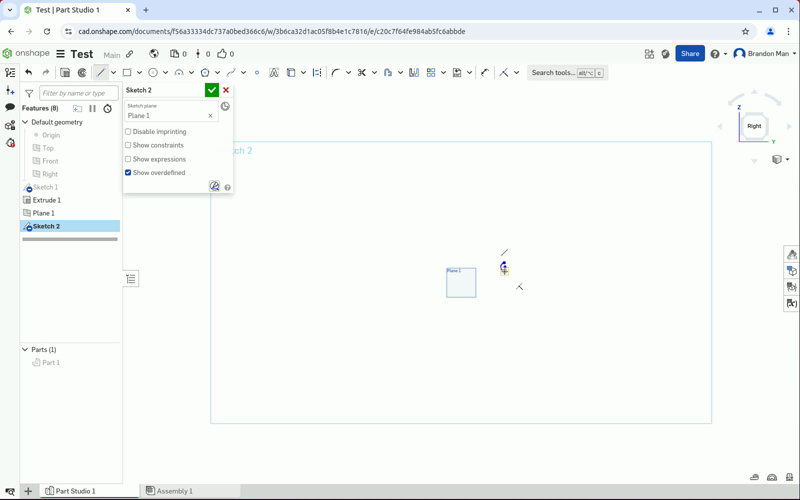
key_down(shift)
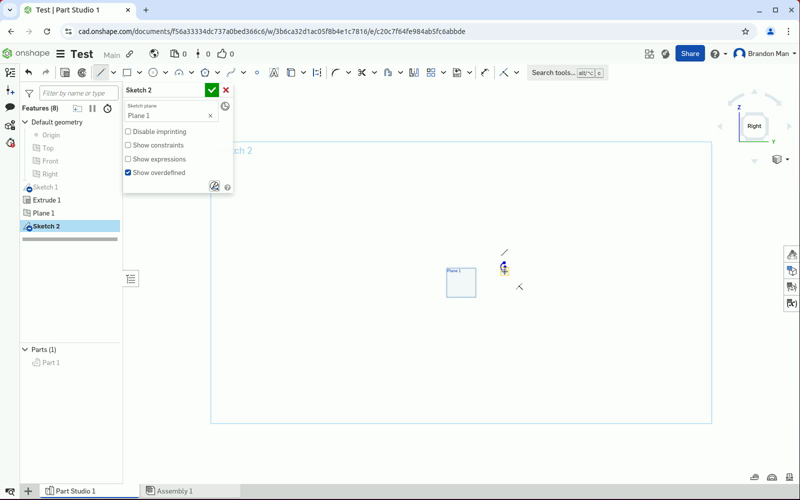
mouse_move(534, 271)
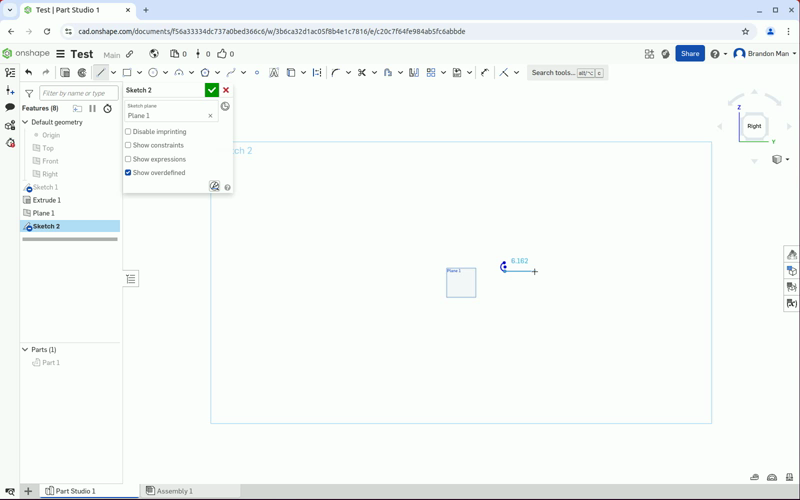
mouse_move(530, 271)
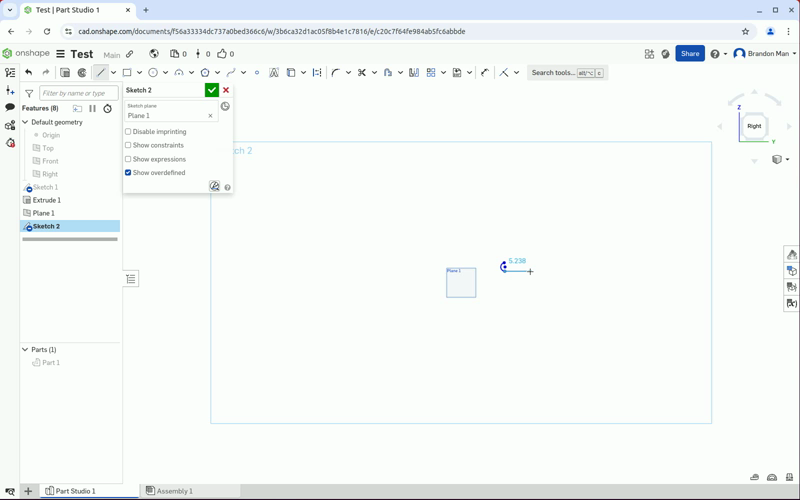
click(530, 271)
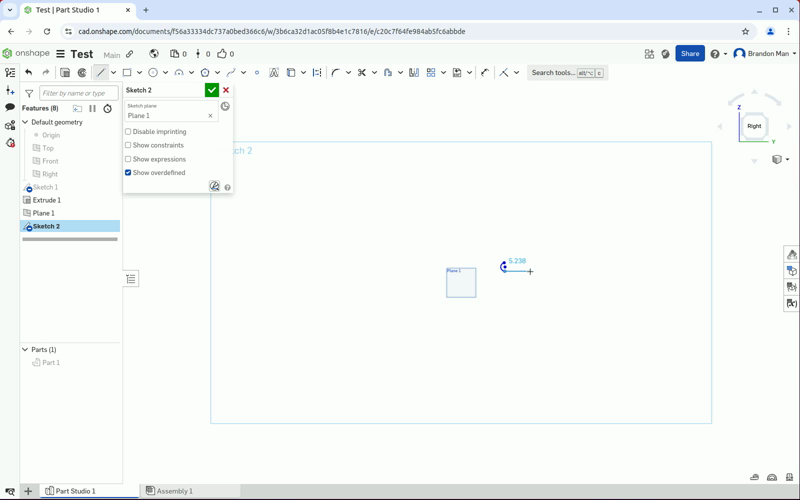
key_up(shift)
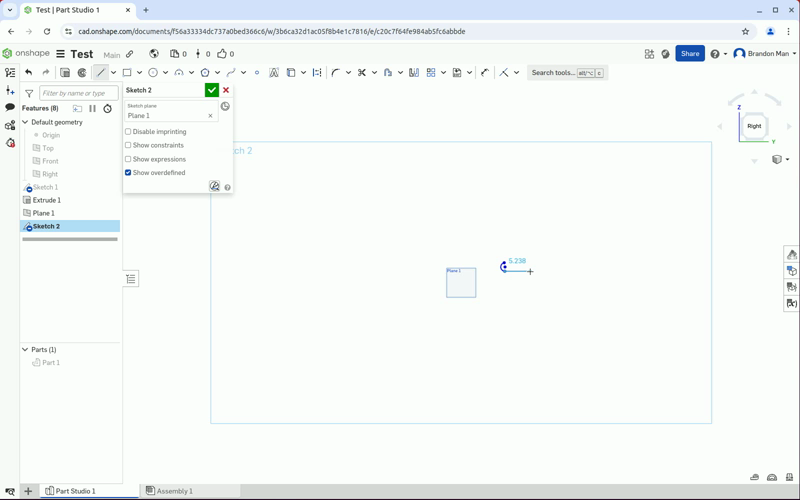
key(esc)
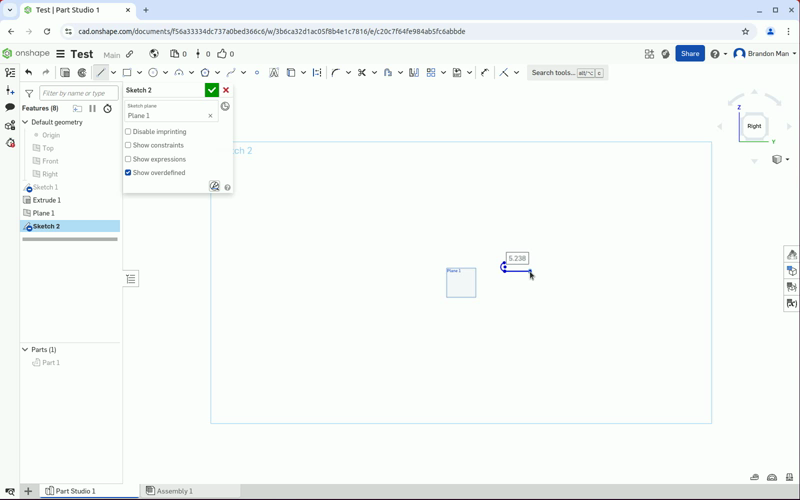
key(a)
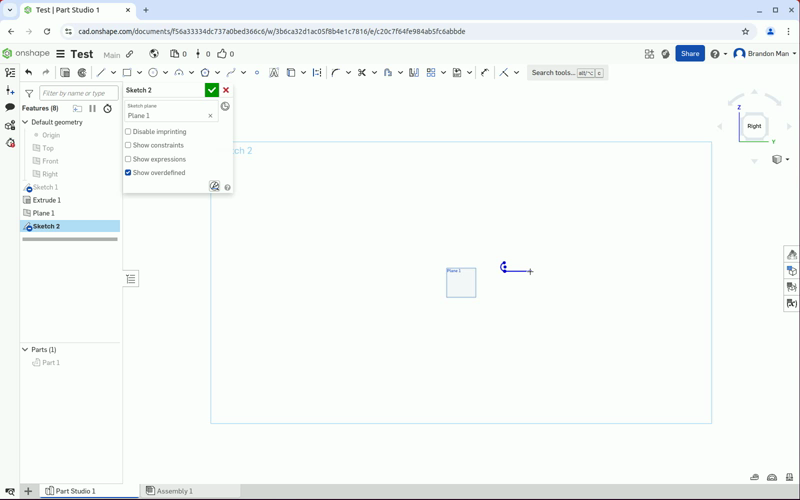
mouse_move(530, 271)
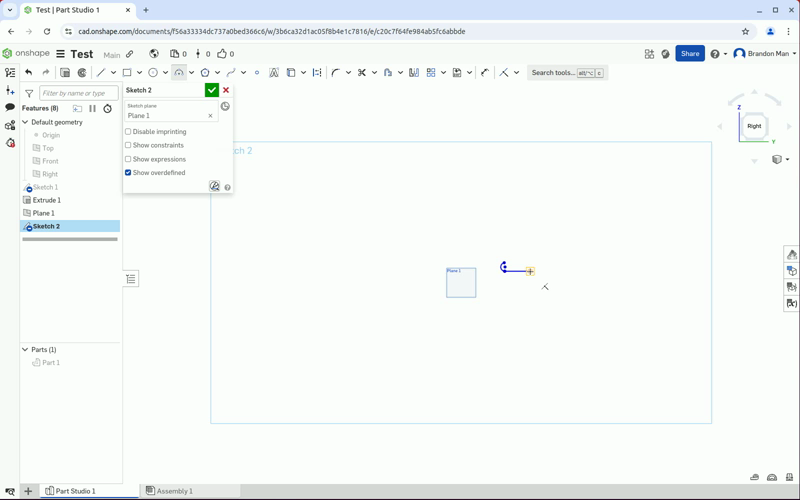
click(530, 271)
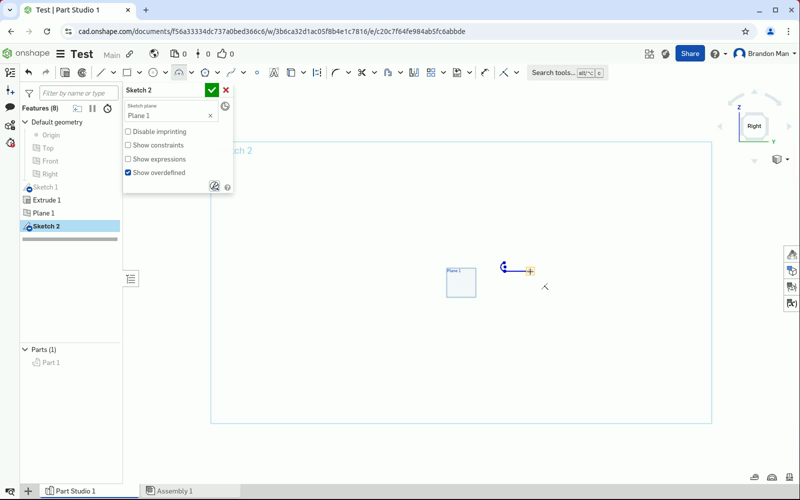
key_down(shift)
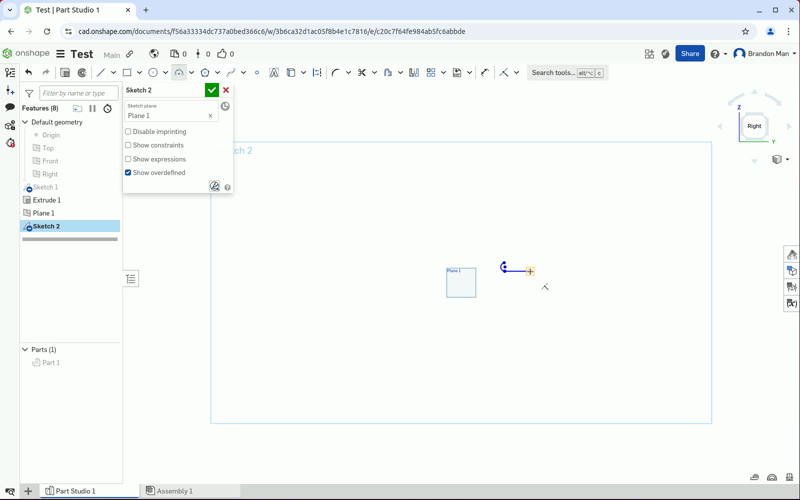
mouse_move(530, 262)
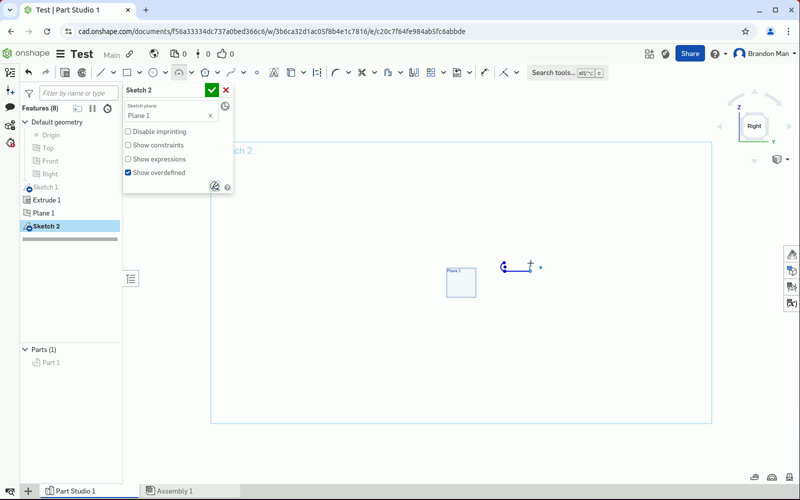
click(530, 262)
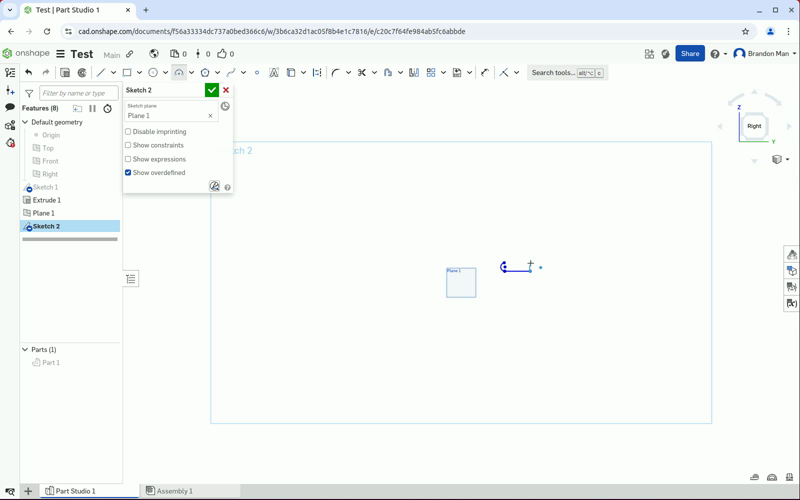
mouse_move(534, 267)
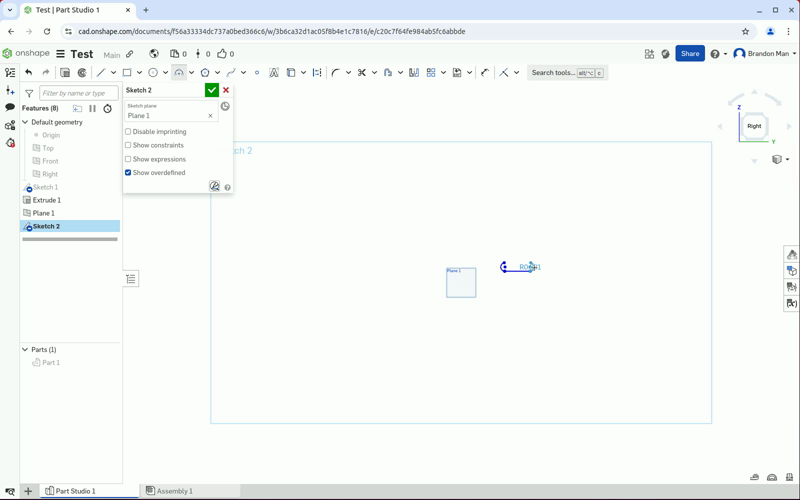
click(534, 267)
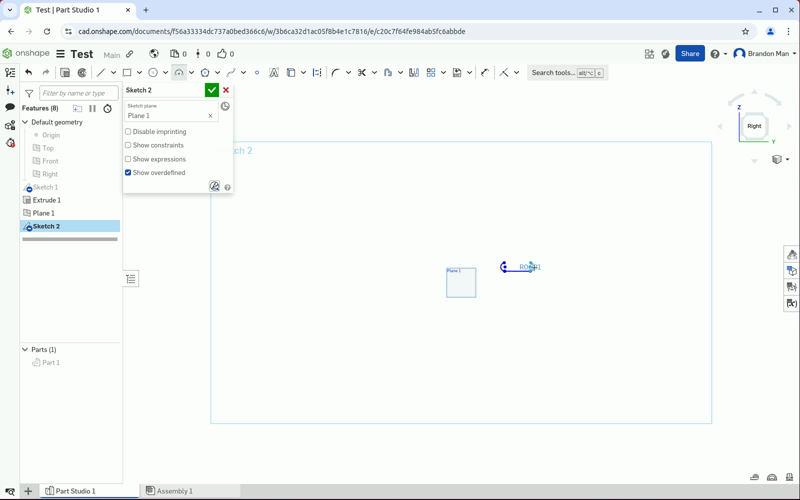
key_up(shift)
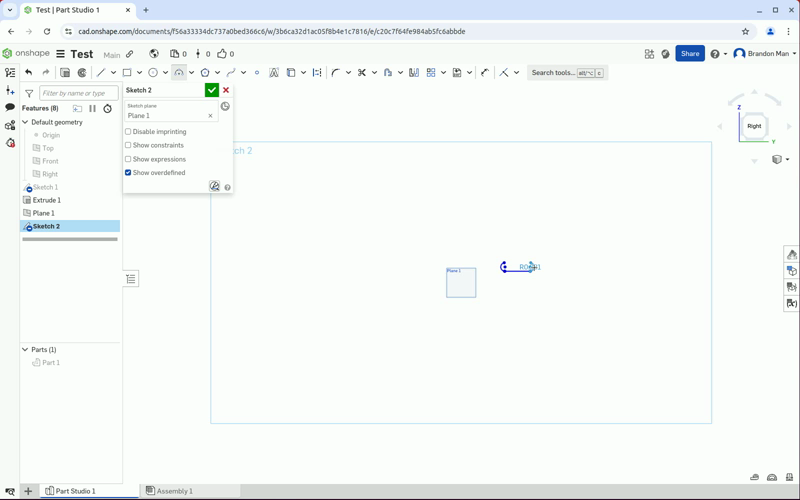
mouse_move(530, 262)
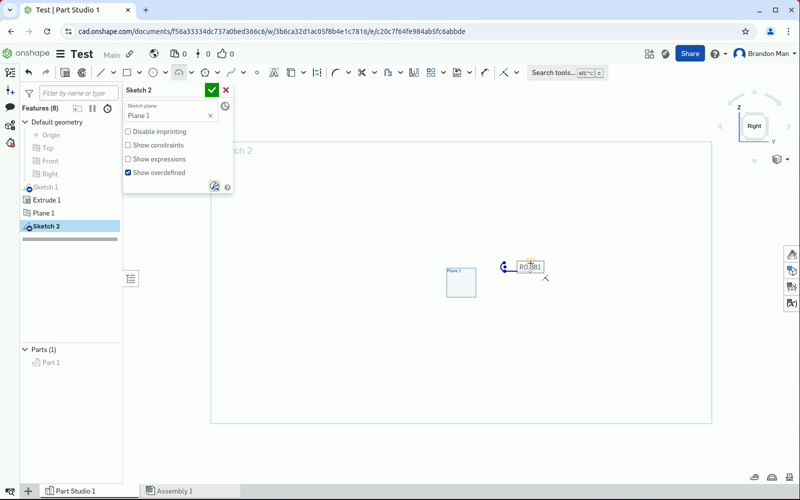
scroll(6)
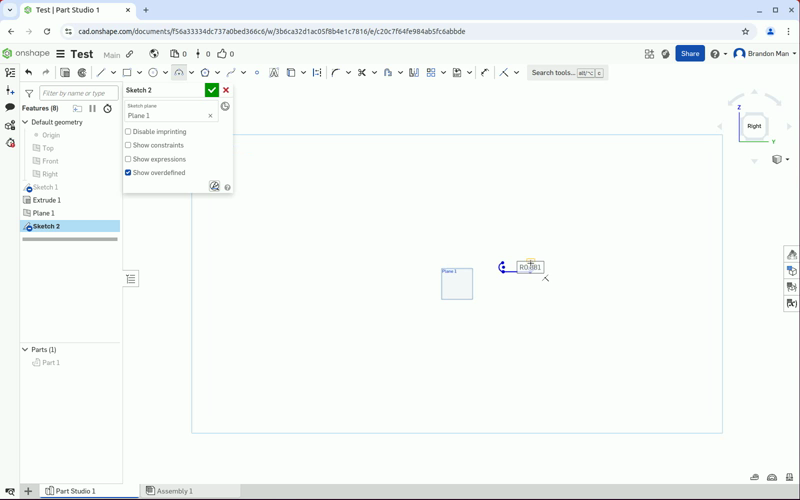
scroll(6)
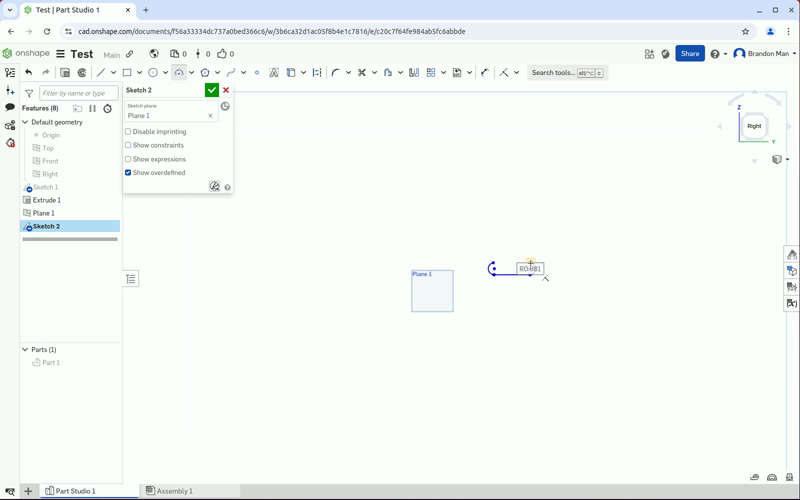
scroll(6)
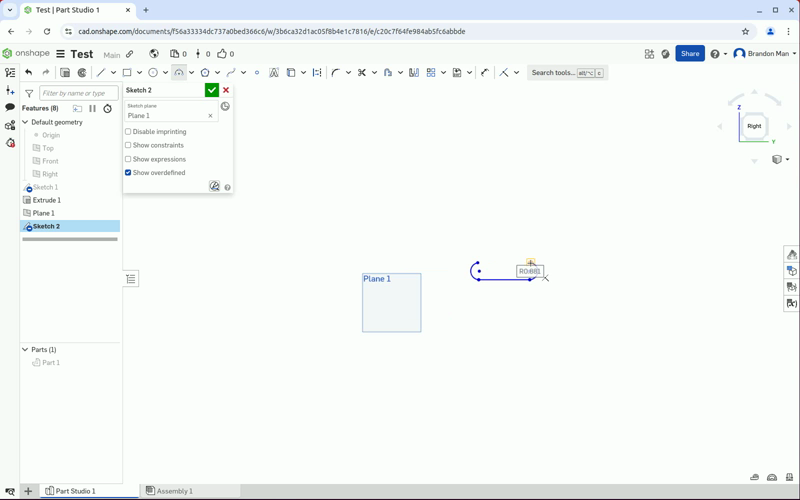
scroll(6)
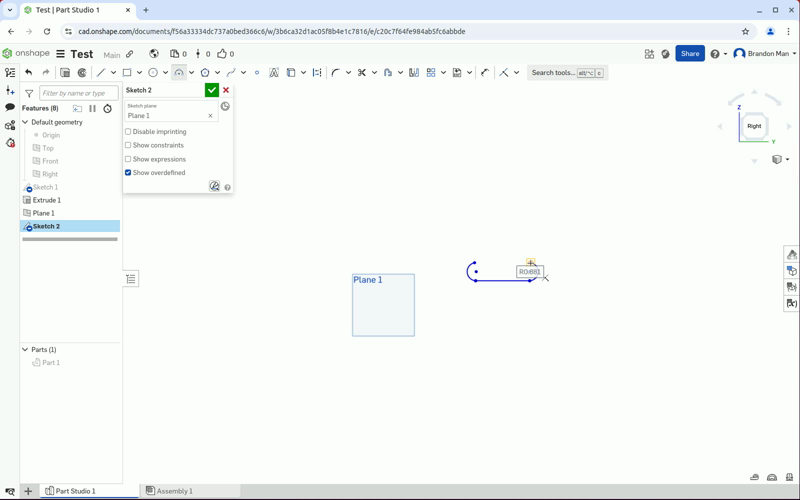
scroll(6)
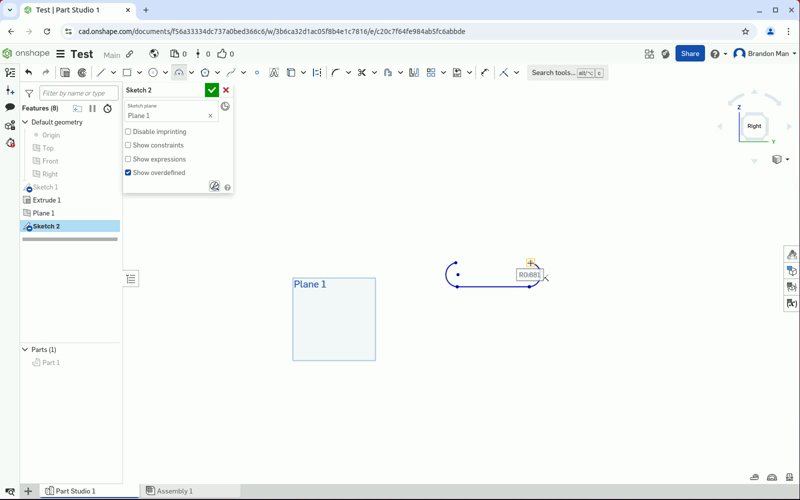
scroll(6)
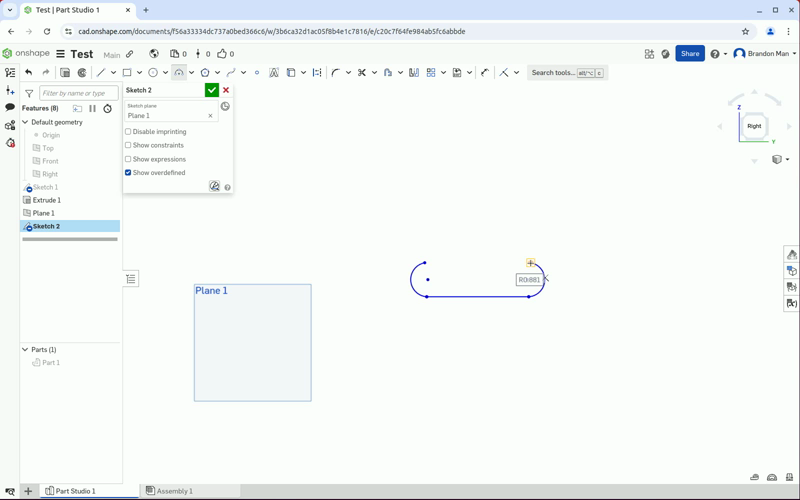
scroll(6)
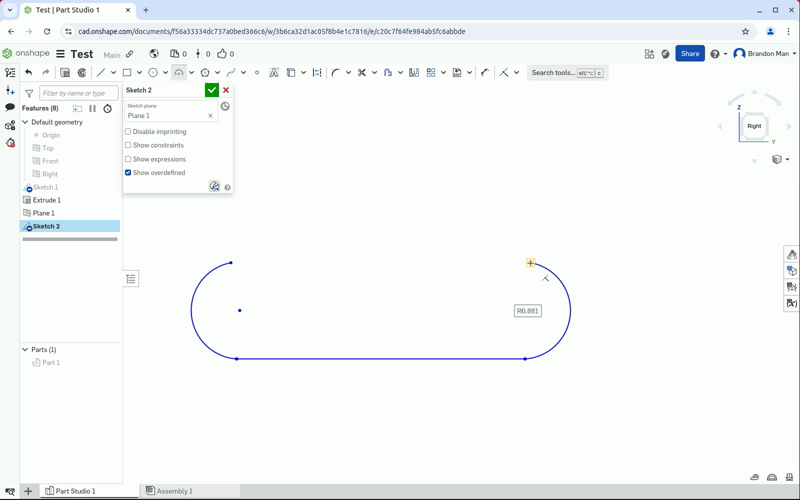
click(530, 262)
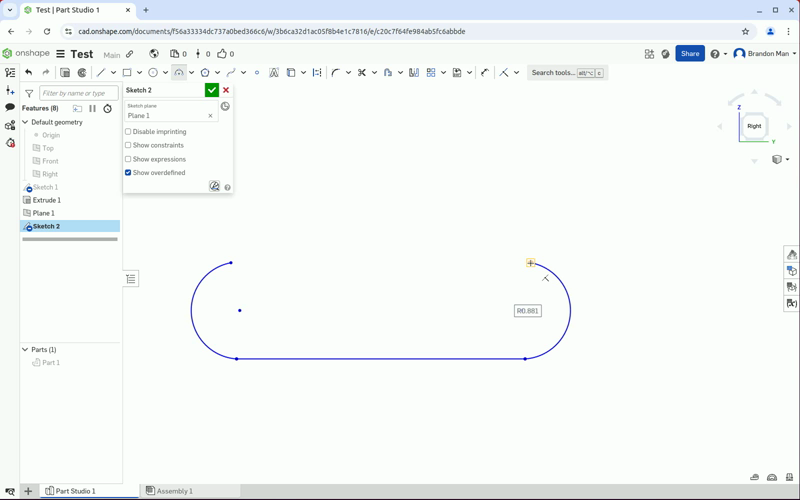
scroll(-6)
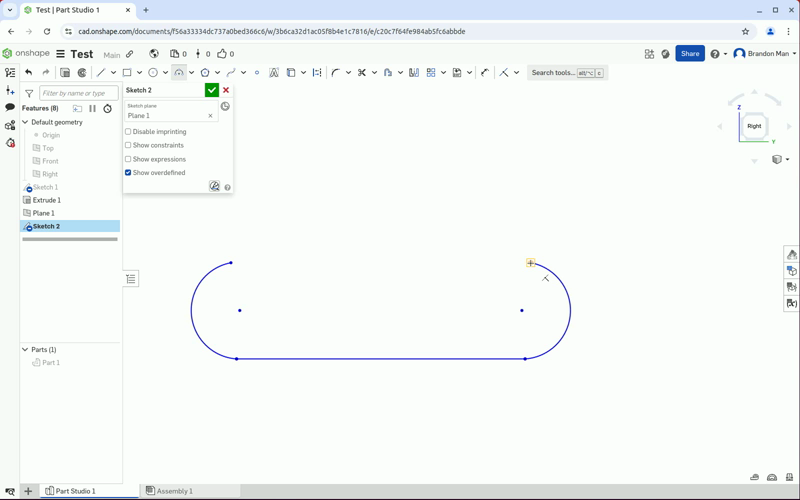
scroll(-6)
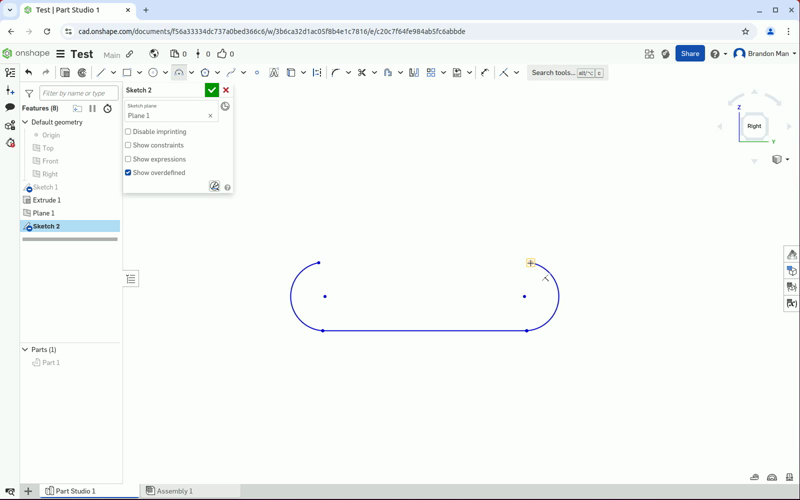
scroll(-6)
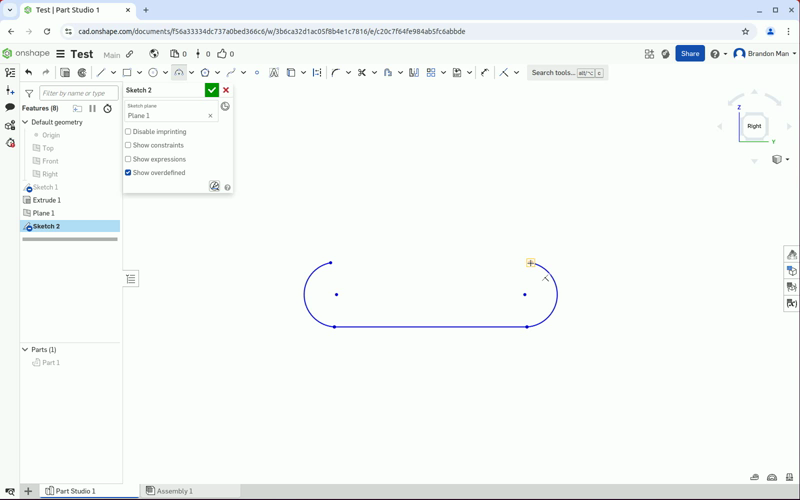
scroll(-6)
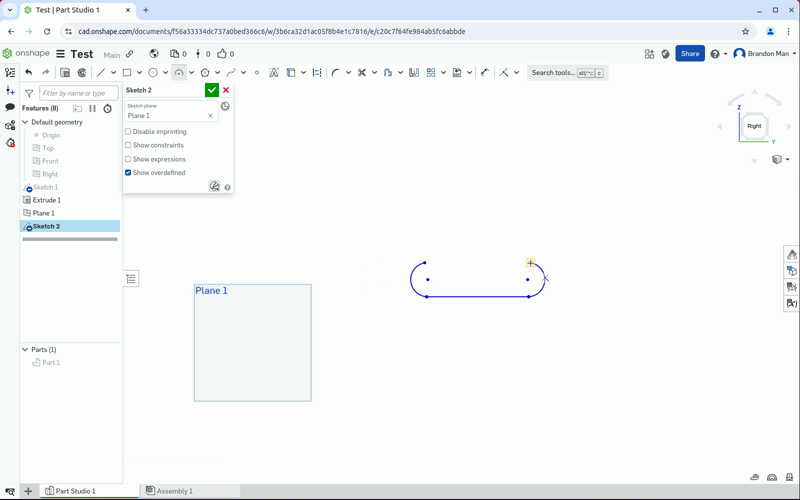
scroll(-6)
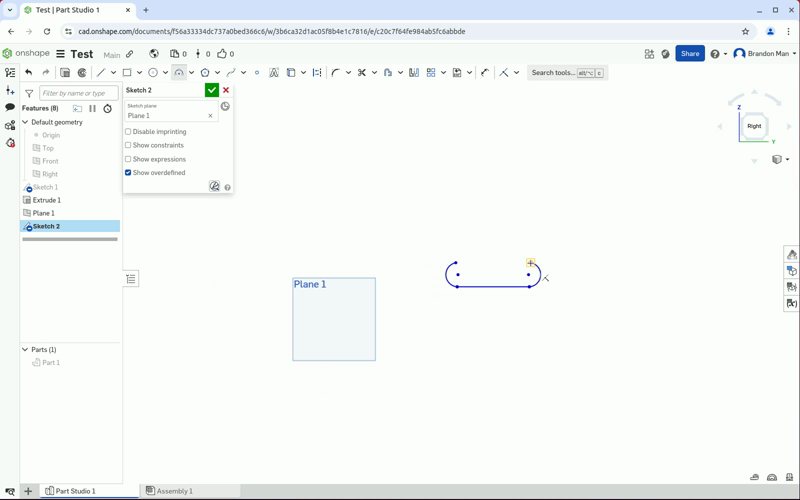
scroll(-6)
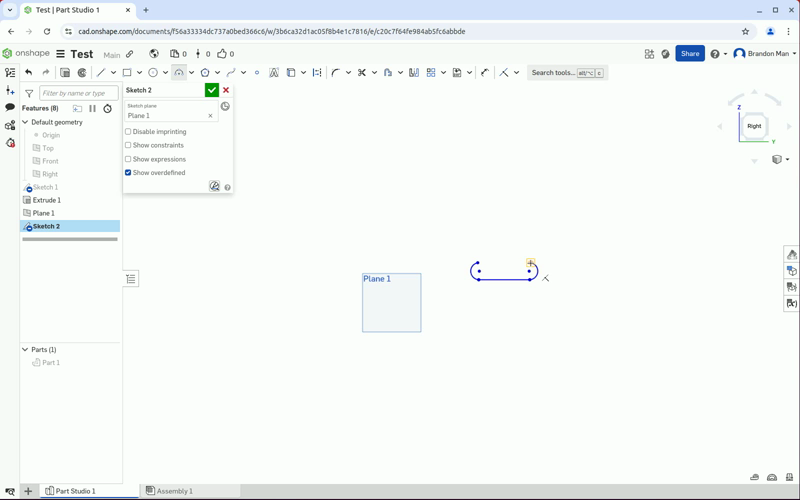
scroll(-6)
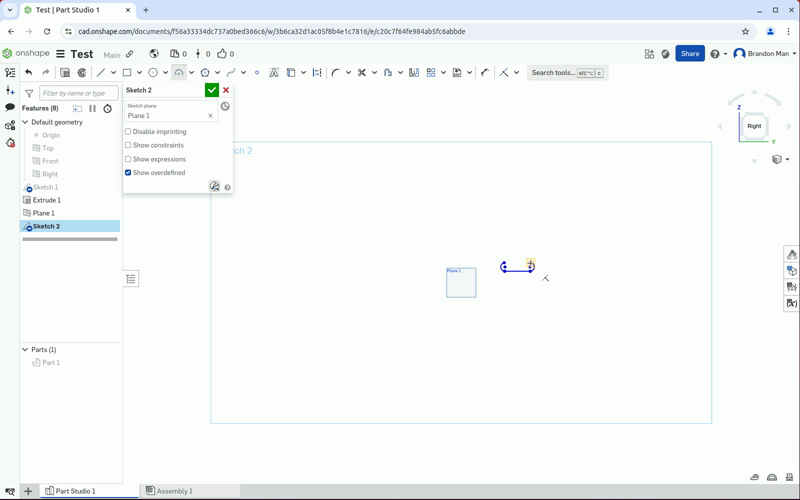
mouse_move(504, 262)
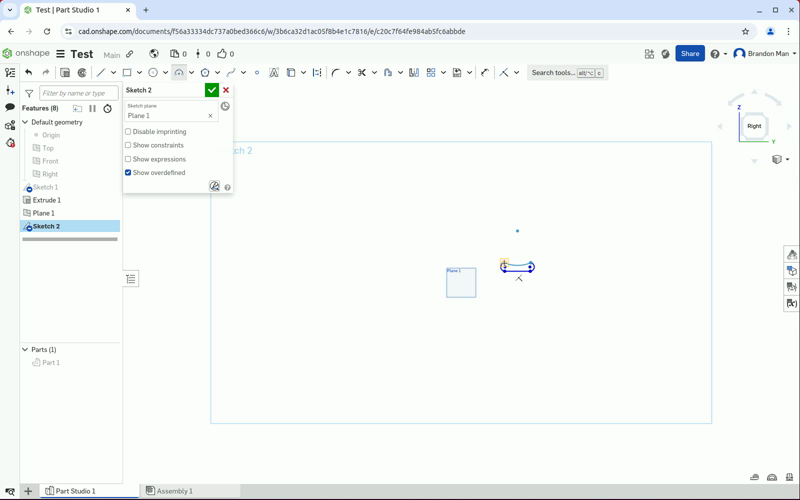
scroll(6)
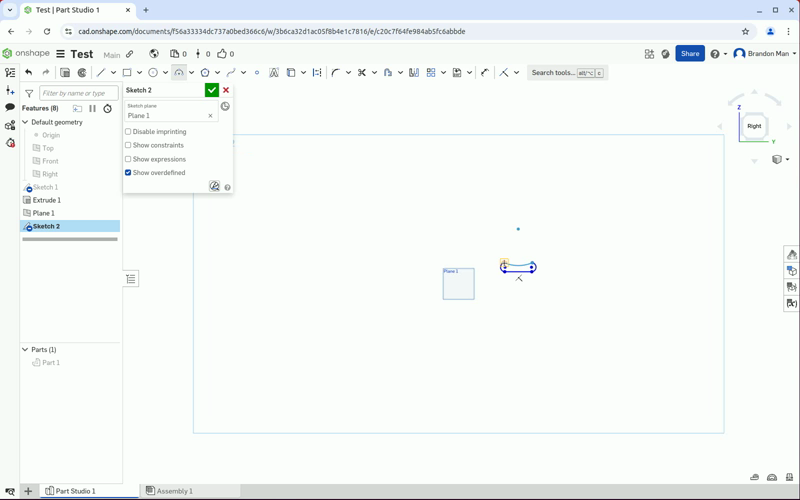
scroll(6)
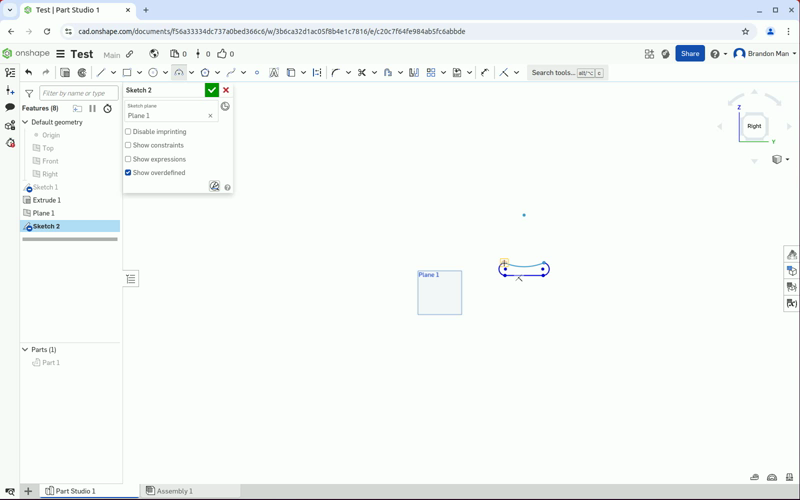
scroll(6)
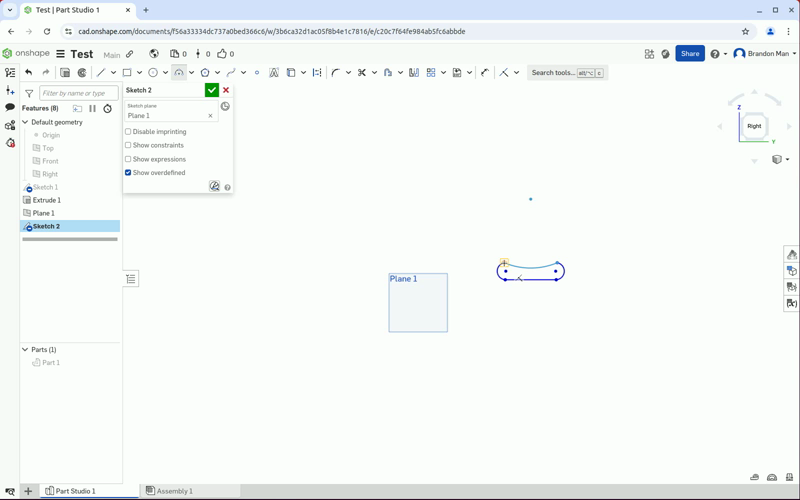
scroll(6)
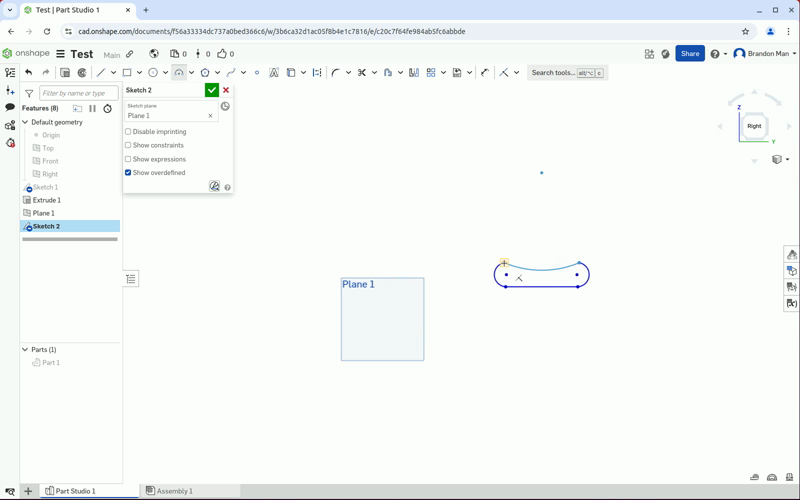
scroll(6)
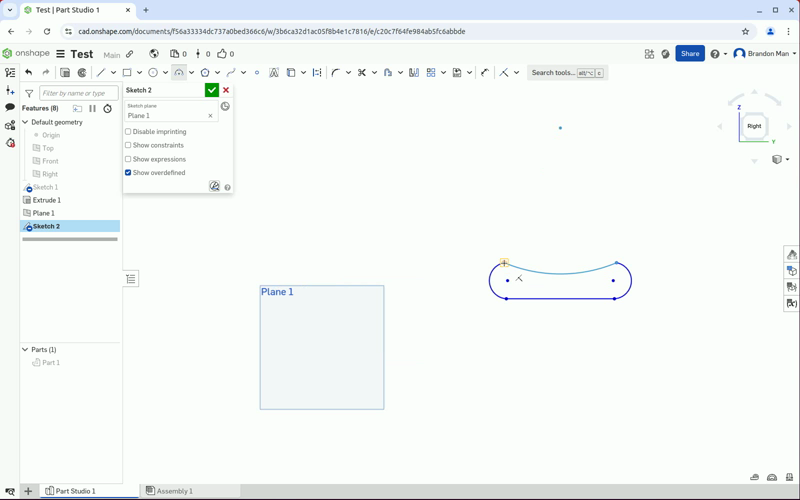
scroll(6)
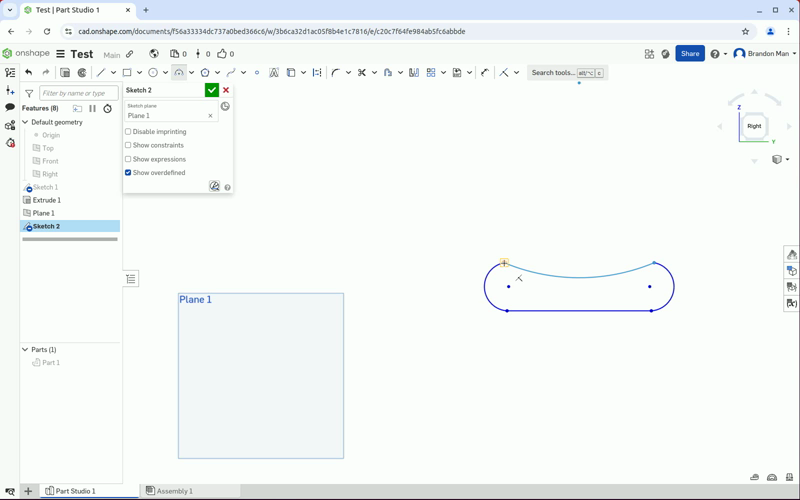
scroll(6)
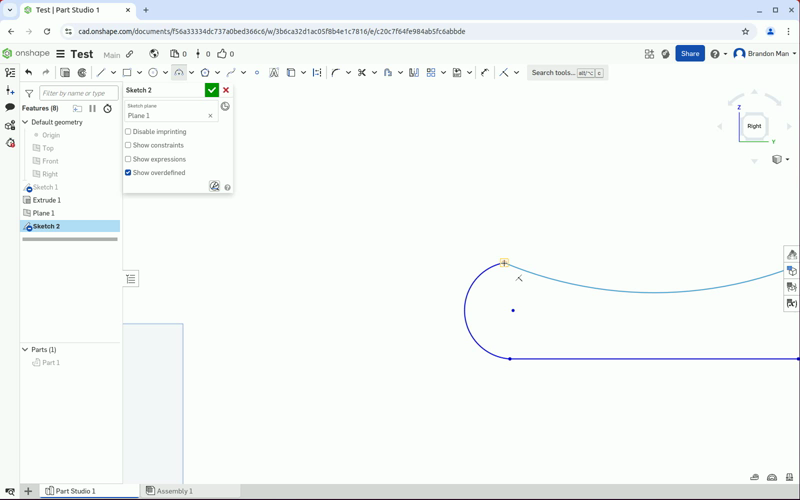
click(504, 262)
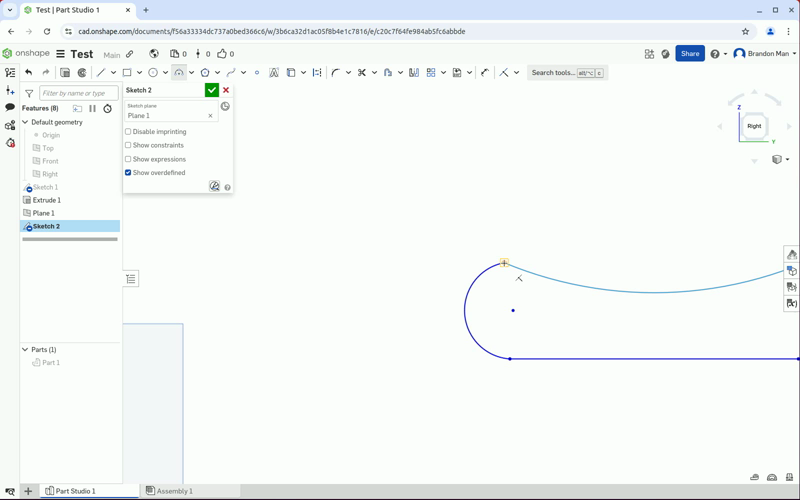
scroll(-6)
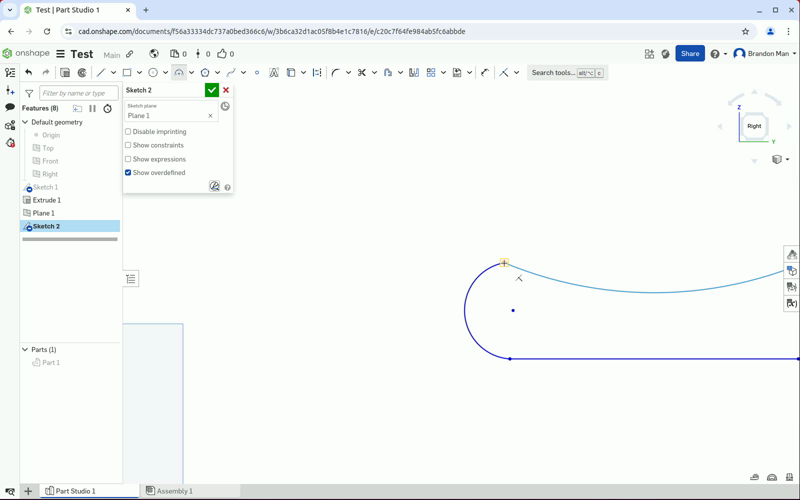
scroll(-6)
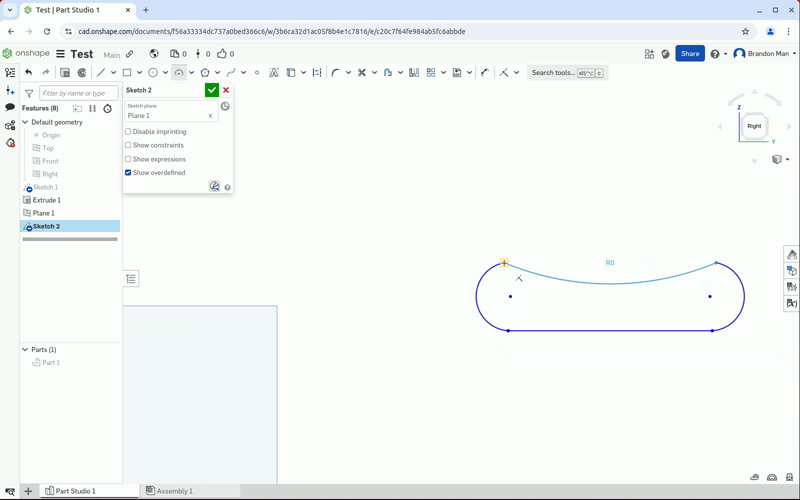
scroll(-6)
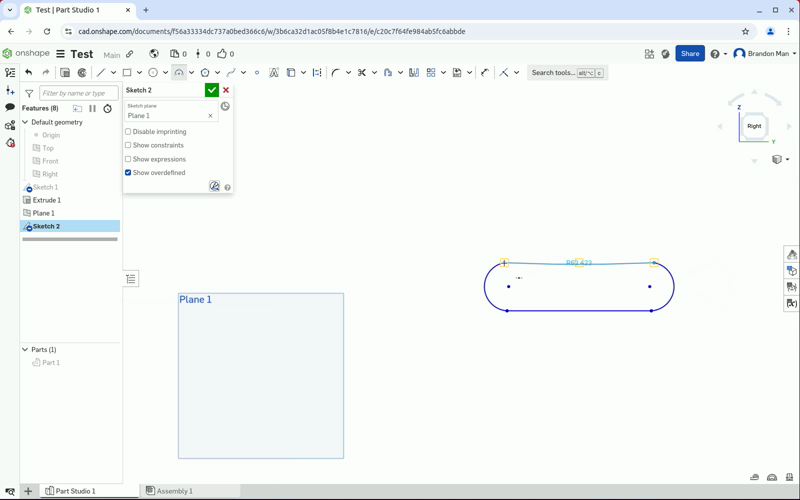
scroll(-6)
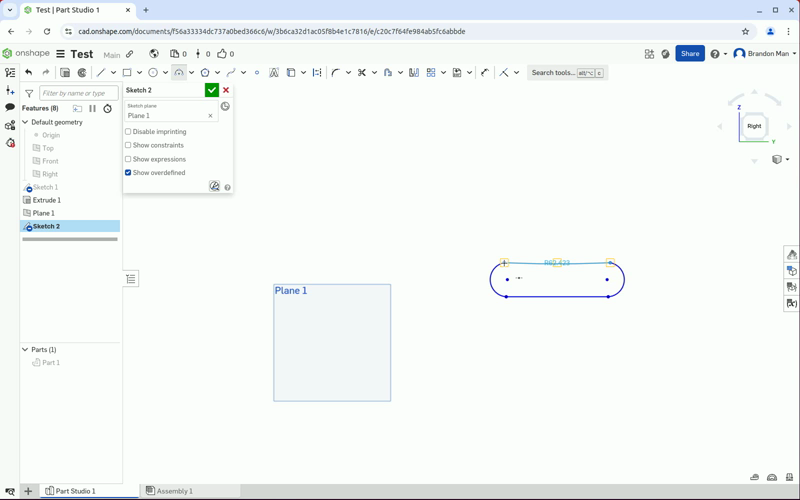
scroll(-6)
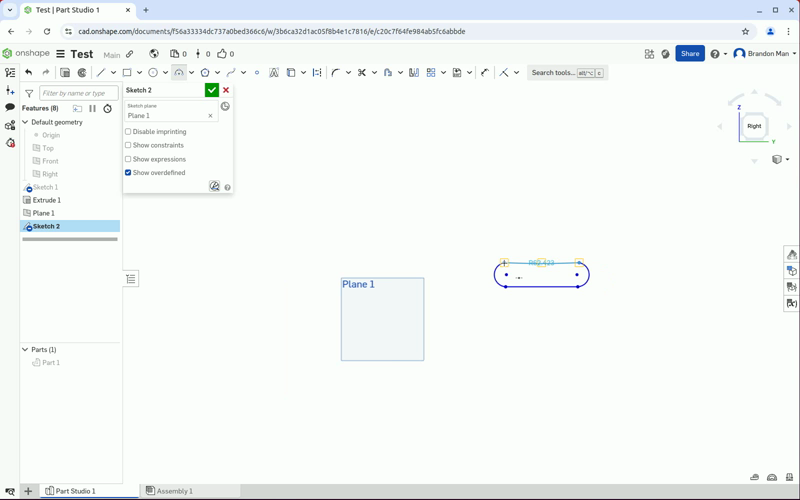
scroll(-6)
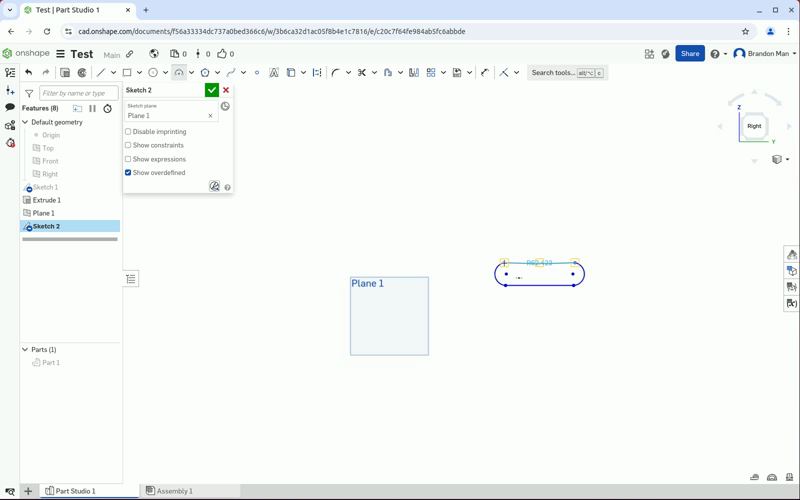
scroll(-6)
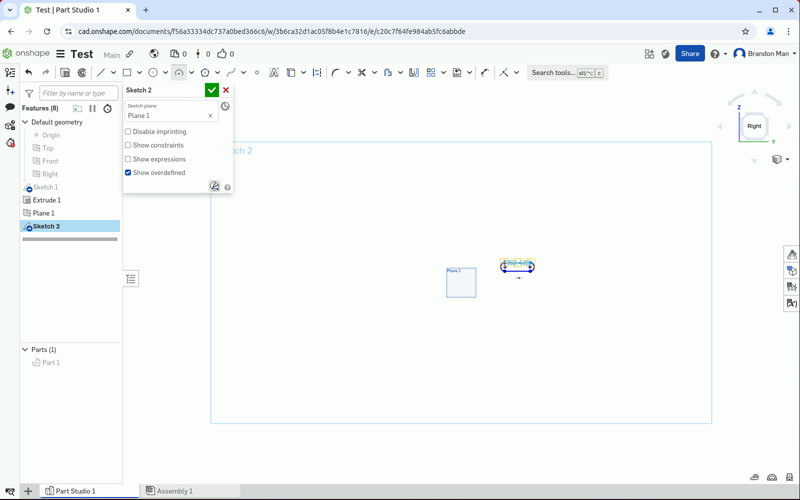
key_down(shift)
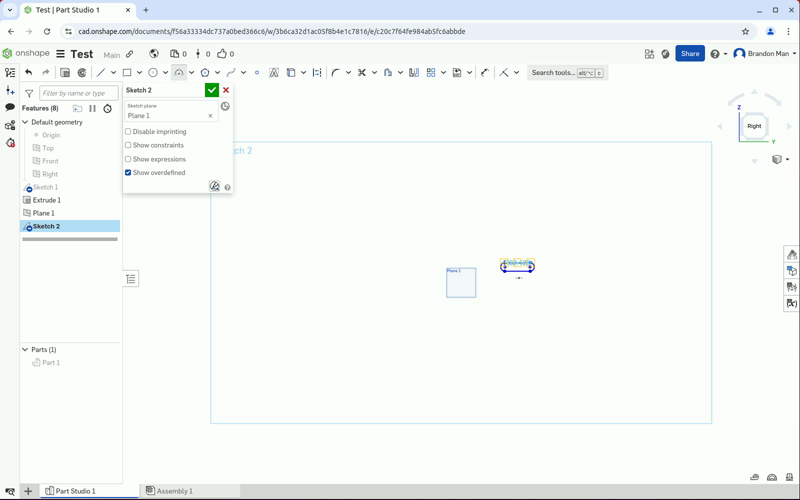
mouse_move(517, 261)
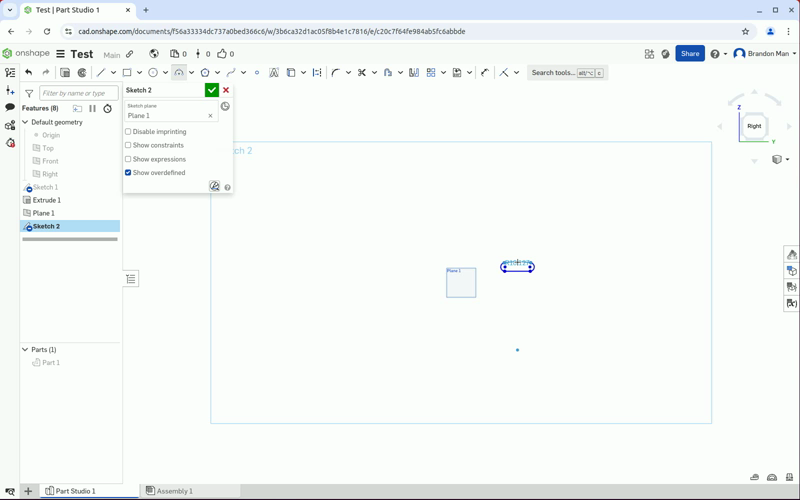
click(517, 261)
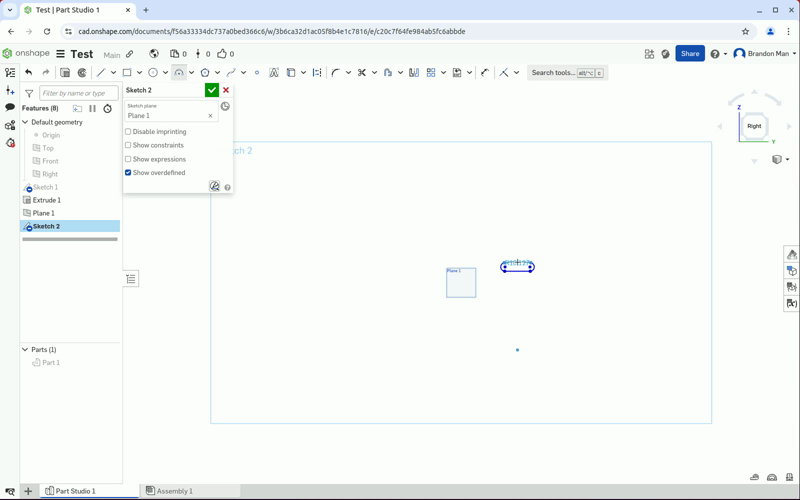
key_up(shift)
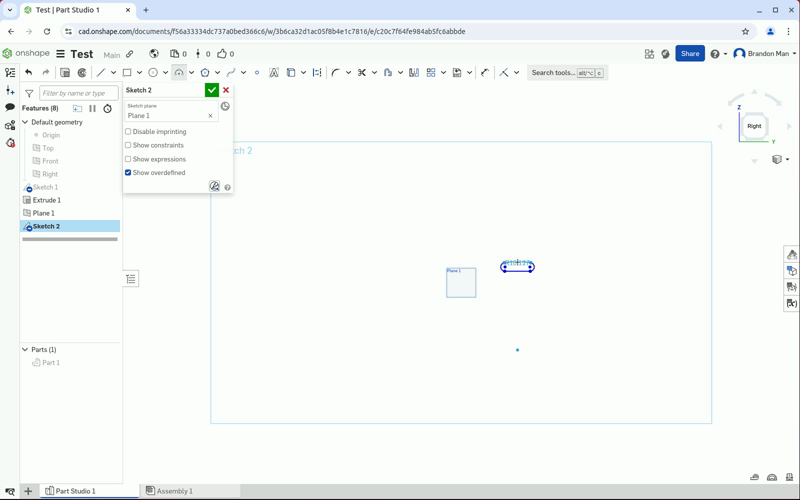
key(esc)
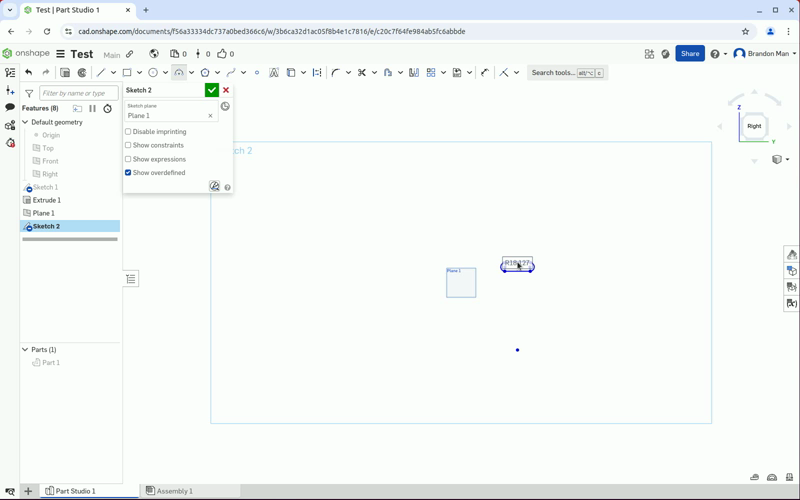
mouse_move(510, 269)
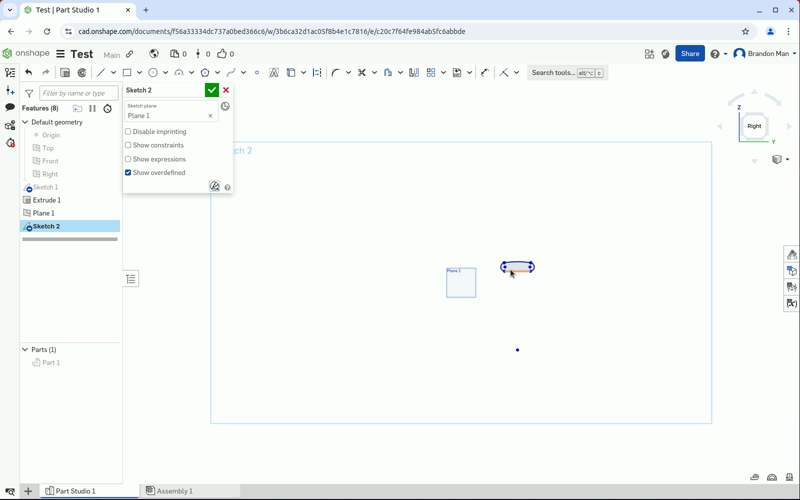
scroll(6)
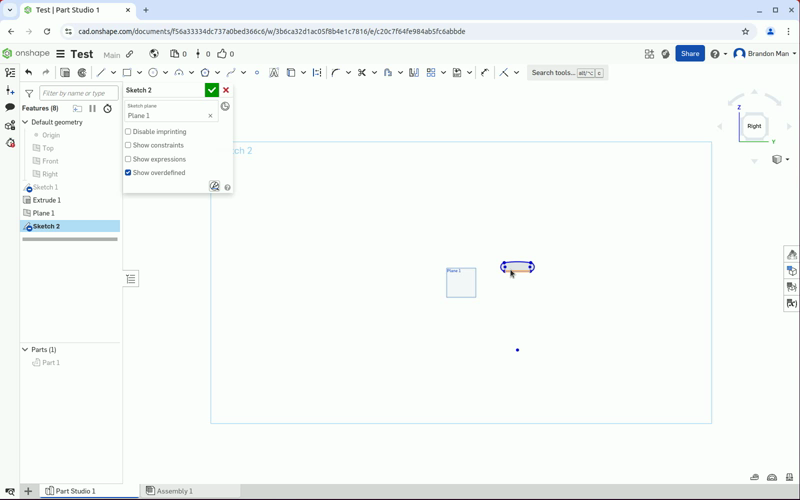
scroll(6)
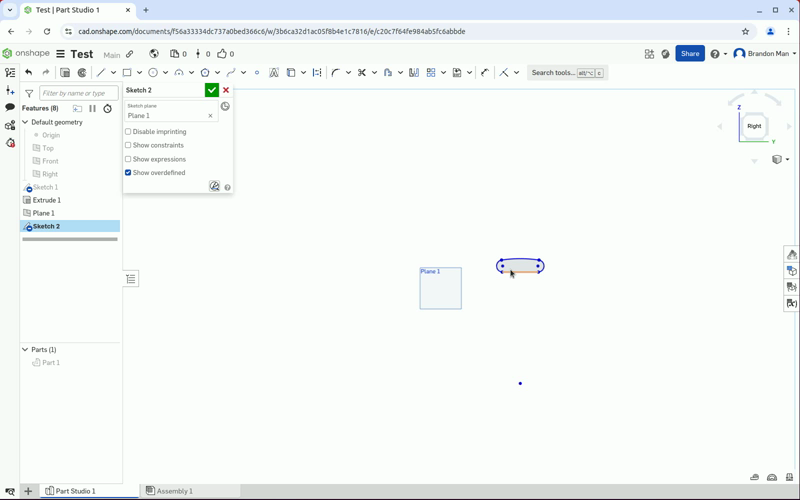
scroll(6)
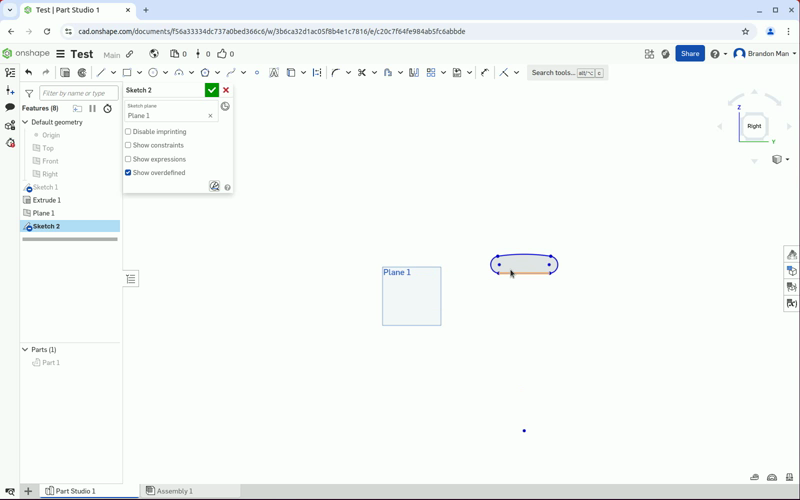
scroll(6)
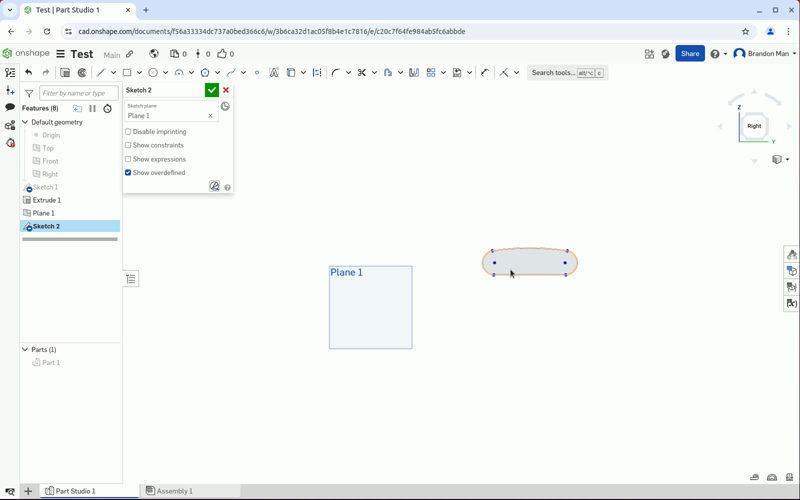
scroll(6)
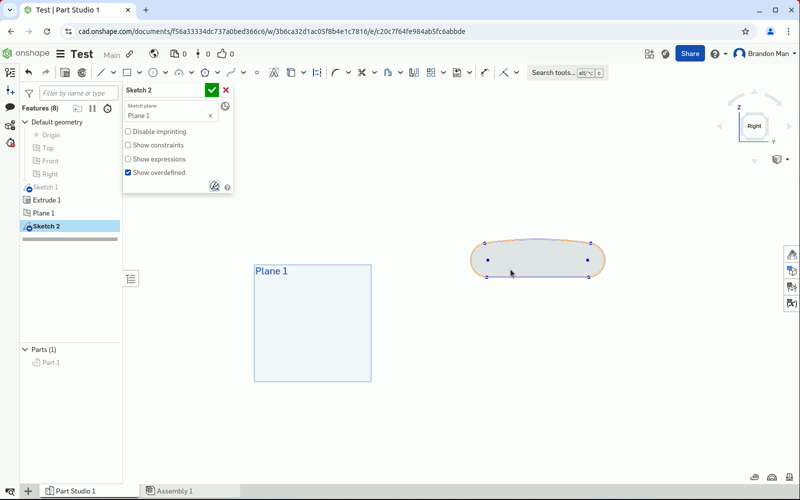
scroll(6)
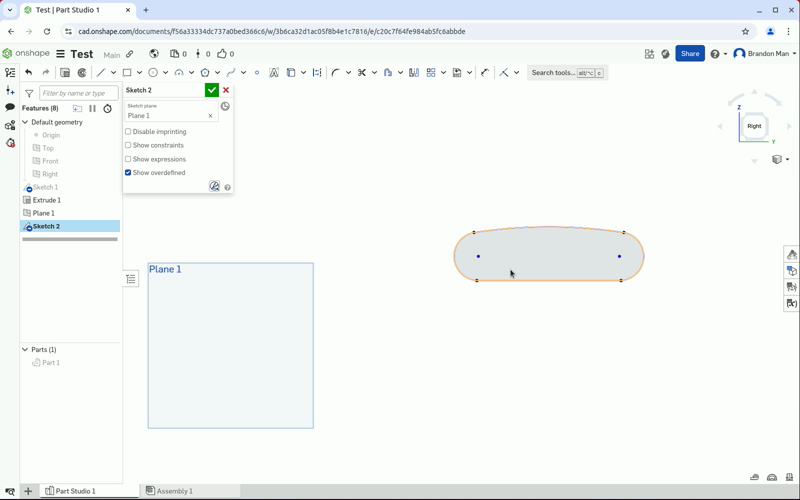
scroll(6)
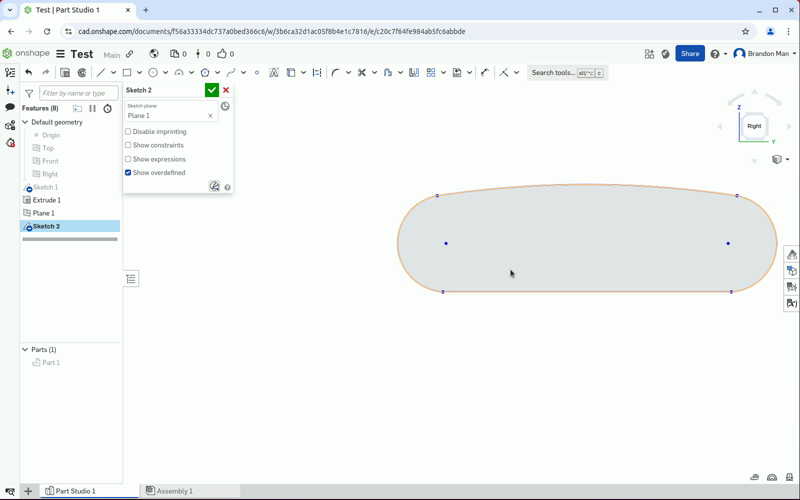
click(510, 269)
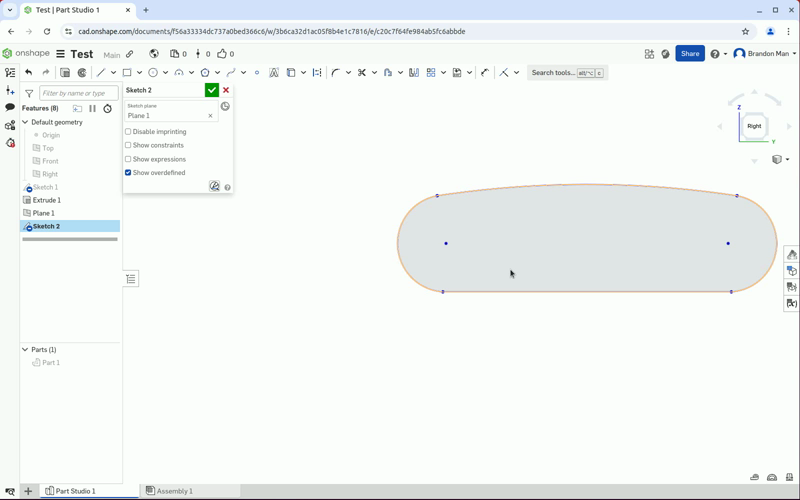
scroll(-6)
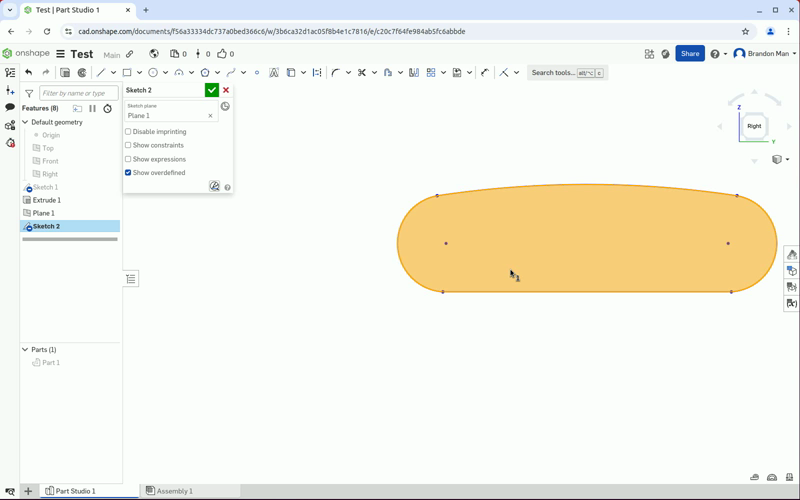
scroll(-6)
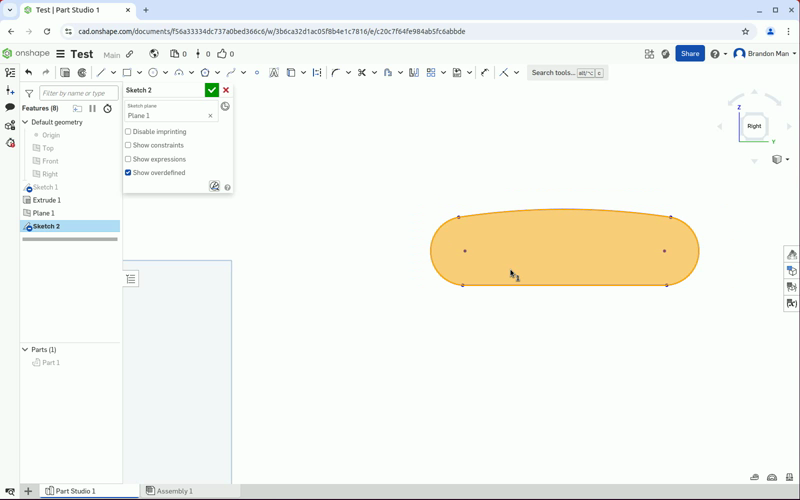
scroll(-6)
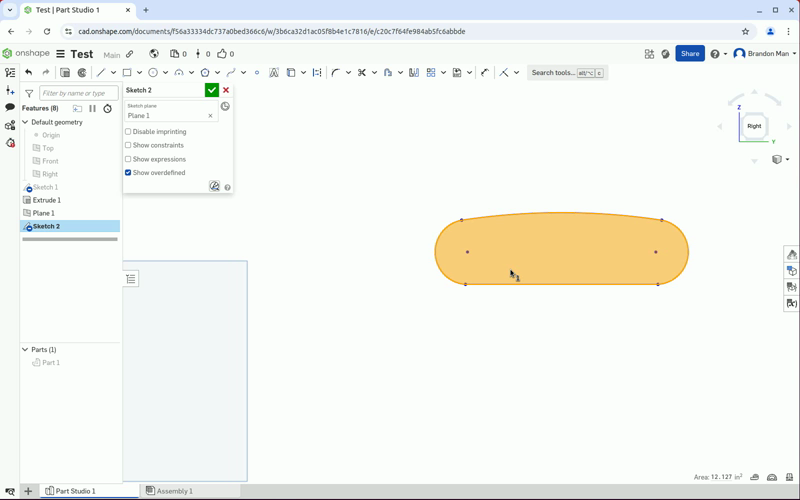
scroll(-6)
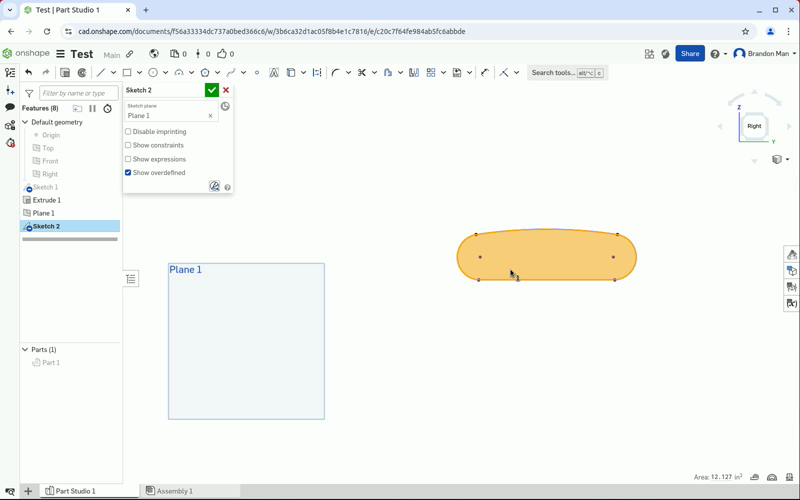
scroll(-6)
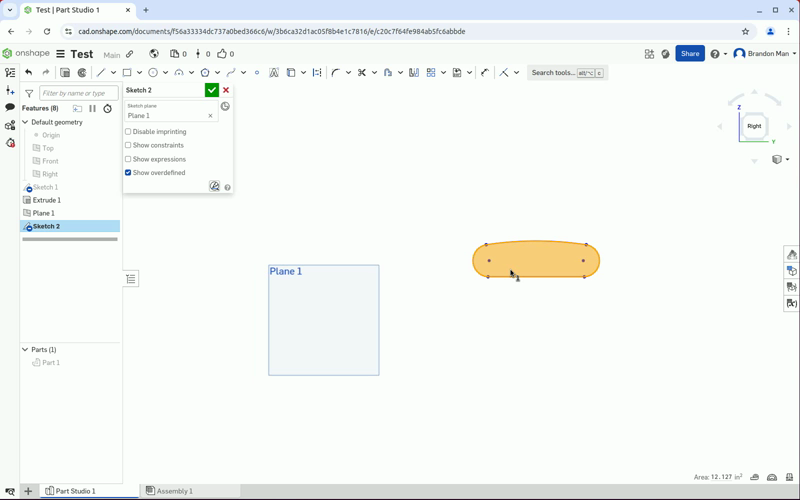
scroll(-6)
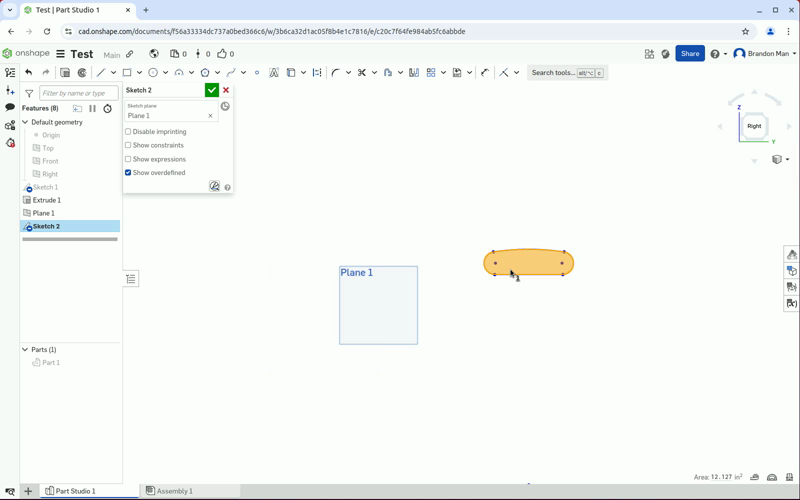
scroll(-6)
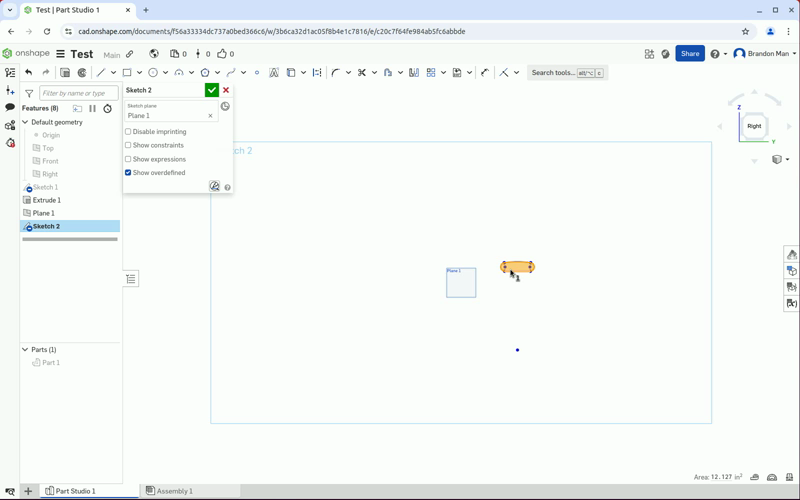
mouse_move(73, 352)
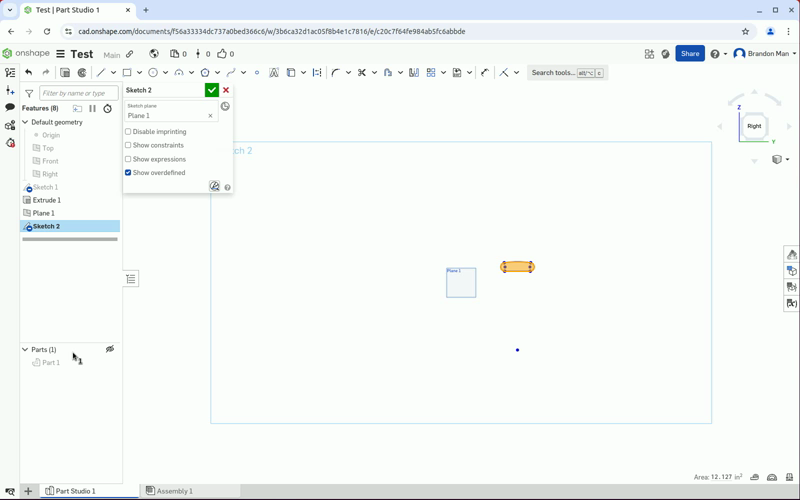
key(shift+y)
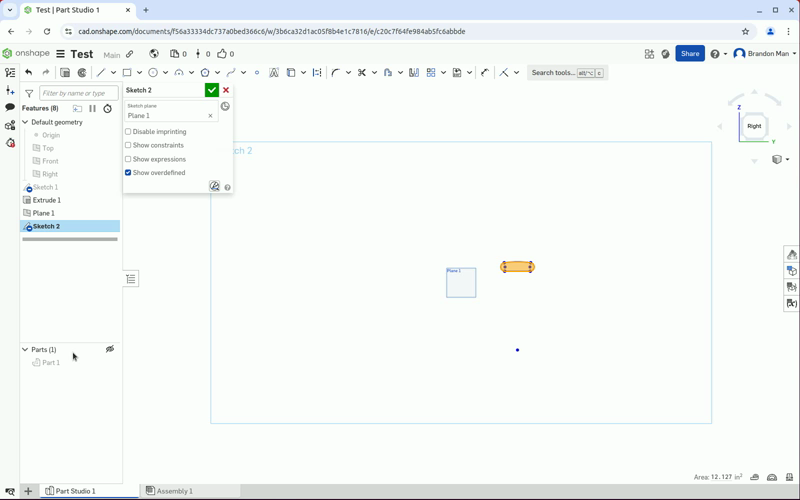
key(shift+e)
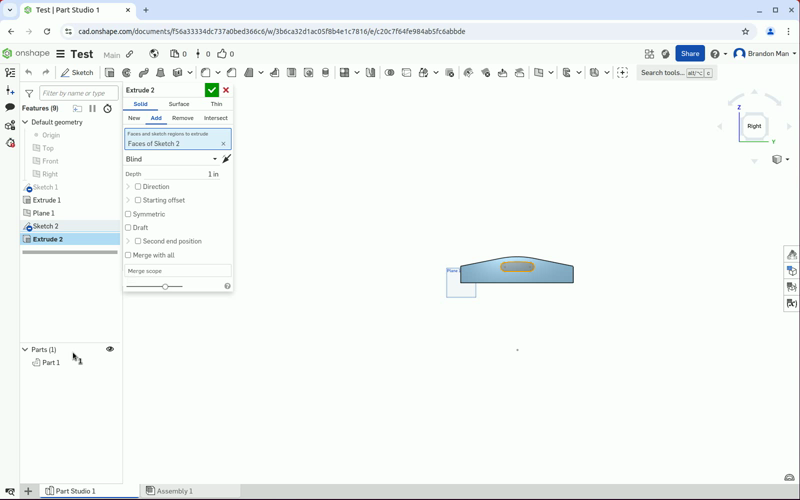
mouse_move(143, 106)
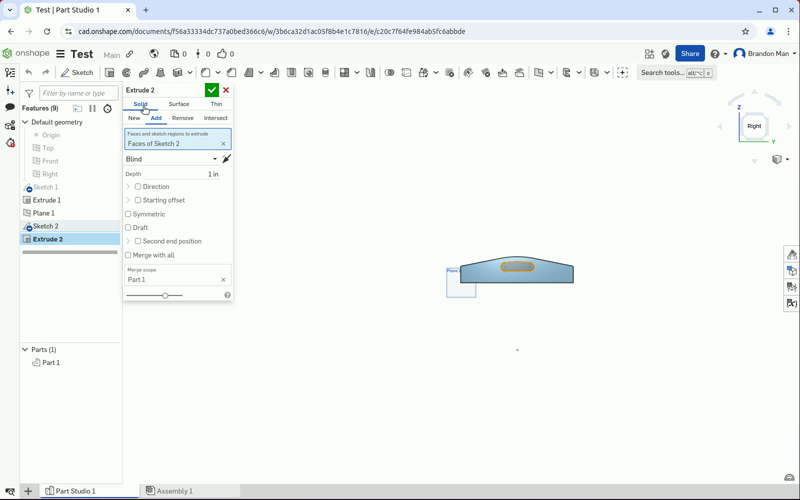
click(143, 106)
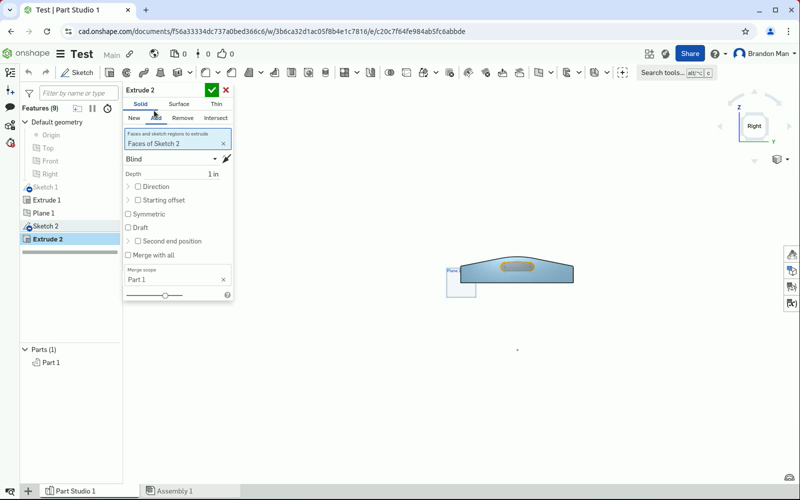
mouse_move(186, 120)
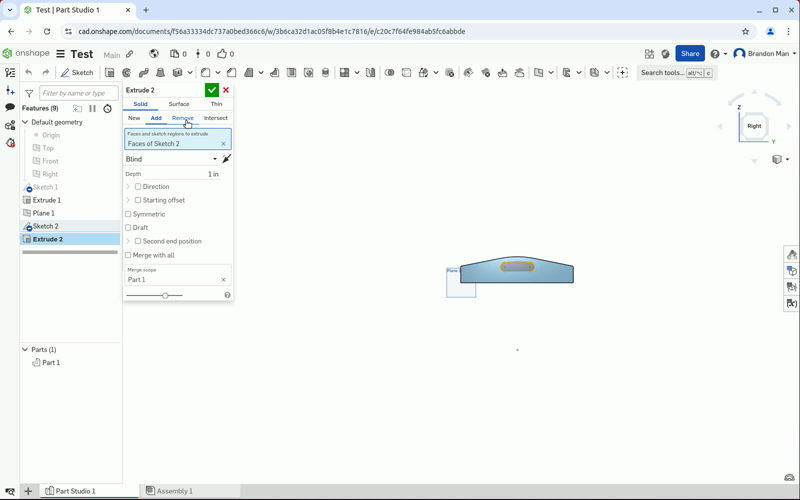
click(186, 120)
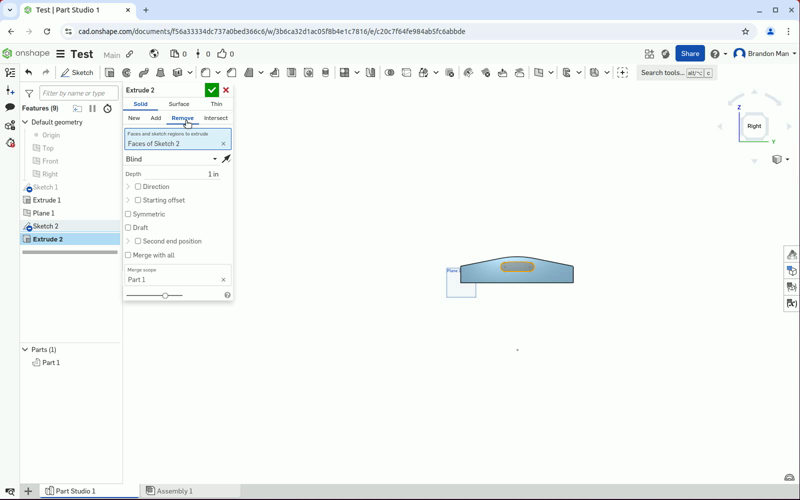
key(tab, 4)
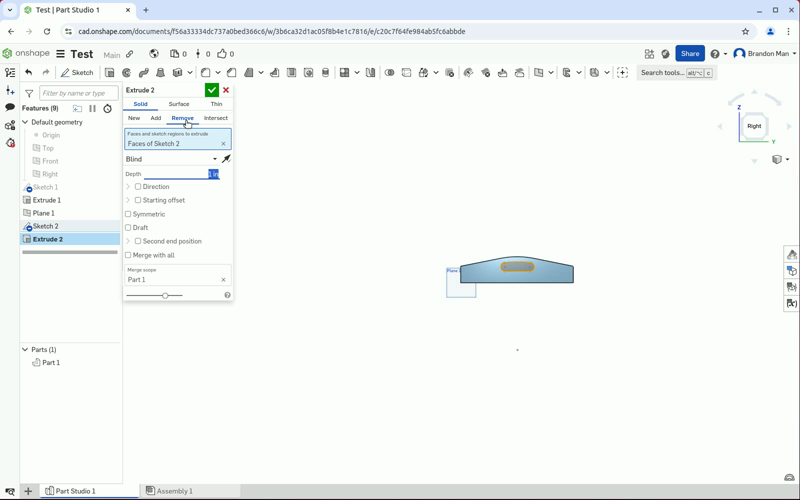
text(1.685)
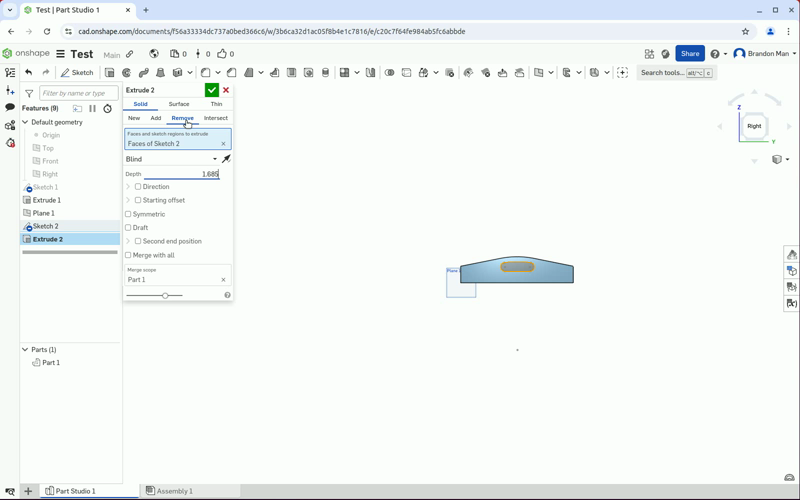
key(tab, 6)
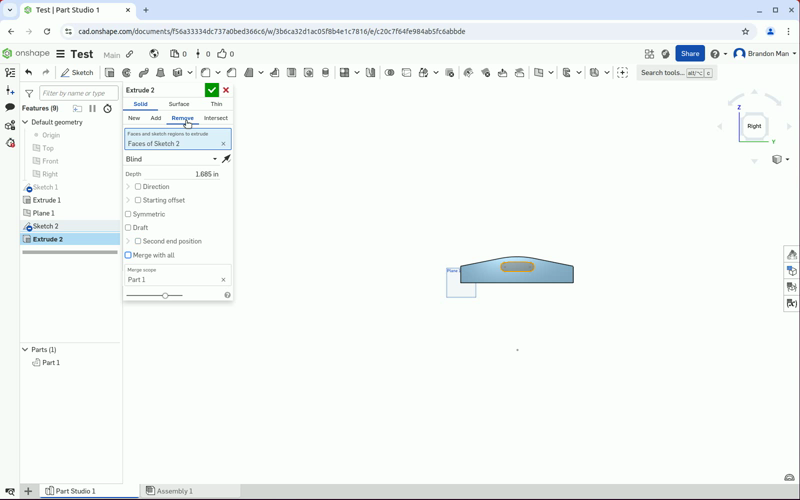
key(space)
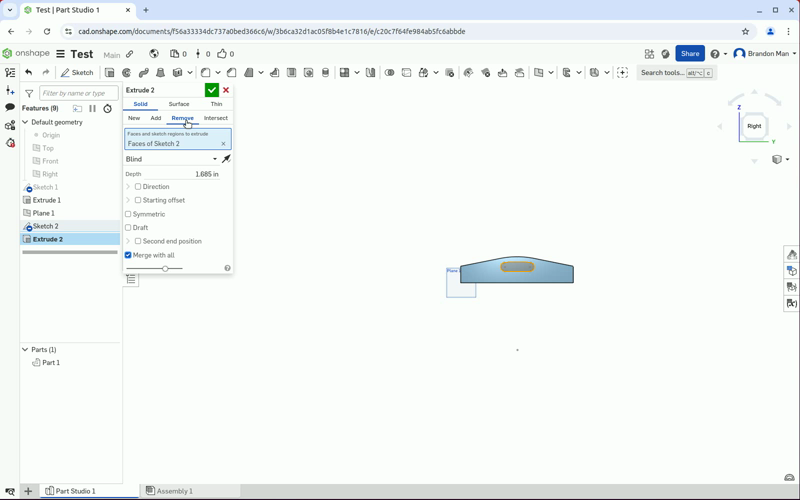
key(enter)
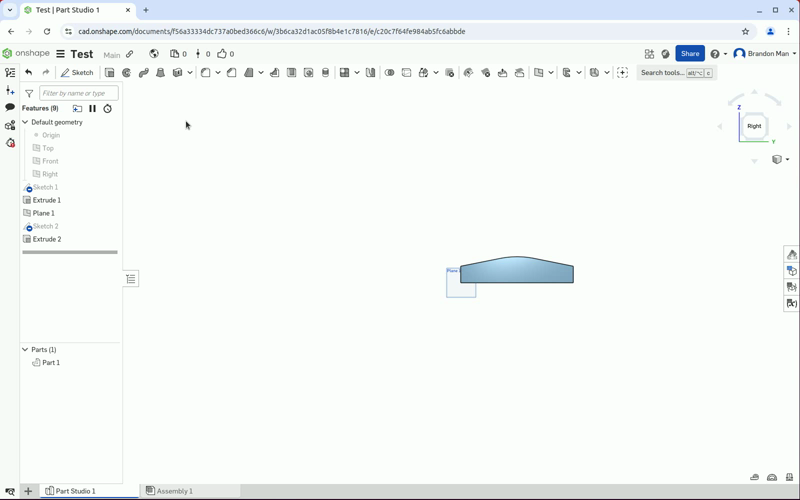
key(shift+h)
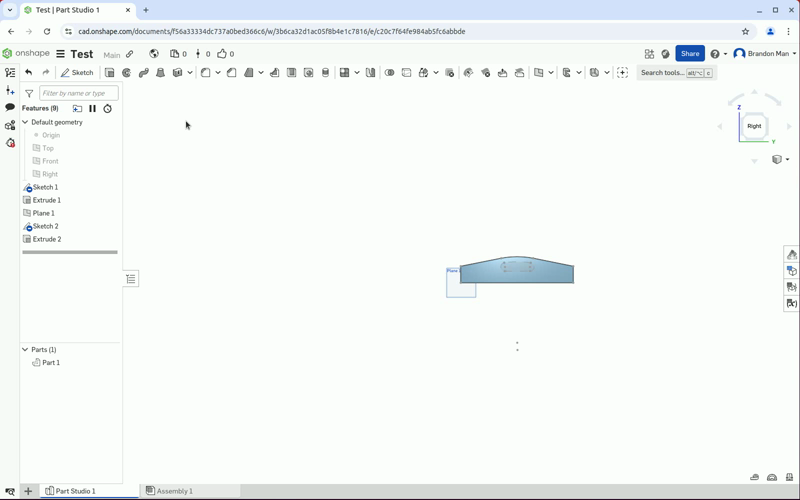
key(shift+h)
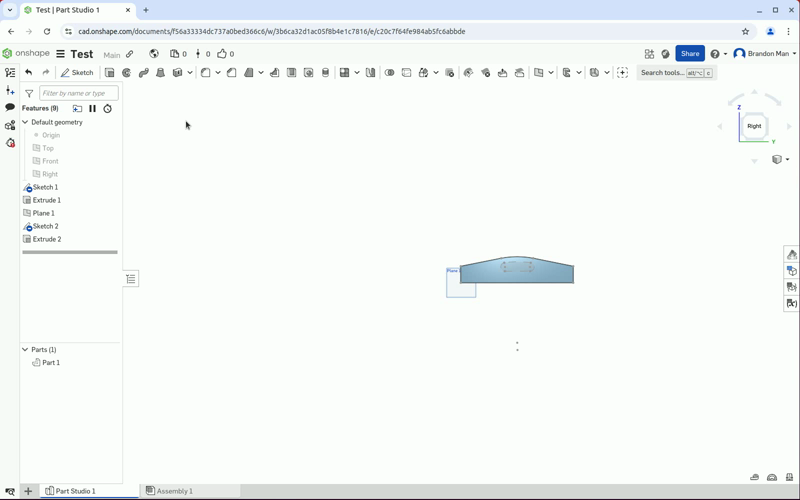
key(shift+7)
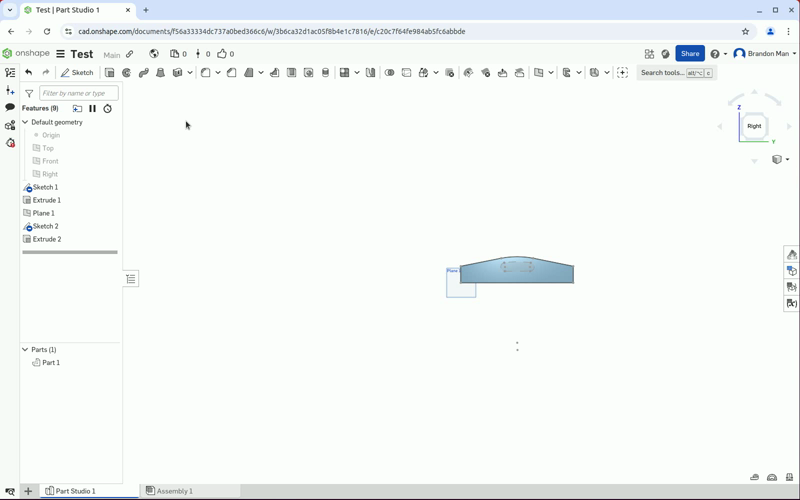
key(right, 2)
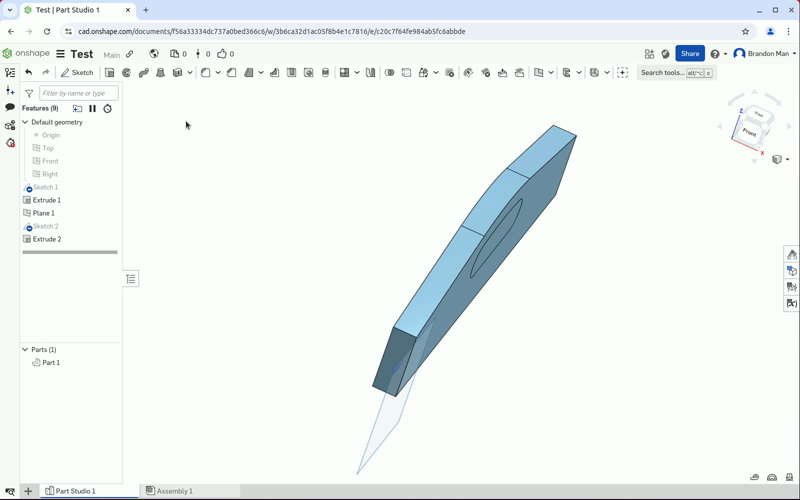
key(down, 2)
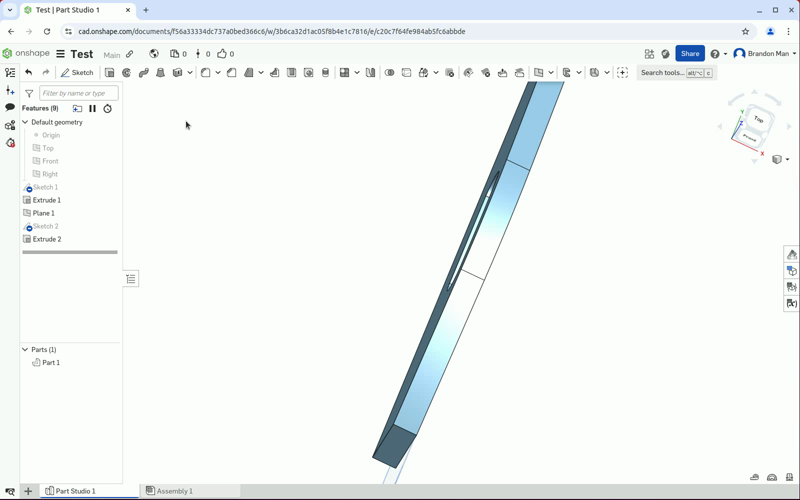
key(up, 2)
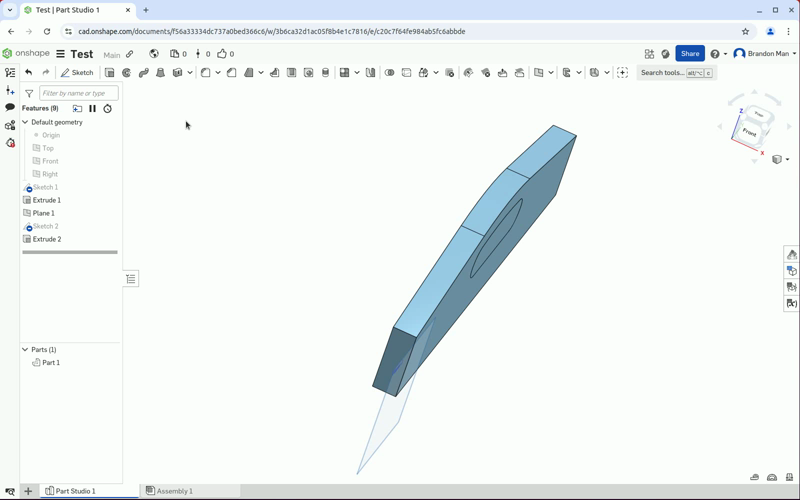
key(left, 2)
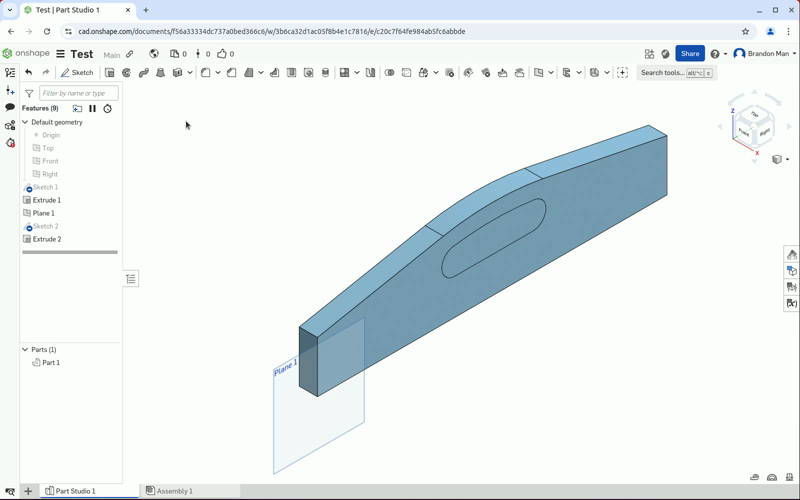
mouse_move(73, 189)
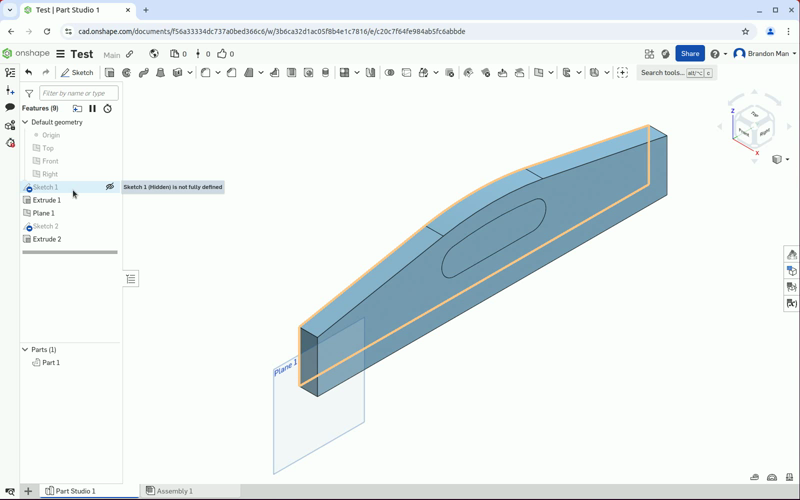
click(73, 189)